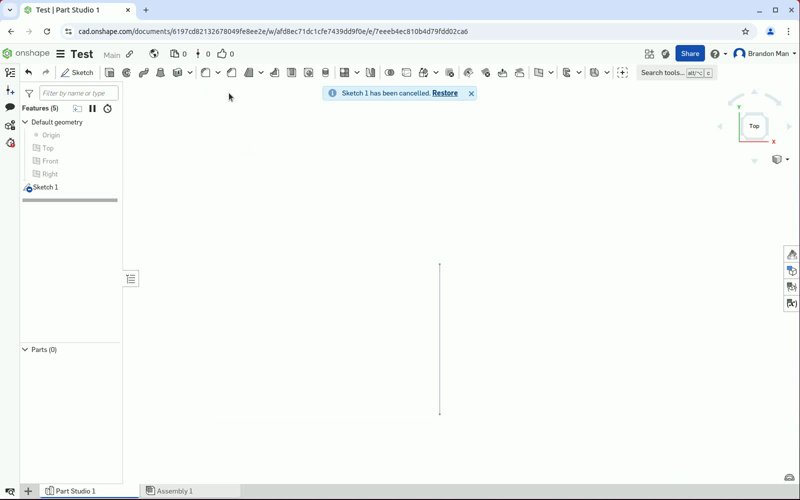
key(shift+h)
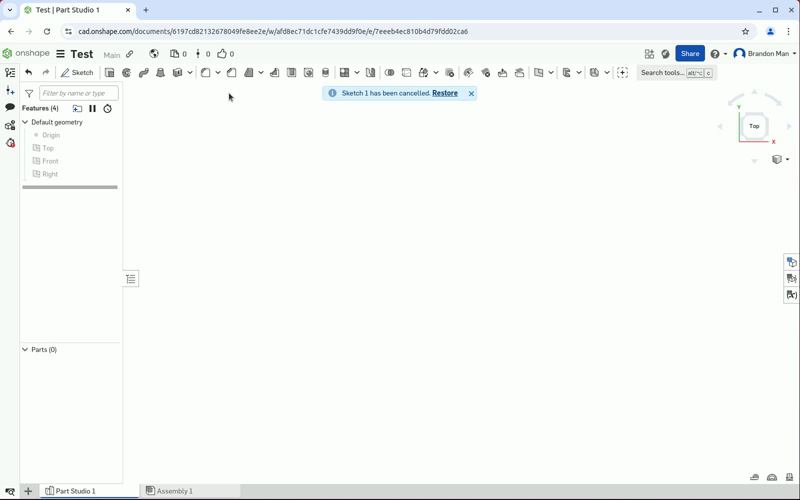
mouse_move(73, 352)
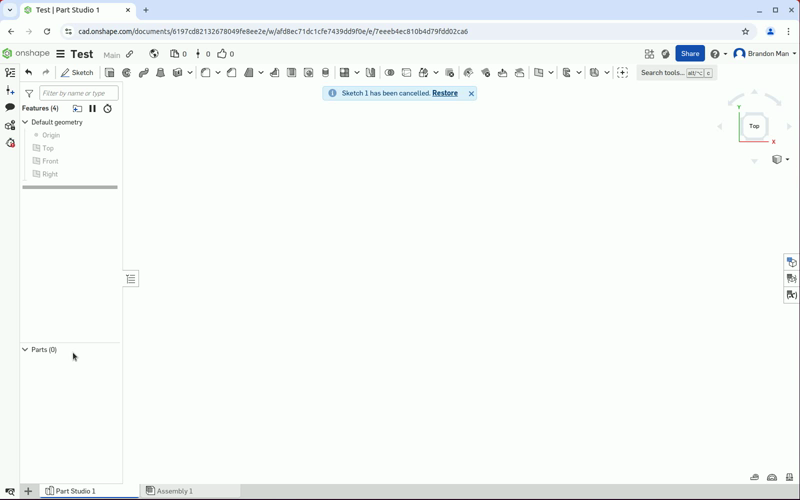
key(y)
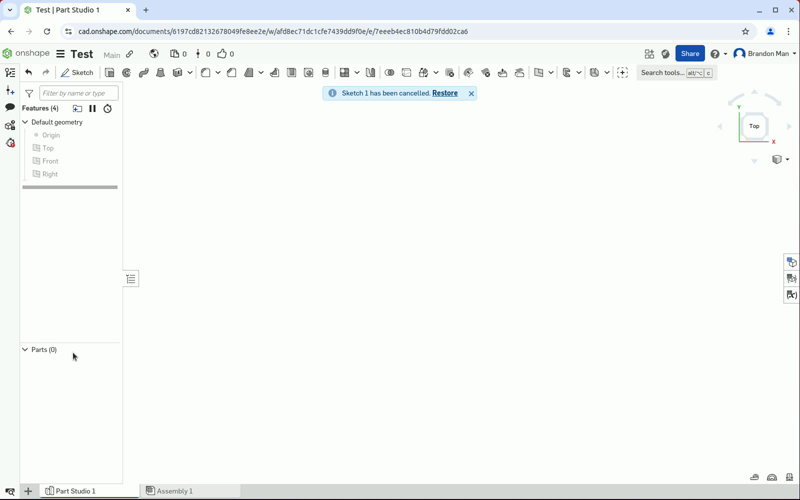
key(shift+p)
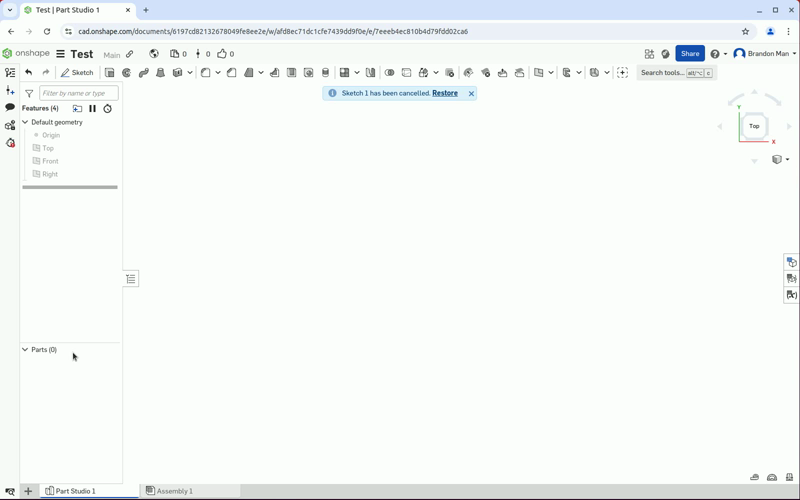
key(space)
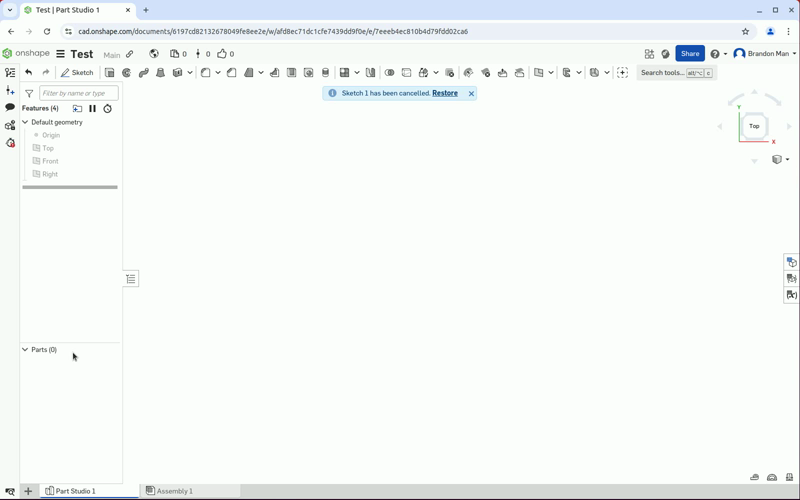
key_down(shift)
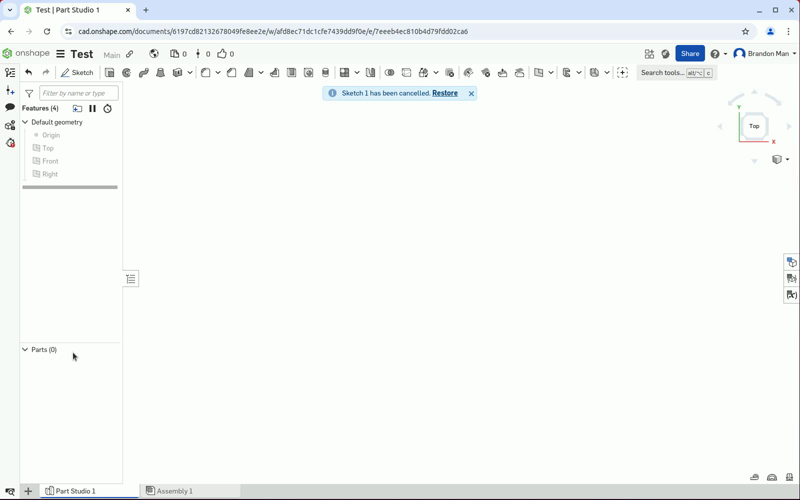
key(up)
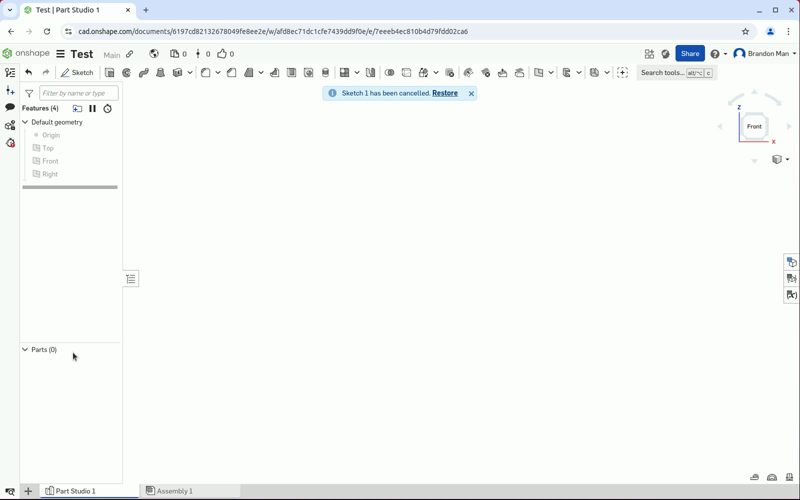
key_up(shift)
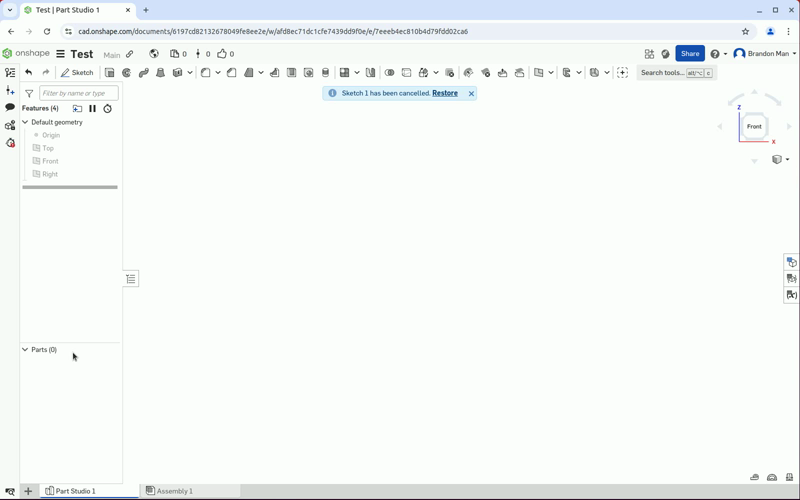
mouse_move(73, 352)
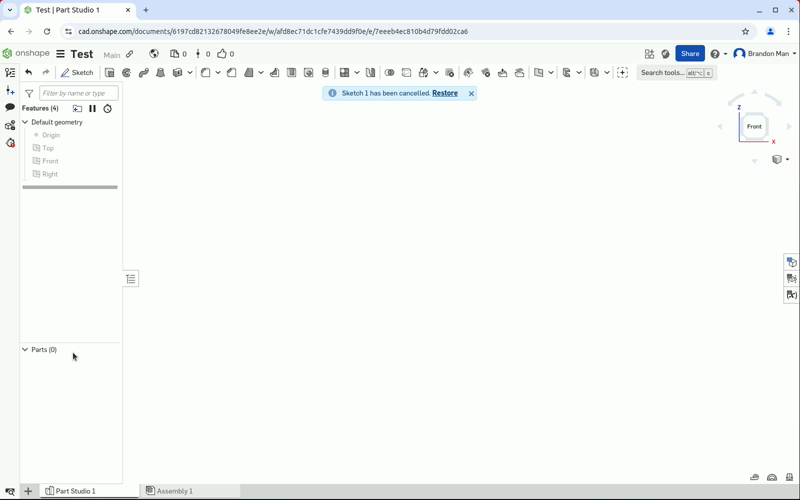
key(shift+y)
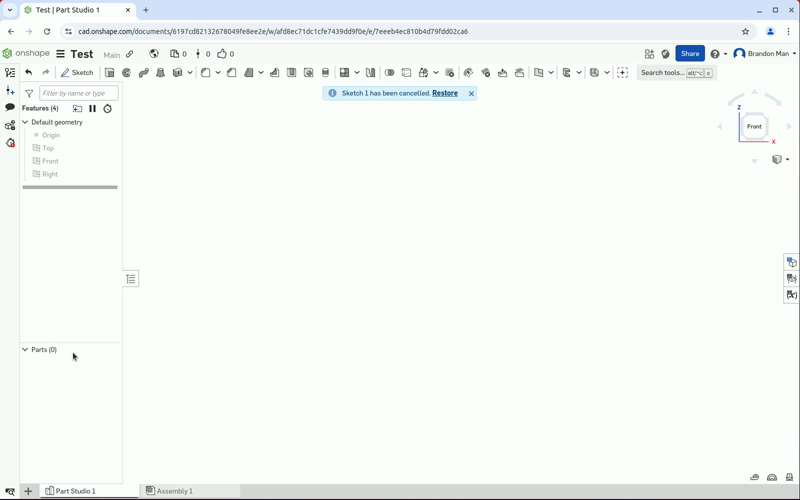
key(shift+s)
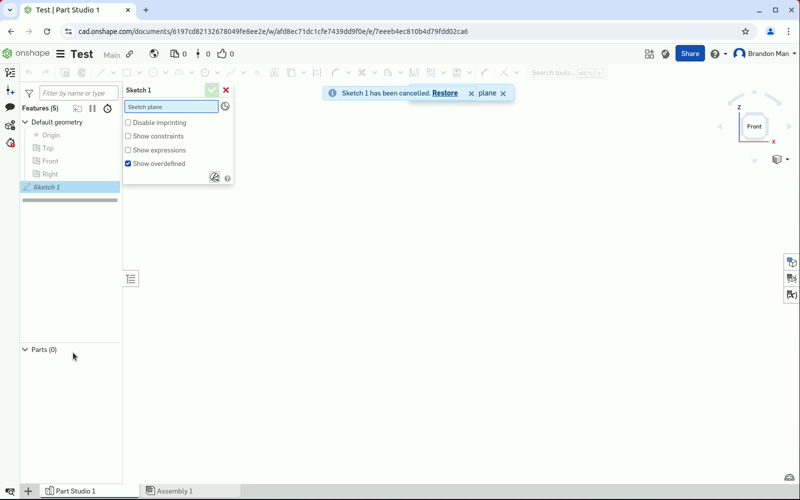
mouse_move(73, 163)
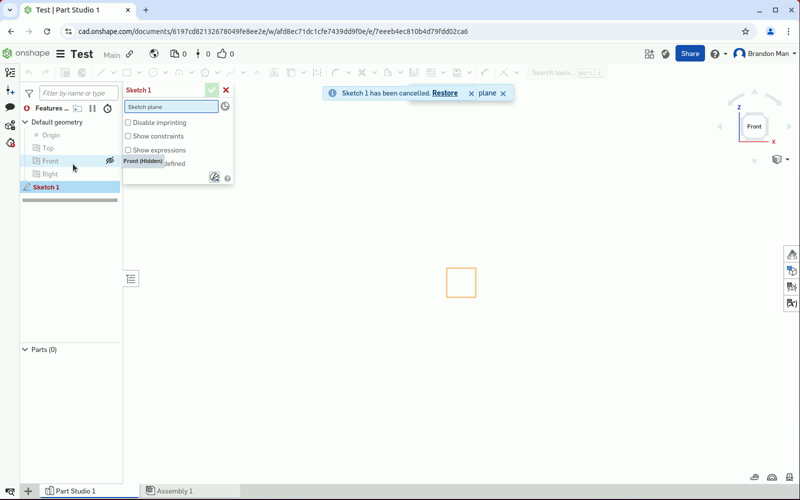
click(73, 163)
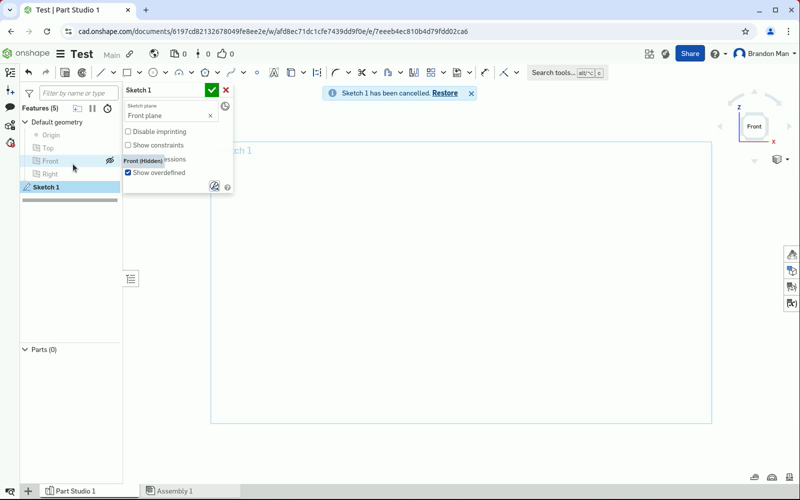
mouse_move(73, 352)
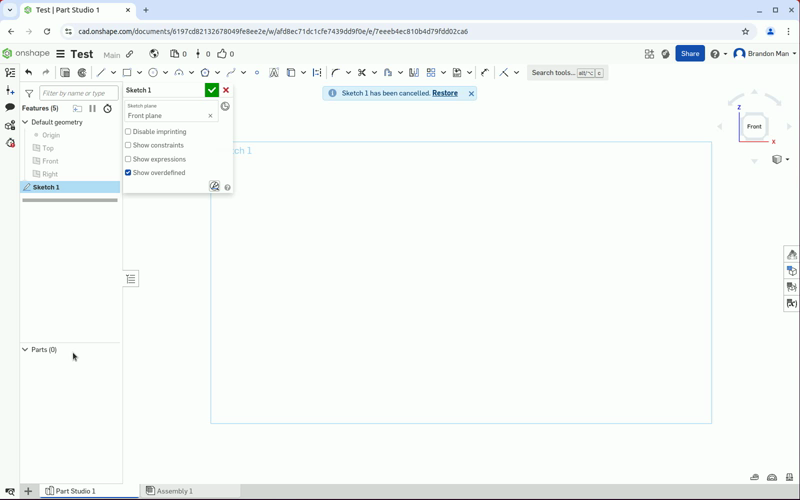
key(y)
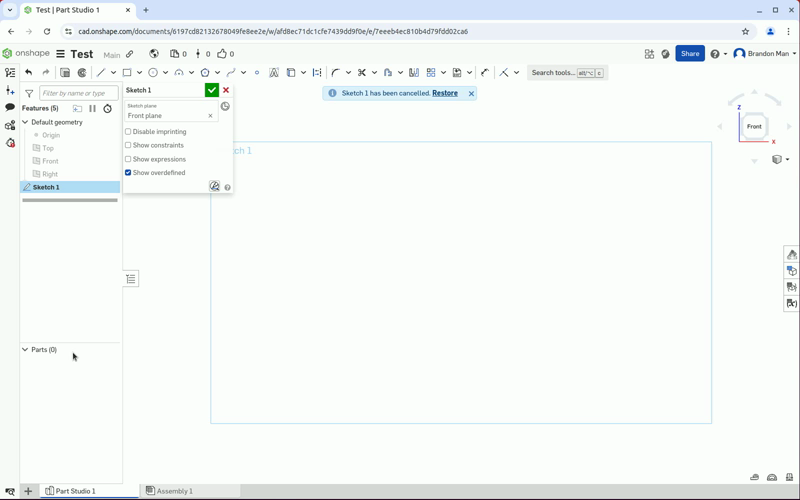
key(l)
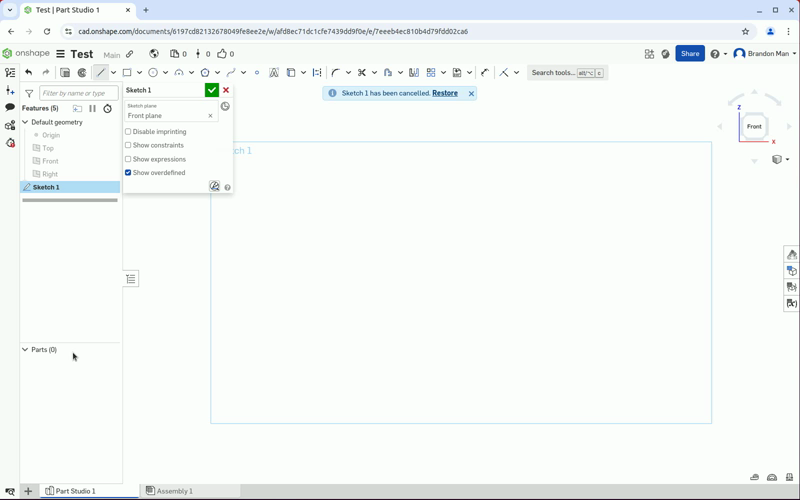
key_down(shift)
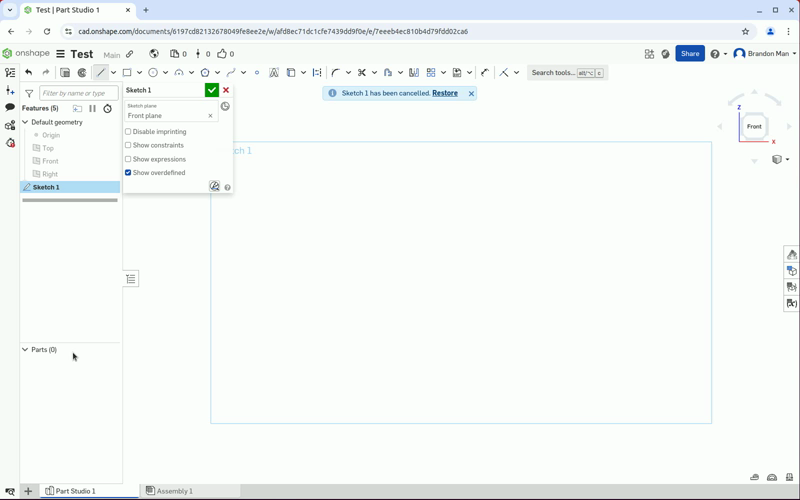
mouse_move(460, 282)
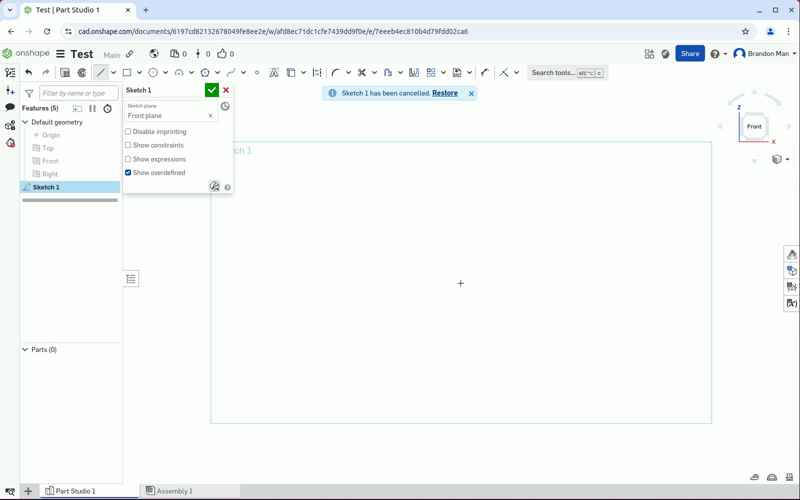
click(460, 282)
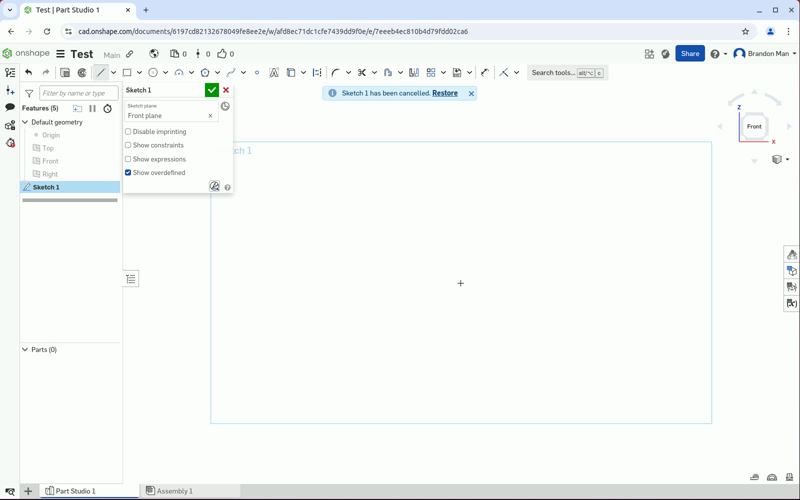
key_up(shift)
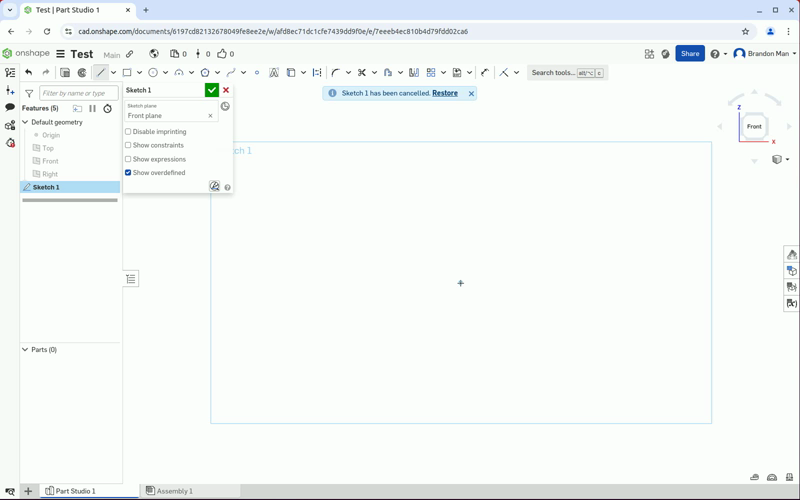
key_down(shift)
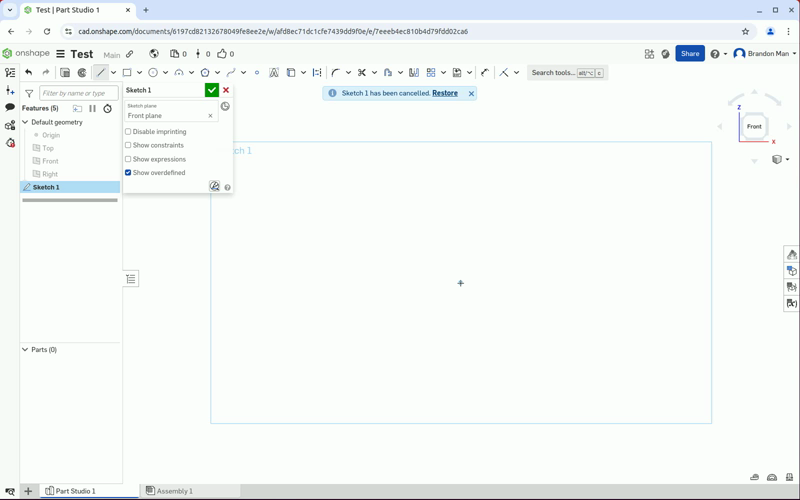
mouse_move(490, 282)
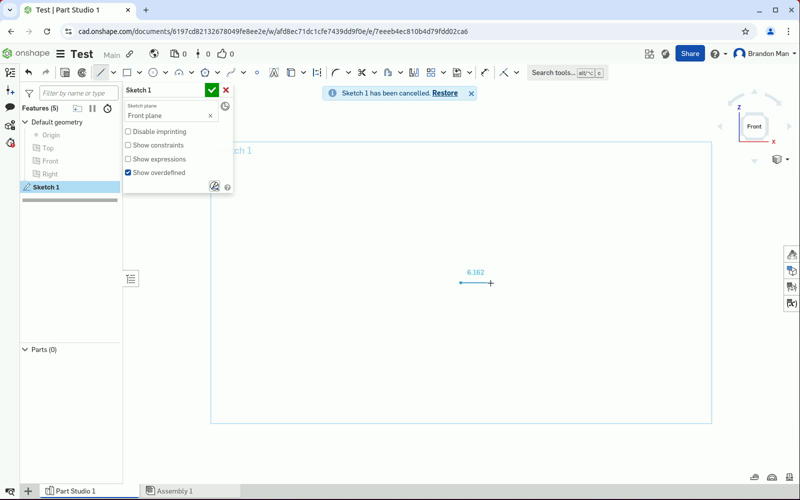
mouse_move(505, 282)
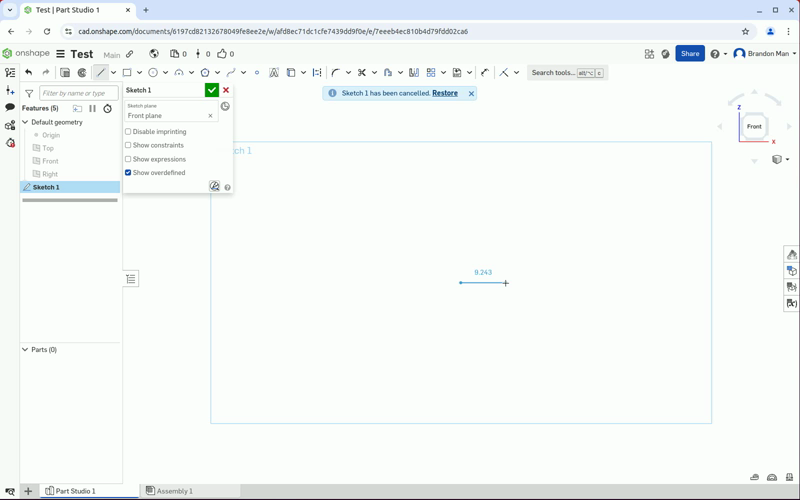
click(505, 282)
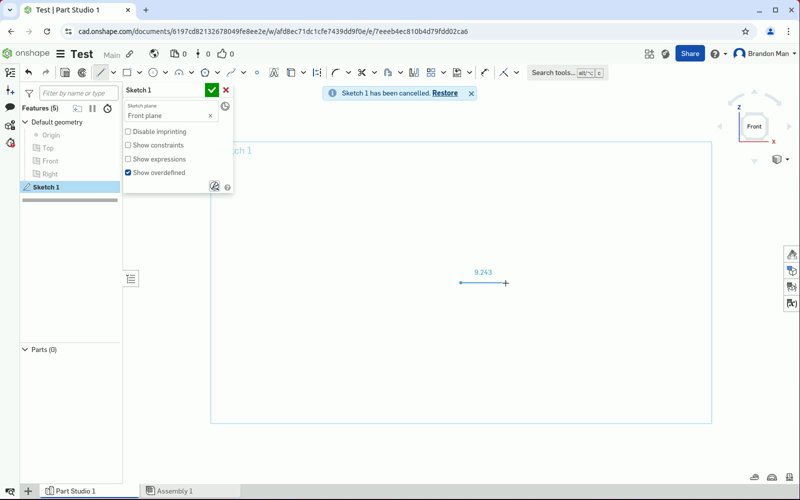
key_up(shift)
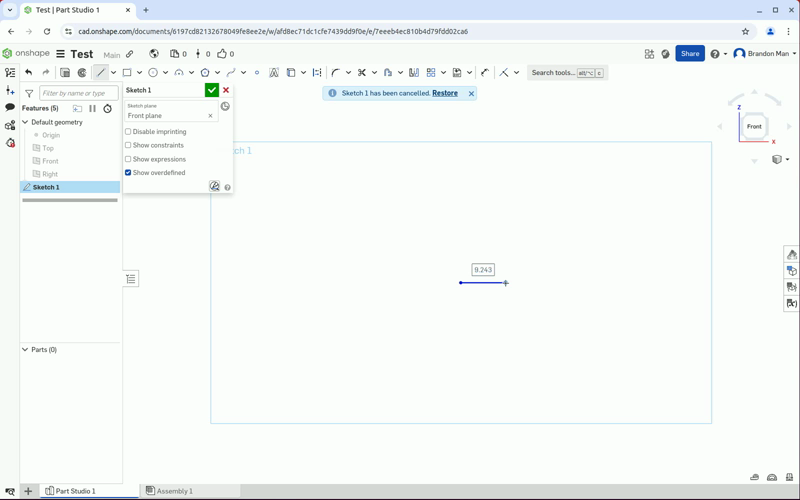
key_down(shift)
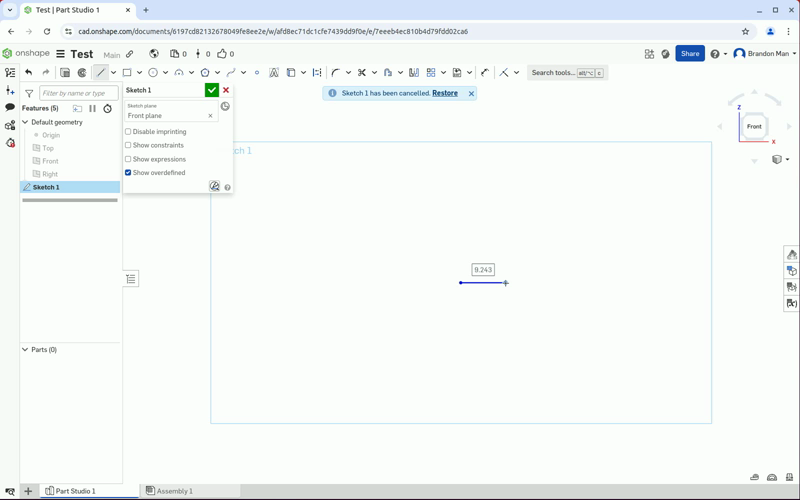
mouse_move(505, 170)
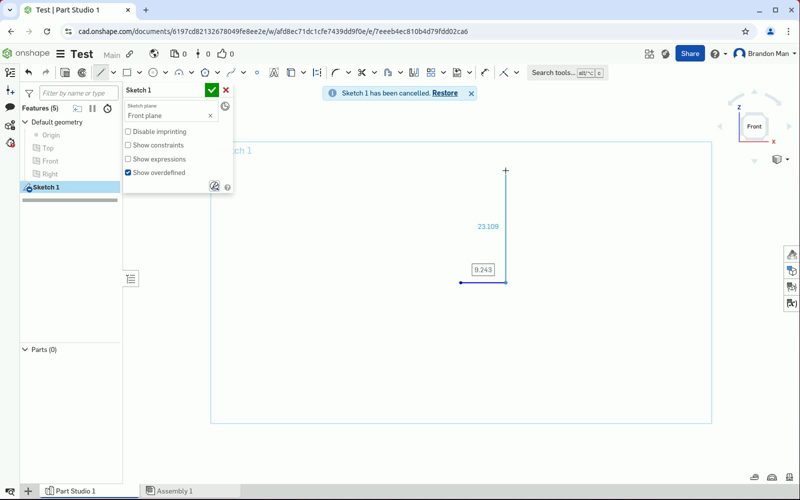
click(505, 170)
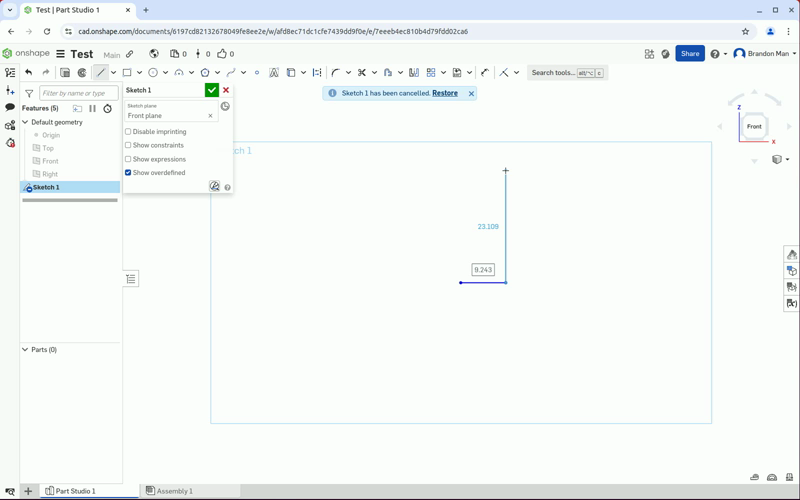
key_up(shift)
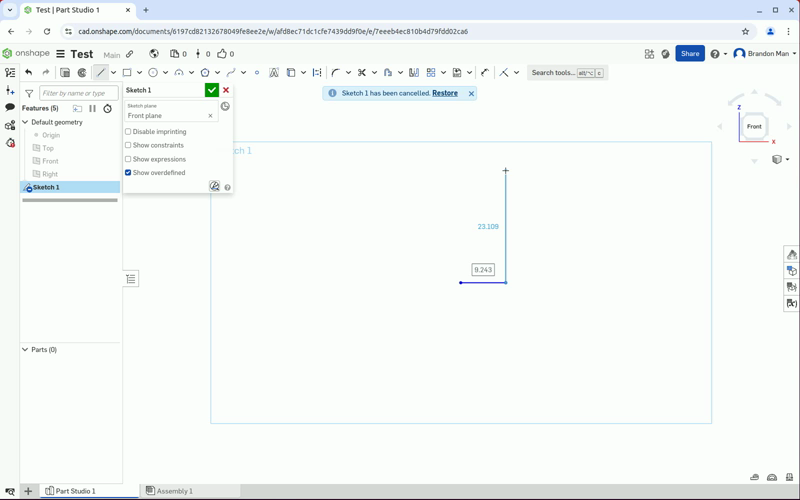
key_down(shift)
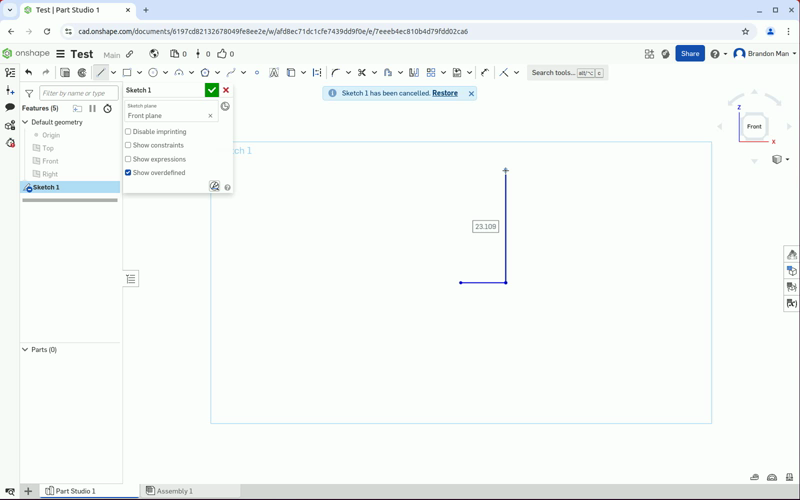
mouse_move(535, 170)
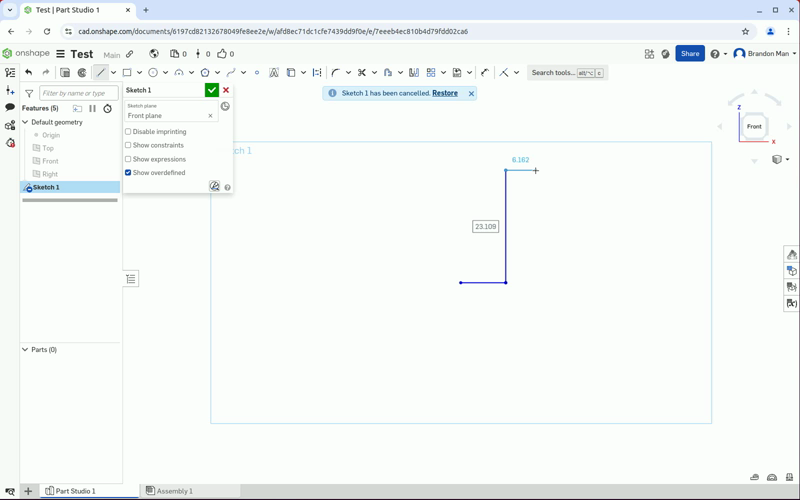
mouse_move(460, 170)
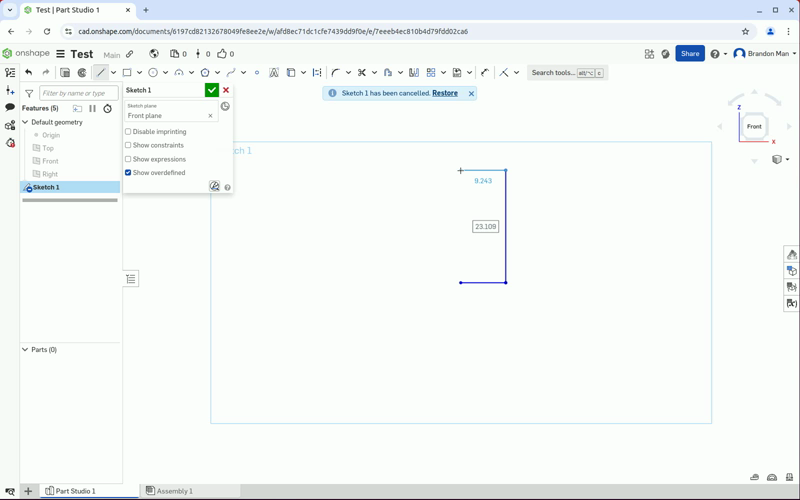
click(460, 170)
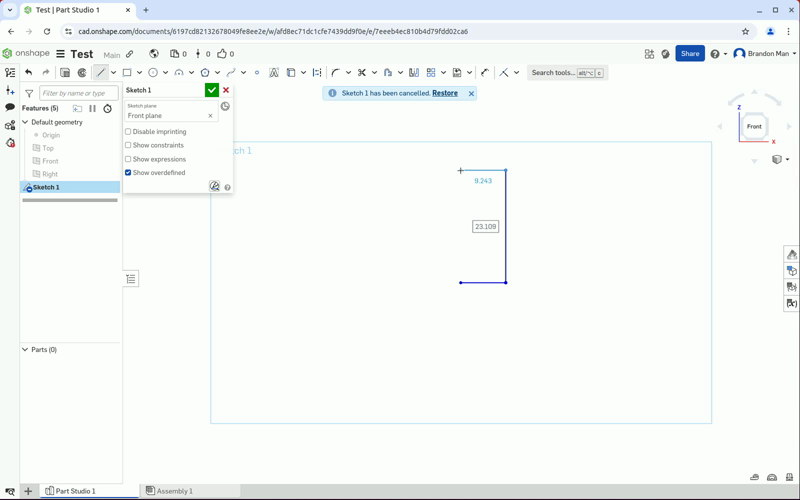
key_up(shift)
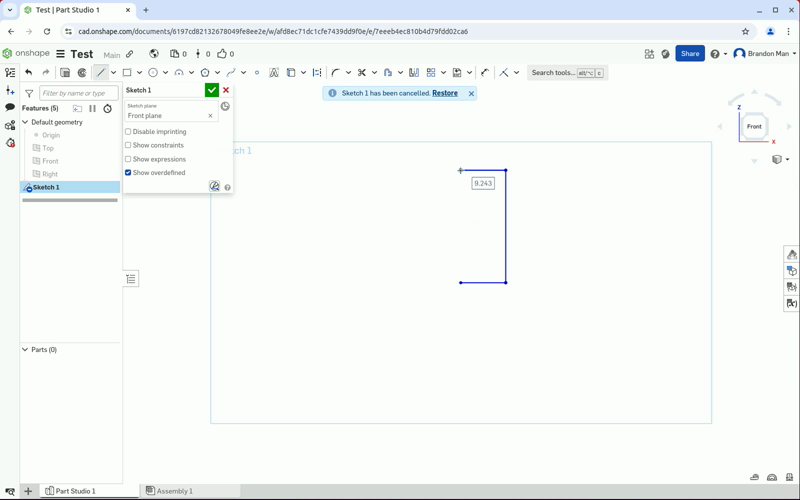
key_down(shift)
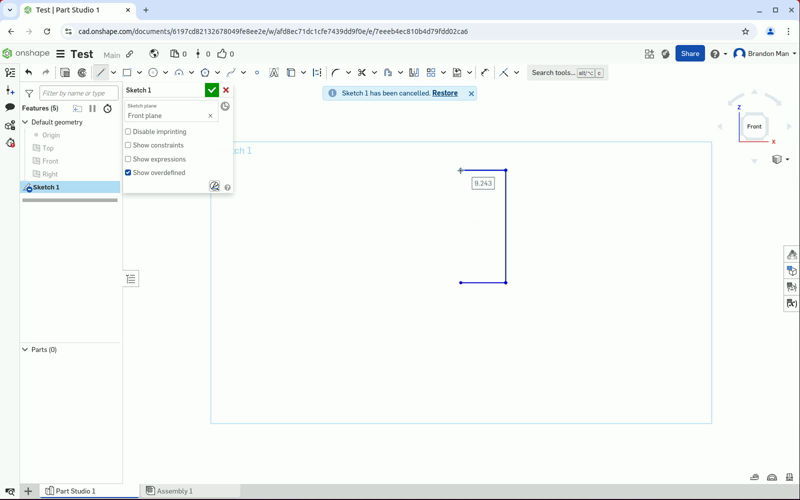
mouse_move(460, 282)
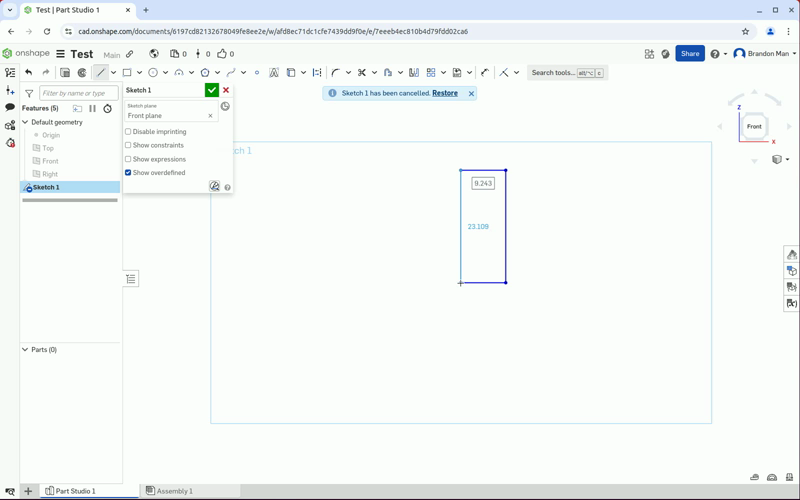
key_up(shift)
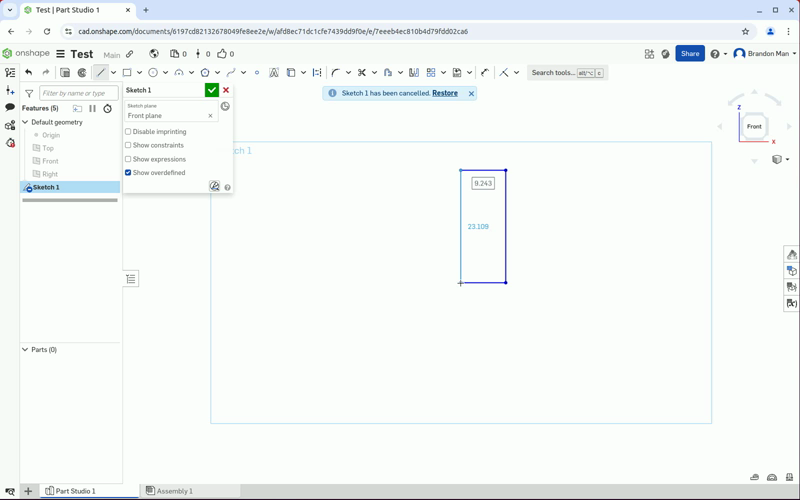
click(460, 282)
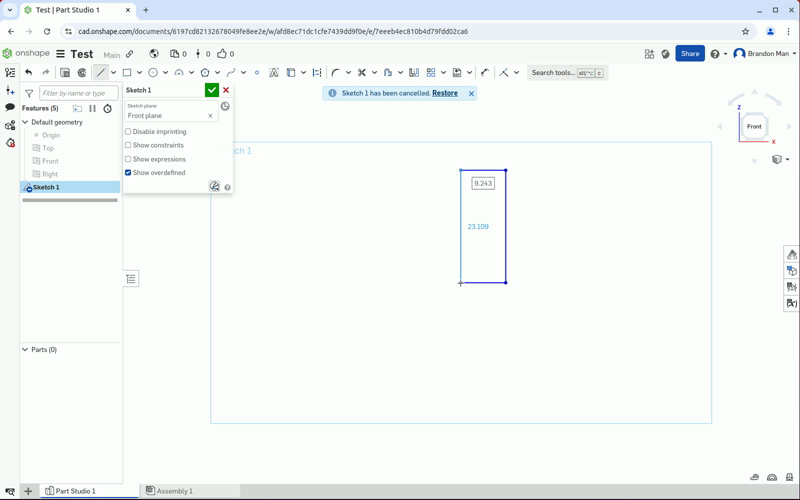
key(esc)
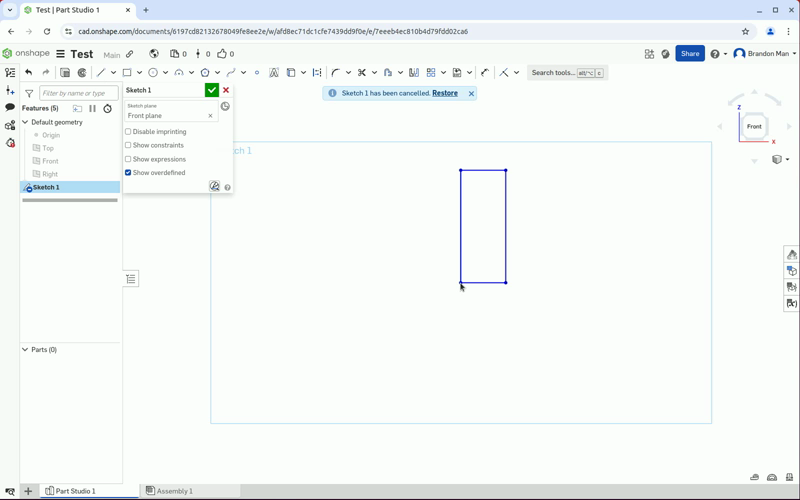
mouse_move(485, 236)
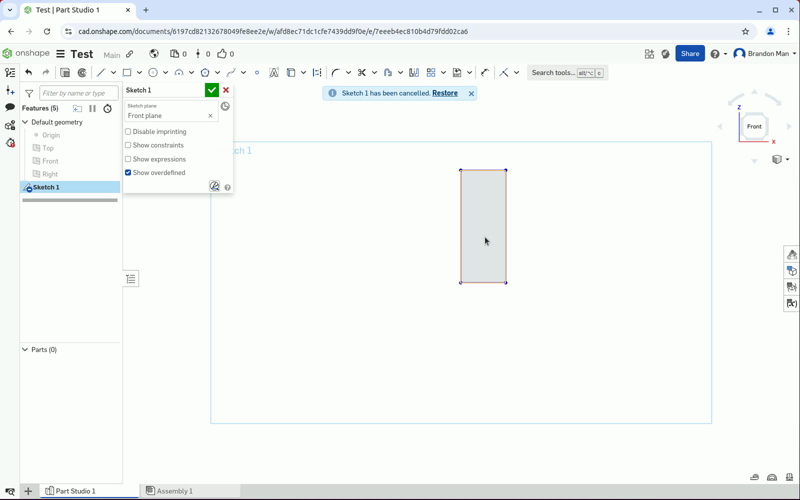
click(485, 236)
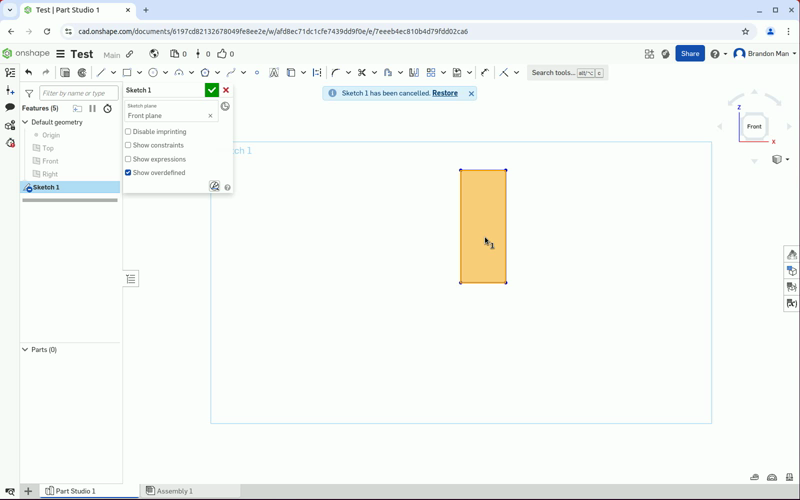
mouse_move(73, 352)
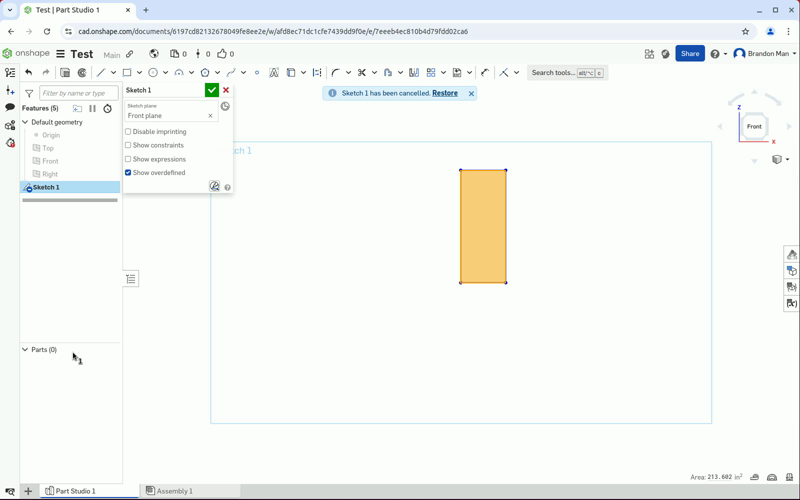
key(shift+y)
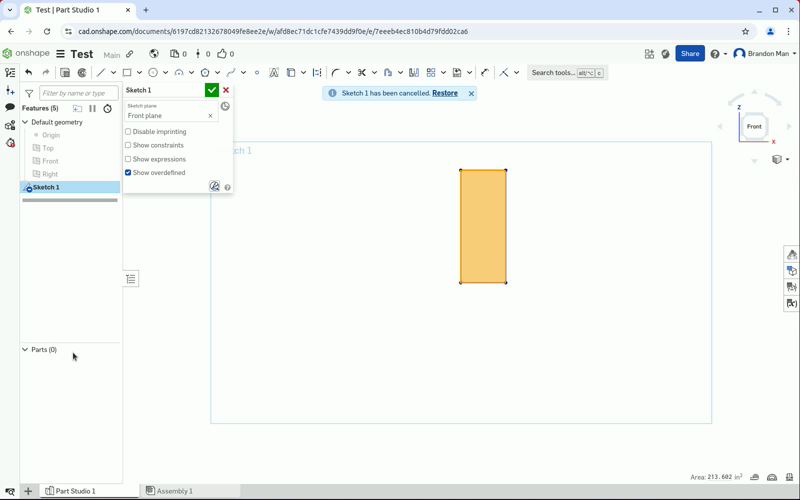
key(shift+e)
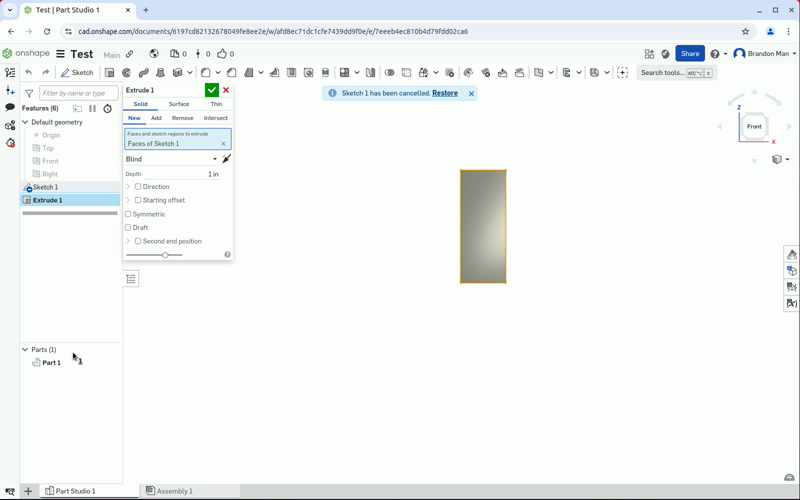
mouse_move(143, 106)
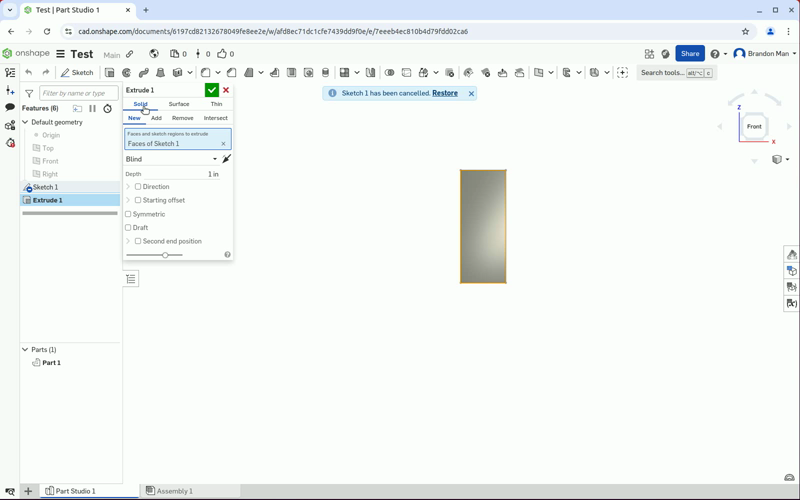
click(143, 106)
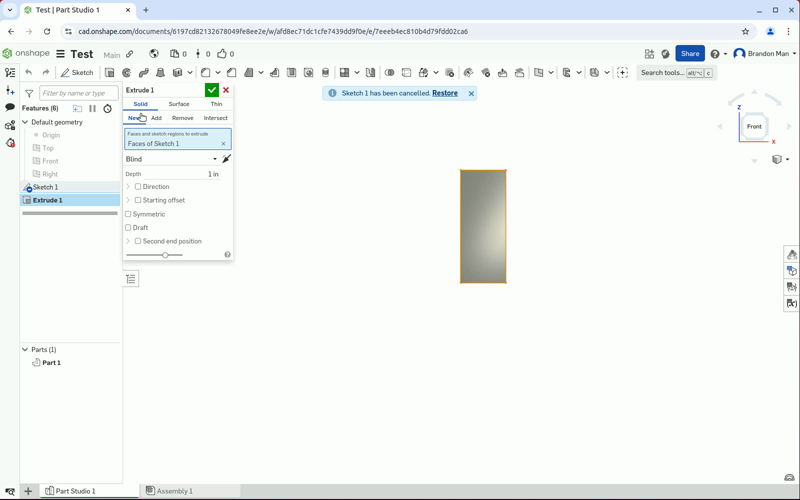
mouse_move(137, 120)
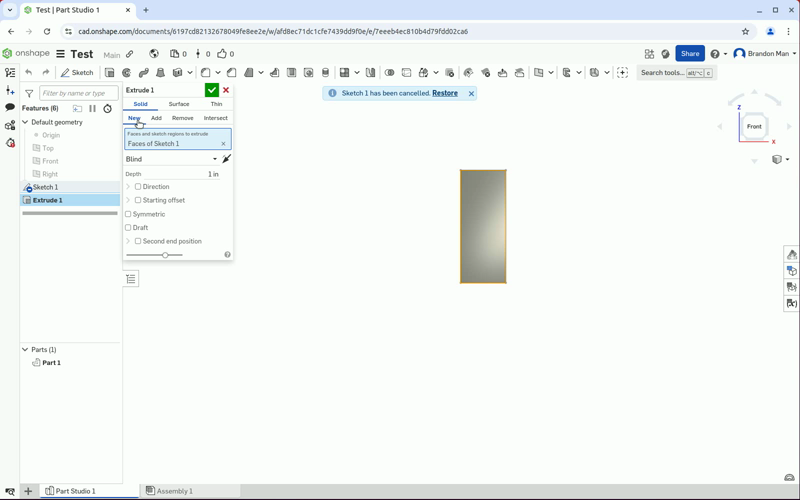
click(137, 120)
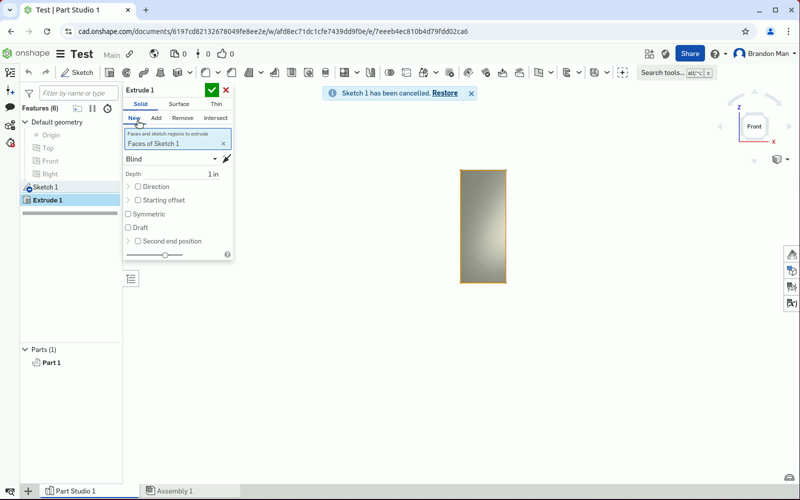
key(tab, 4)
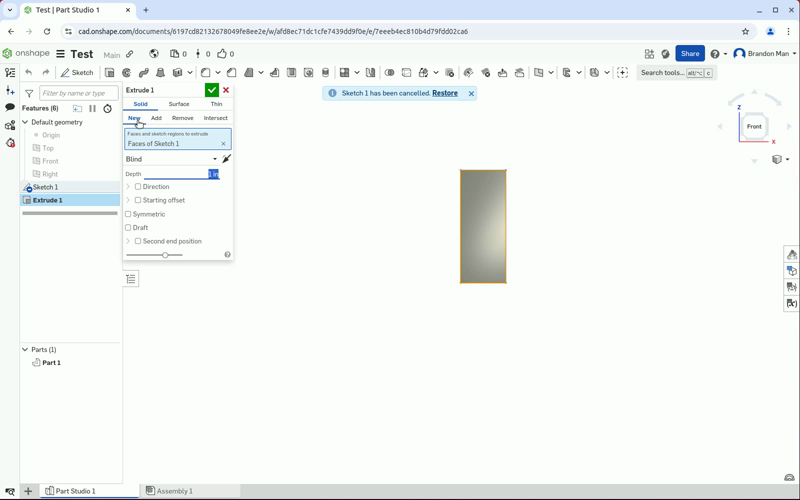
text(17.572)
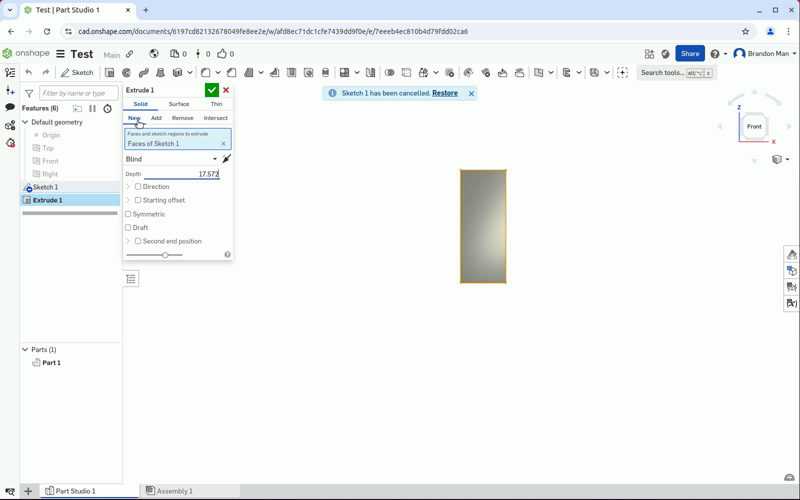
key(enter)
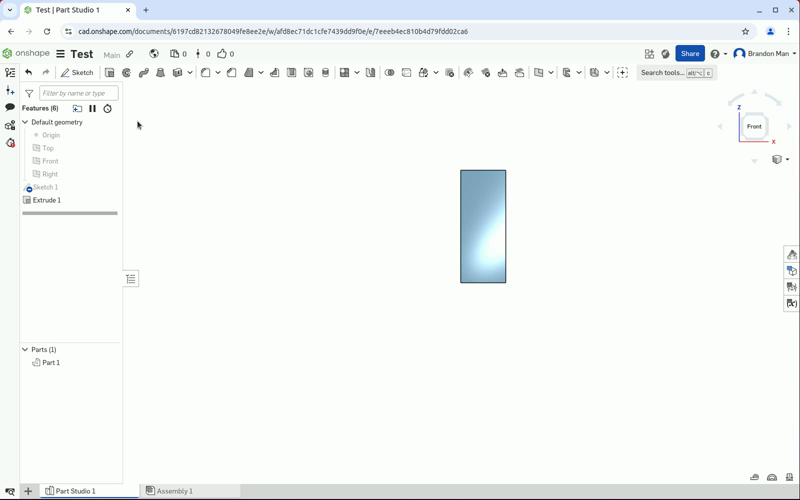
key(shift+h)
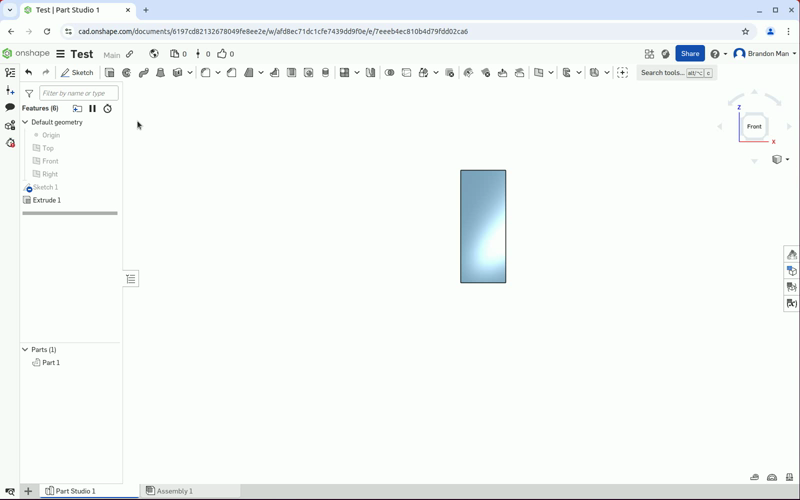
key(shift+h)
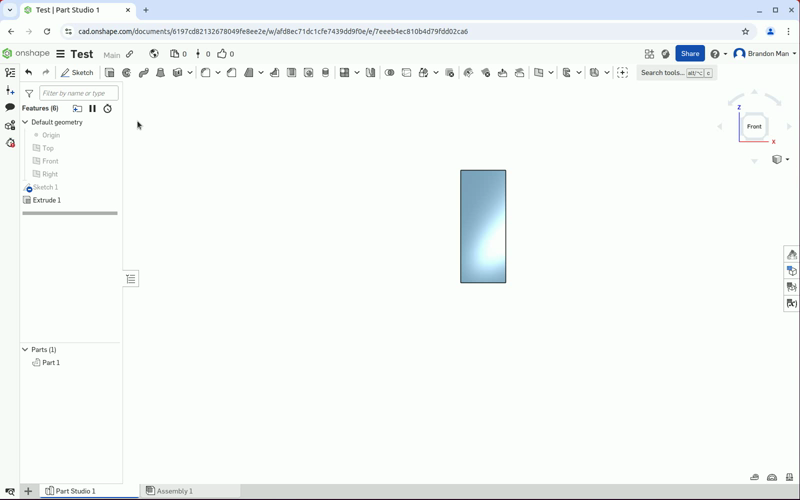
mouse_move(73, 189)
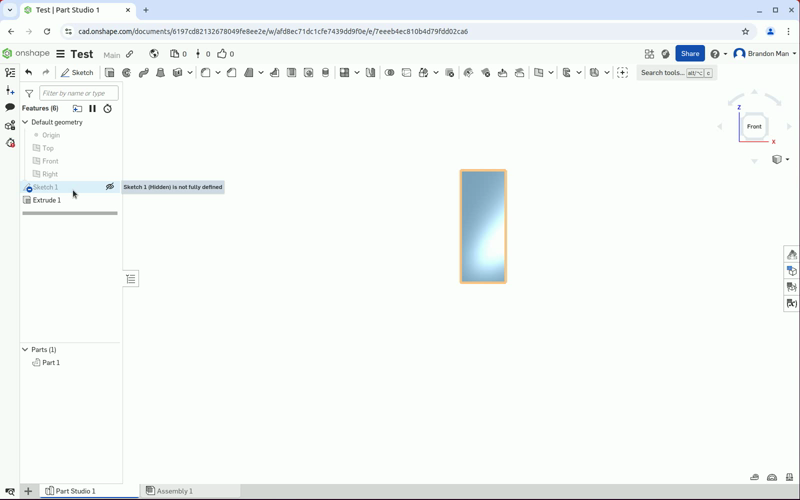
click(73, 189)
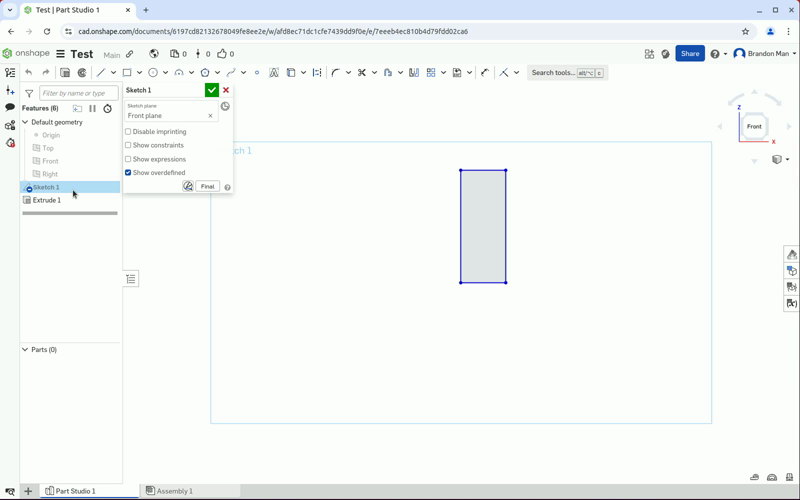
mouse_move(229, 92)
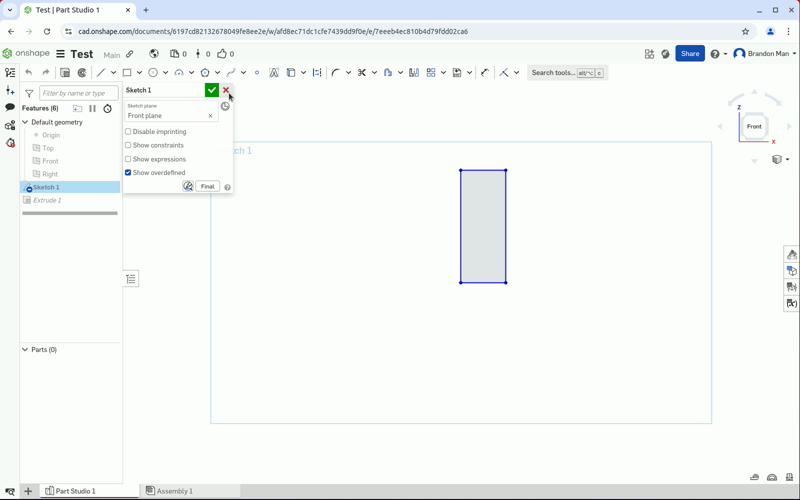
click(229, 92)
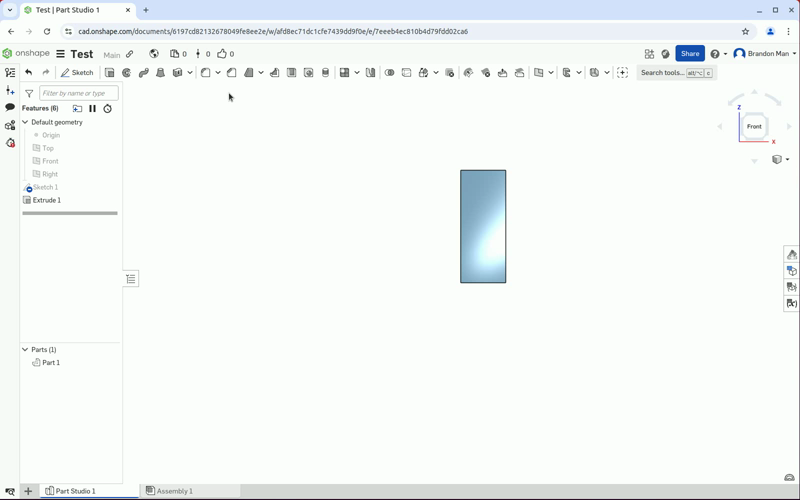
mouse_move(73, 352)
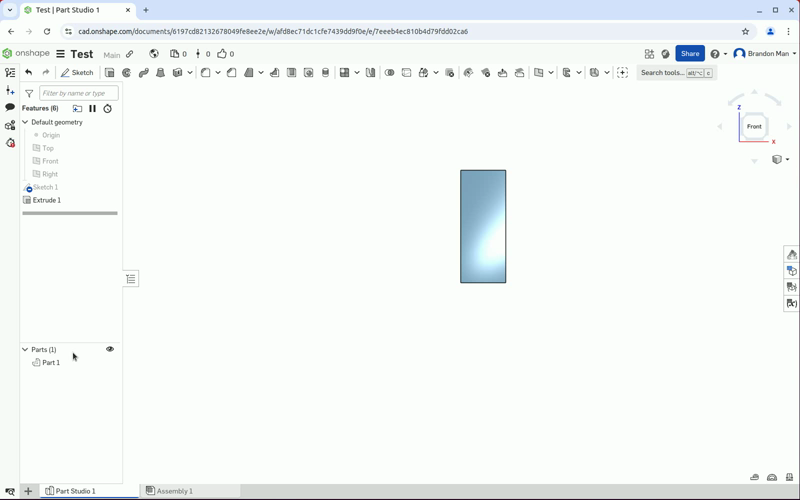
key(y)
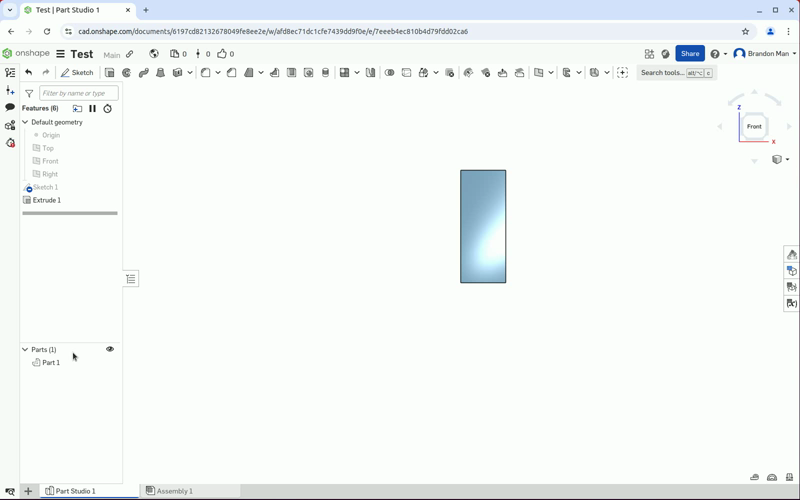
key(shift+p)
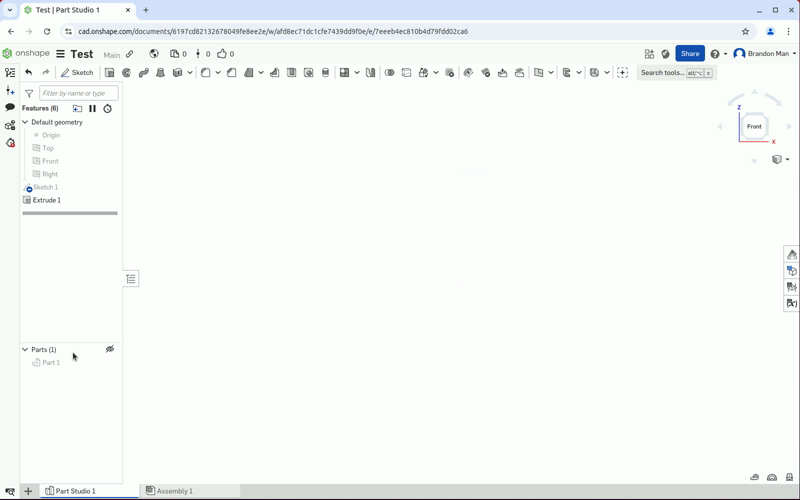
key(space)
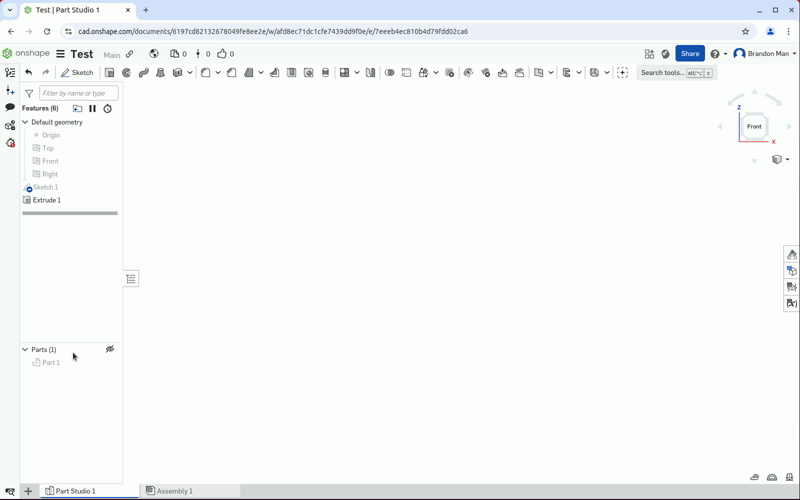
key_down(shift)
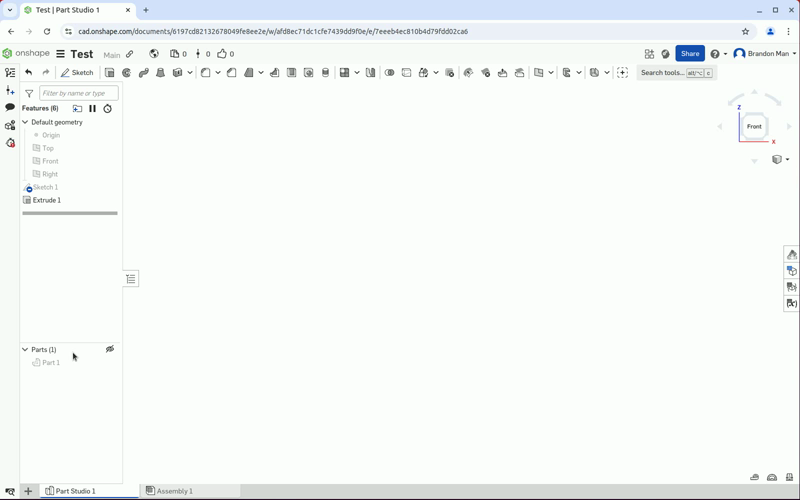
key(down)
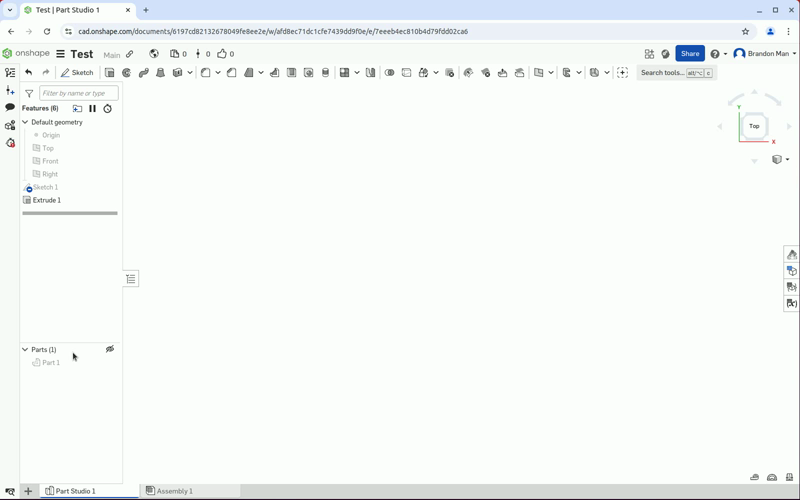
key_up(shift)
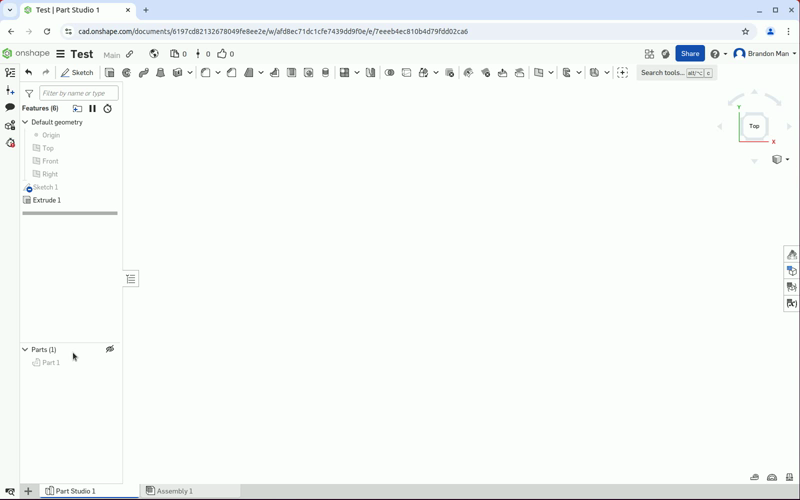
mouse_move(73, 352)
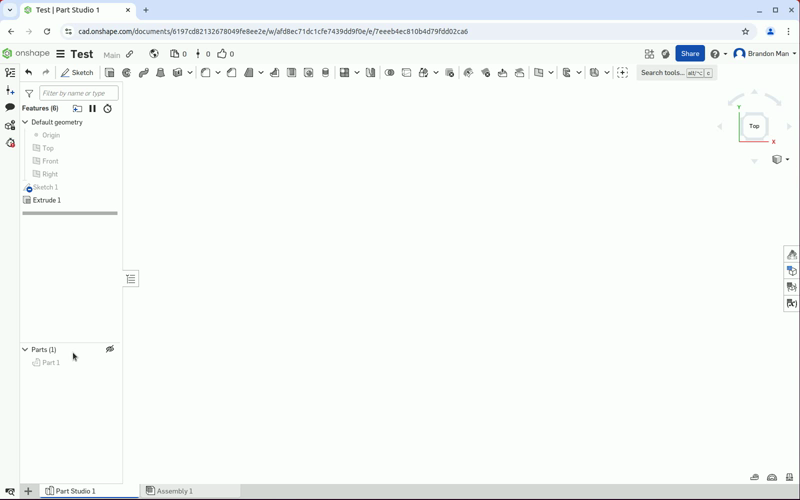
key(shift+y)
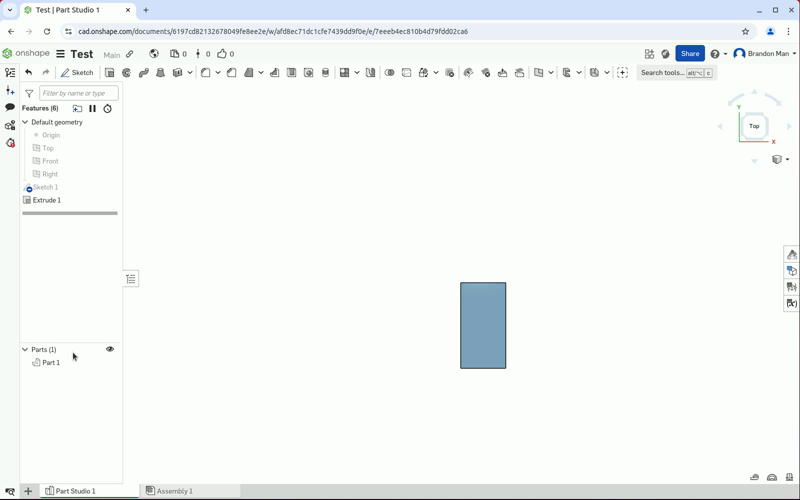
mouse_move(541, 75)
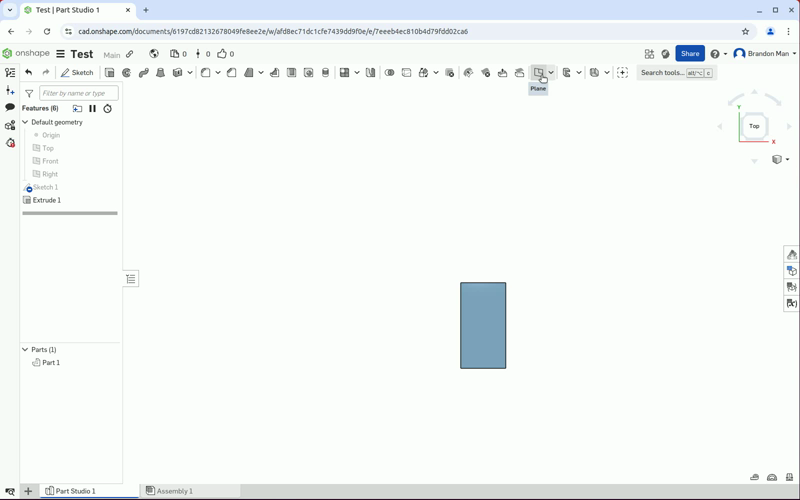
click(541, 75)
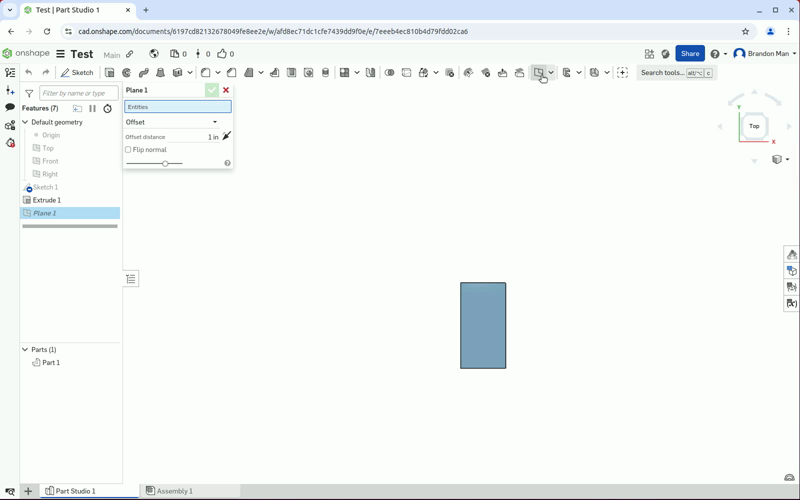
mouse_move(73, 150)
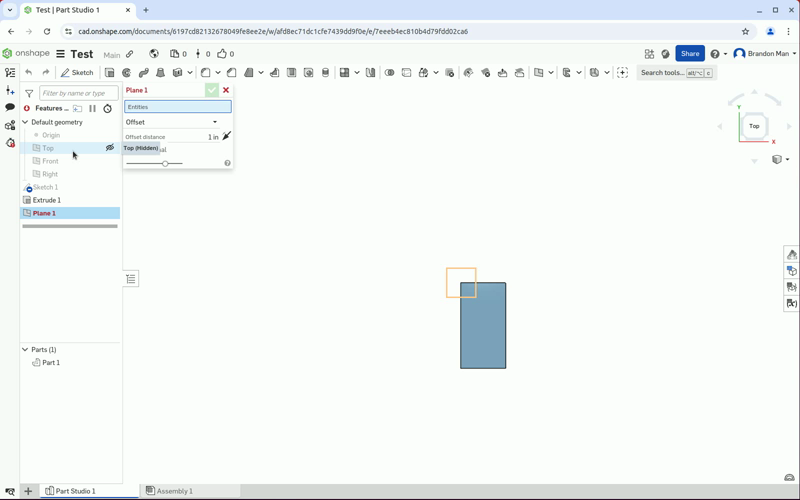
click(73, 150)
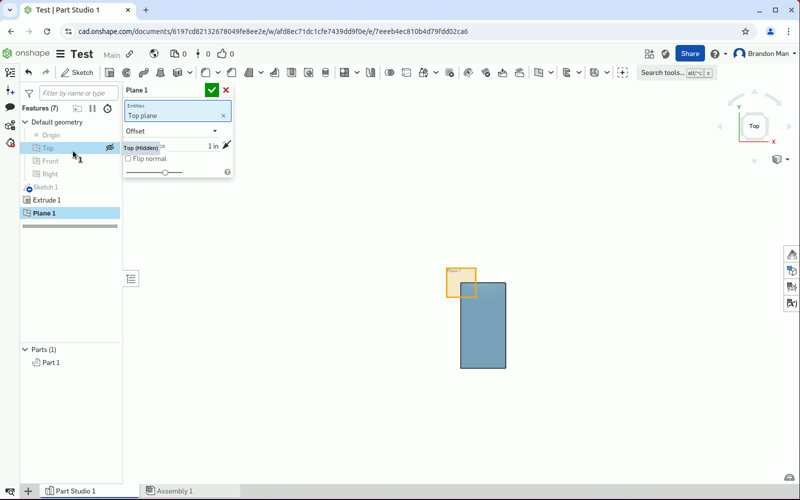
key(tab, 2)
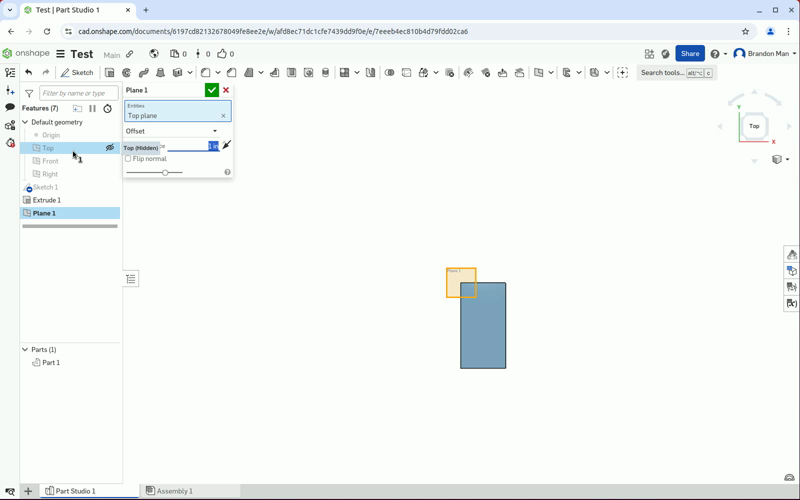
text(23.108)
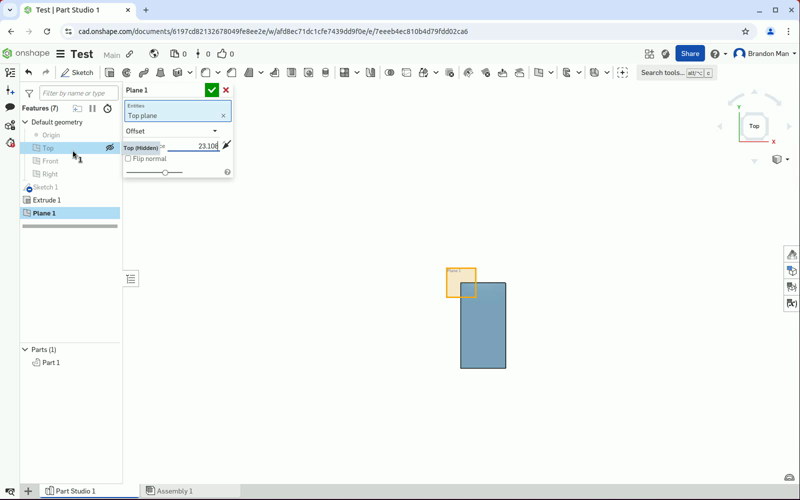
key(enter, 2)
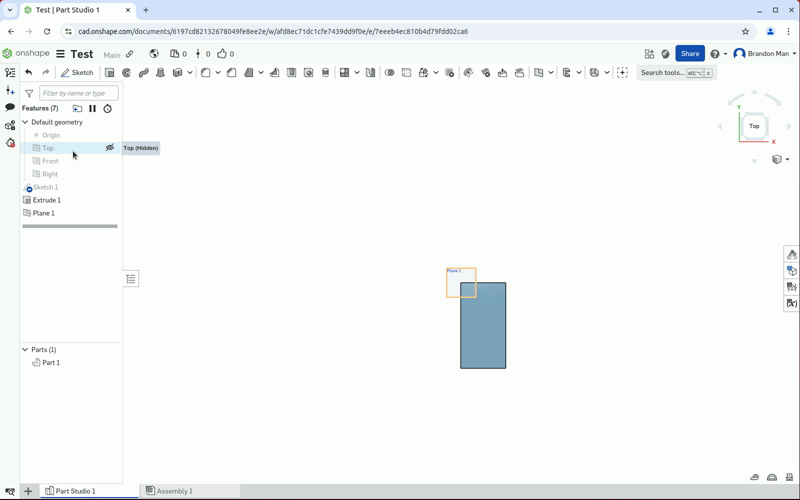
key(shift+s)
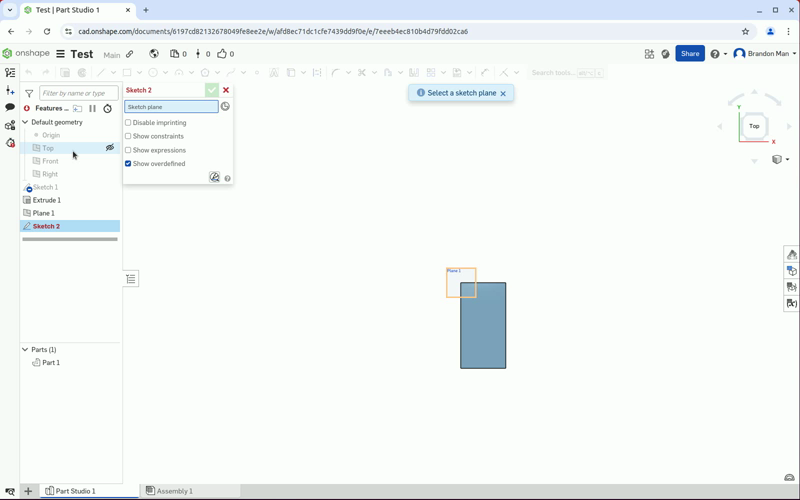
mouse_move(73, 215)
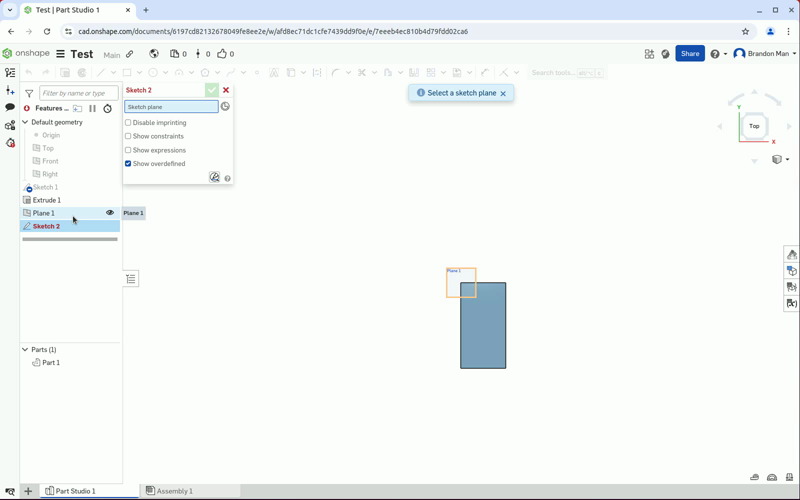
click(73, 215)
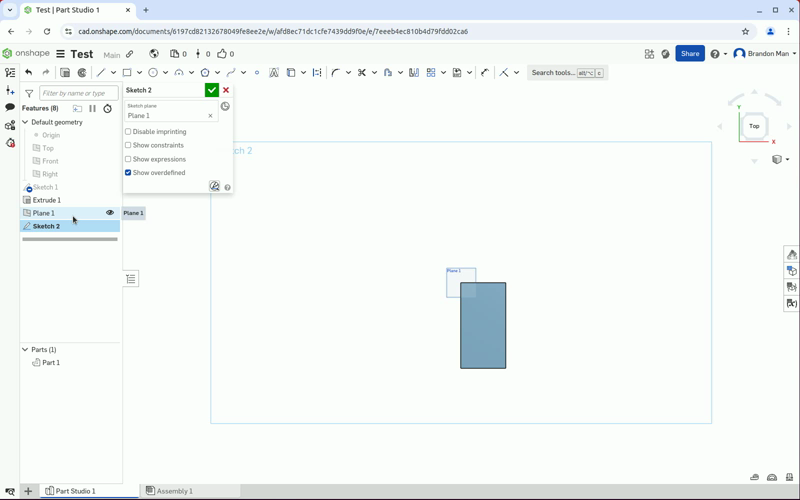
mouse_move(73, 352)
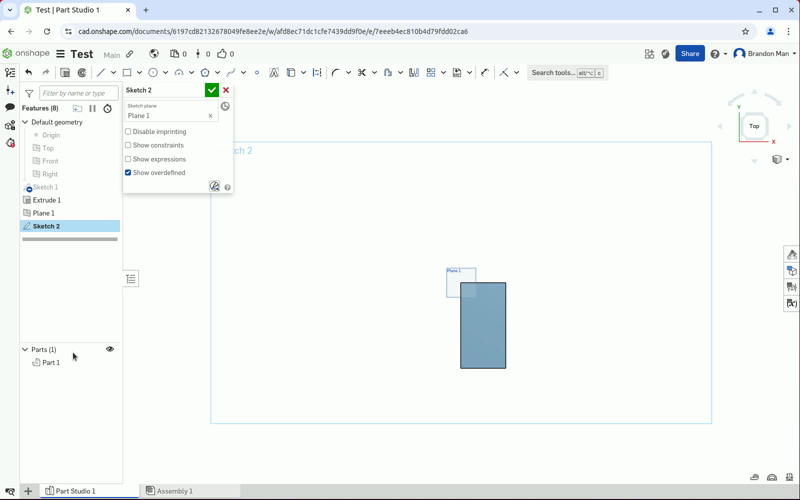
key(y)
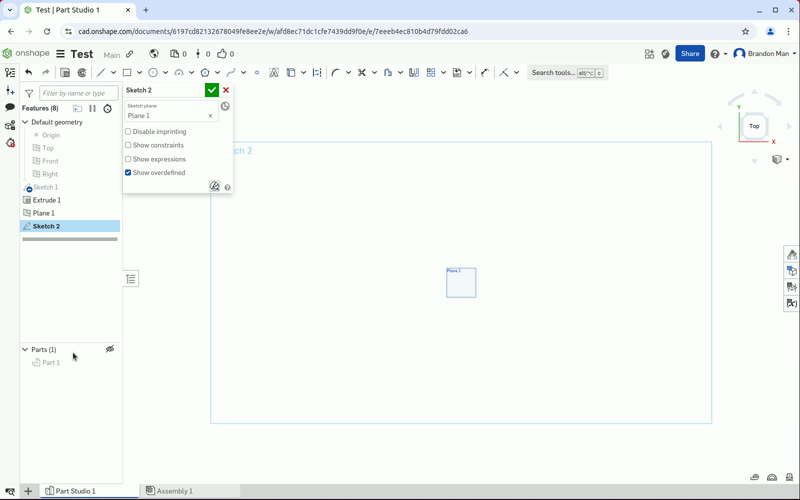
key(l)
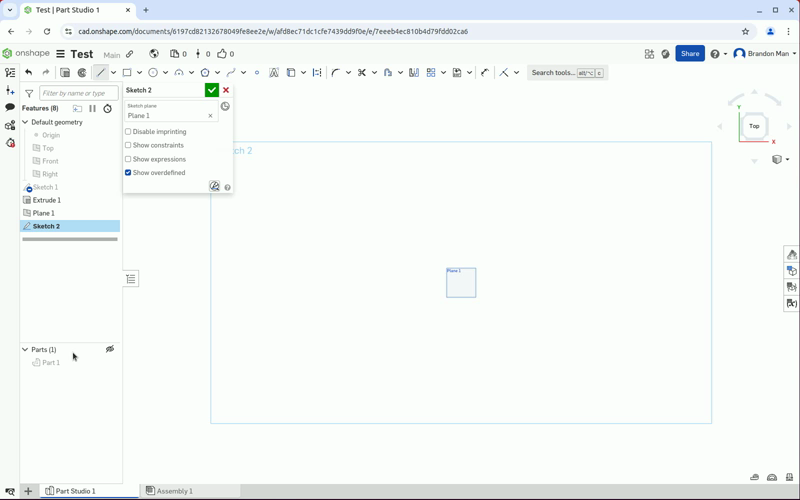
key_down(shift)
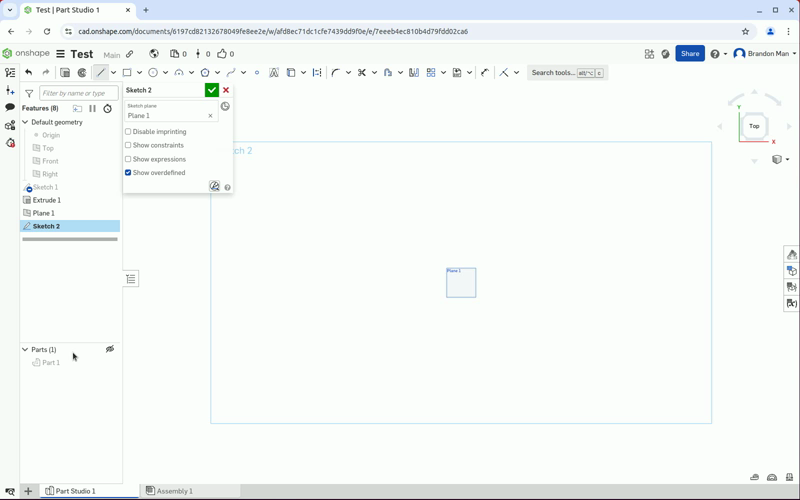
mouse_move(466, 362)
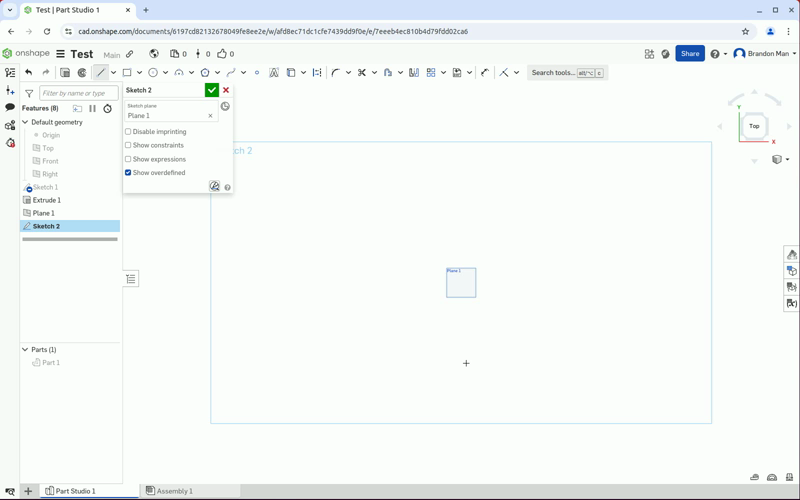
click(466, 362)
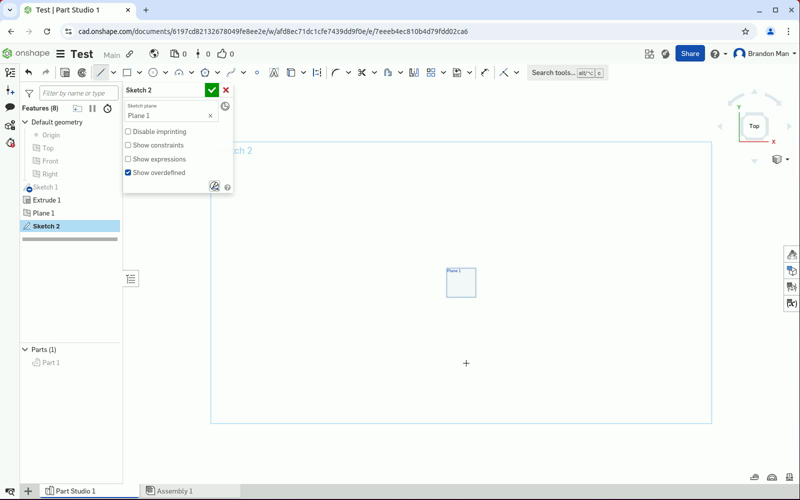
key_up(shift)
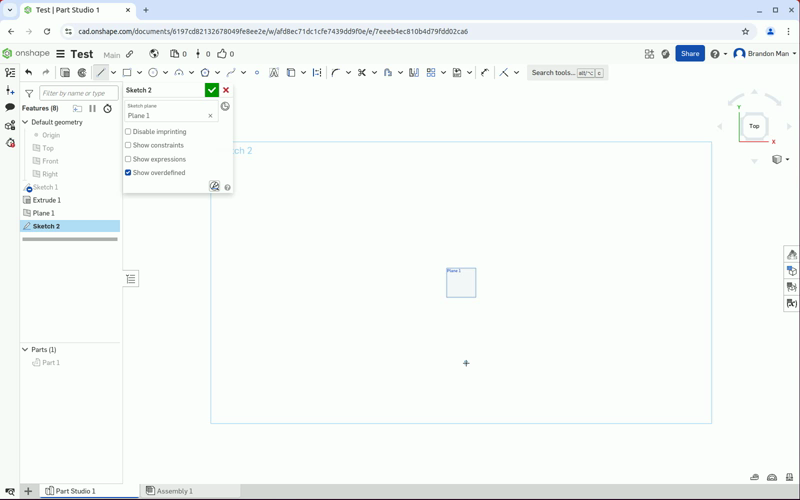
key_down(shift)
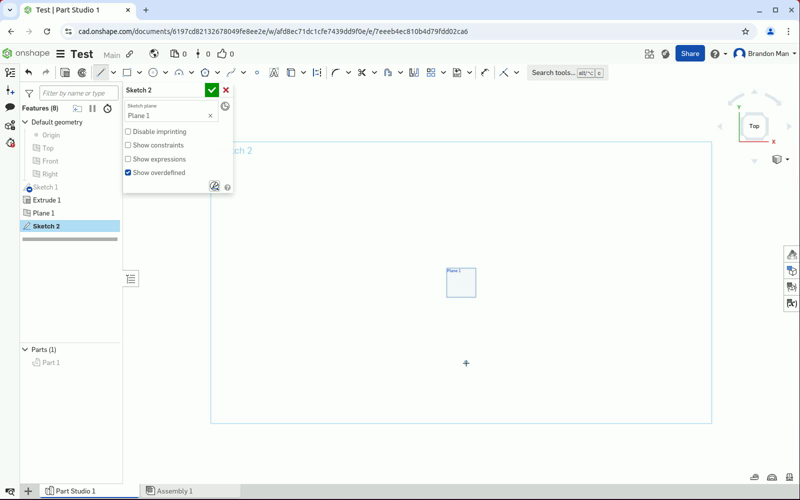
mouse_move(496, 362)
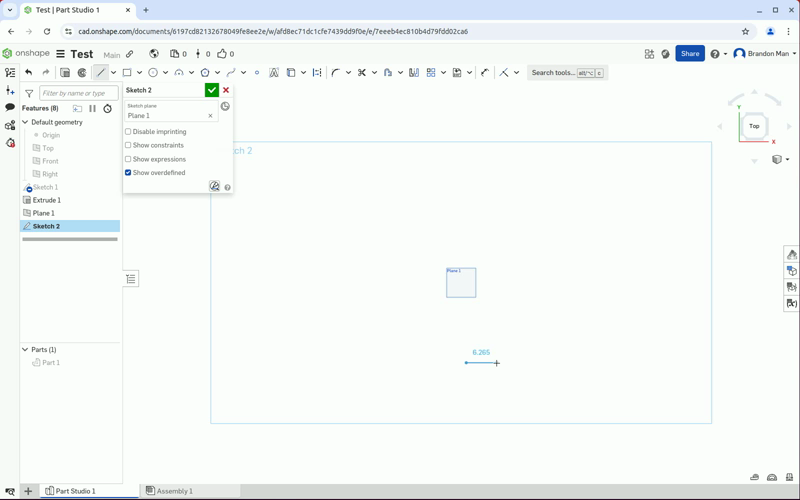
mouse_move(500, 362)
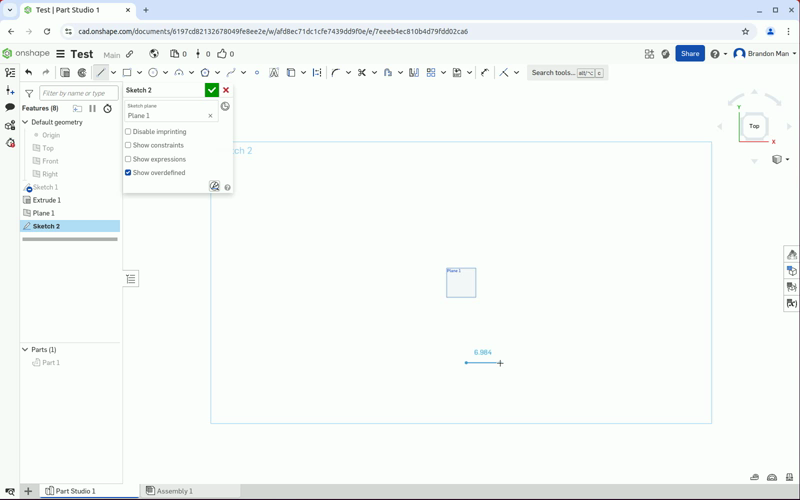
click(500, 362)
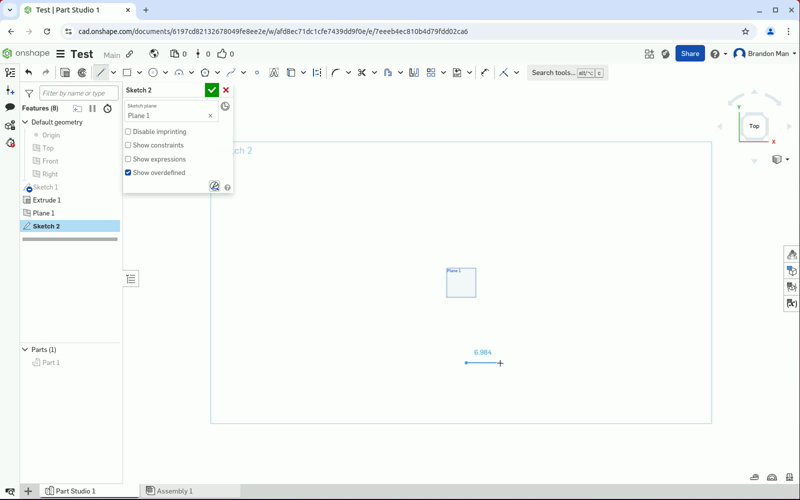
key_up(shift)
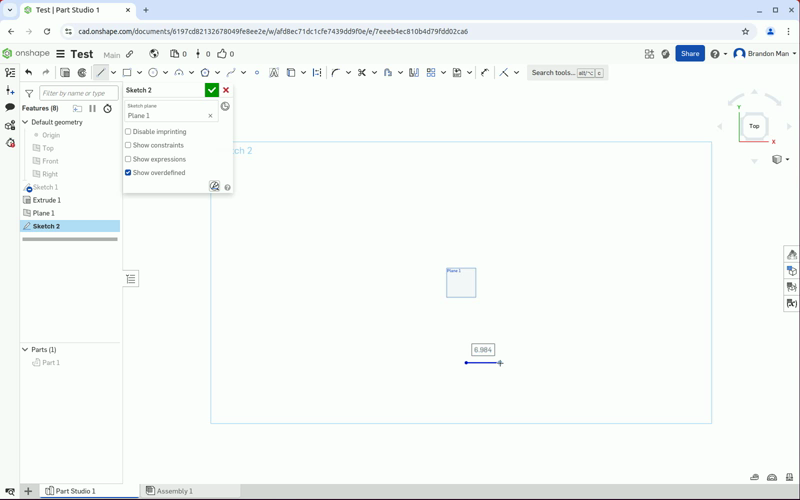
key_down(shift)
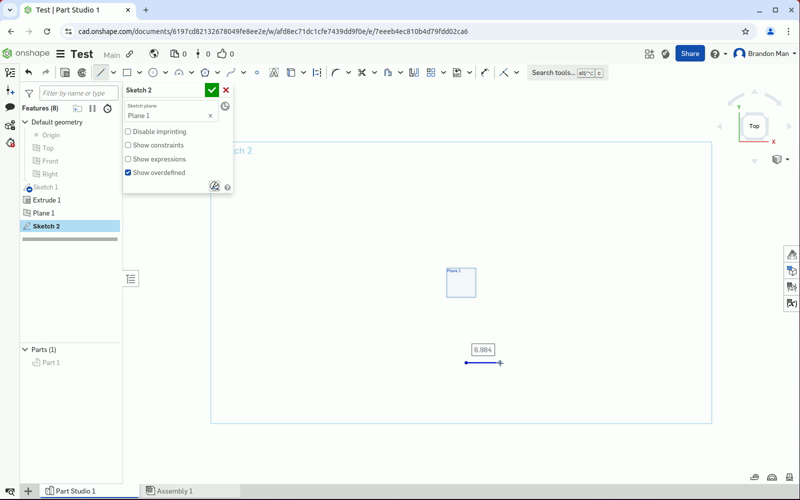
mouse_move(500, 288)
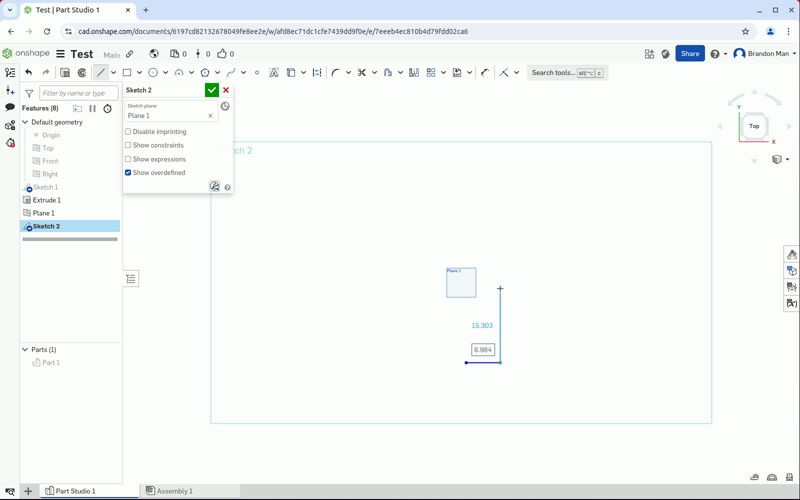
click(500, 288)
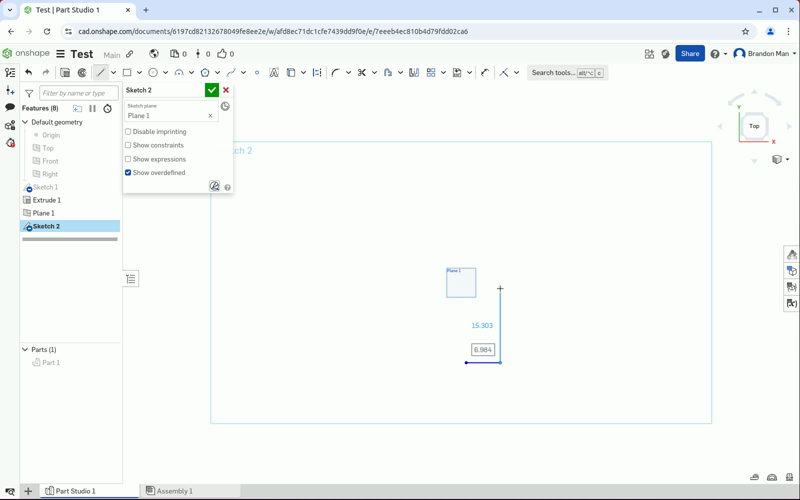
key_up(shift)
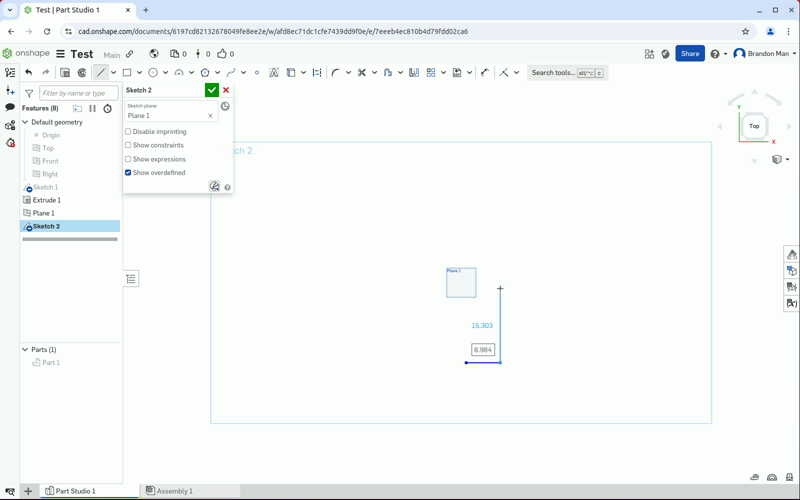
key_down(shift)
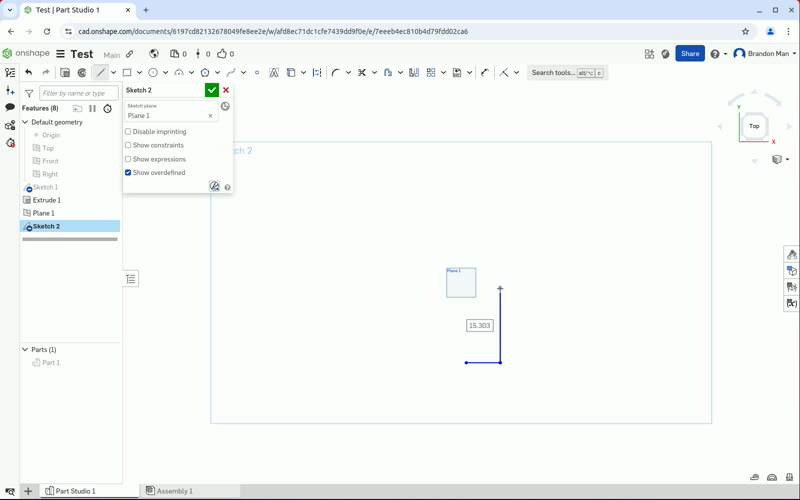
mouse_move(530, 288)
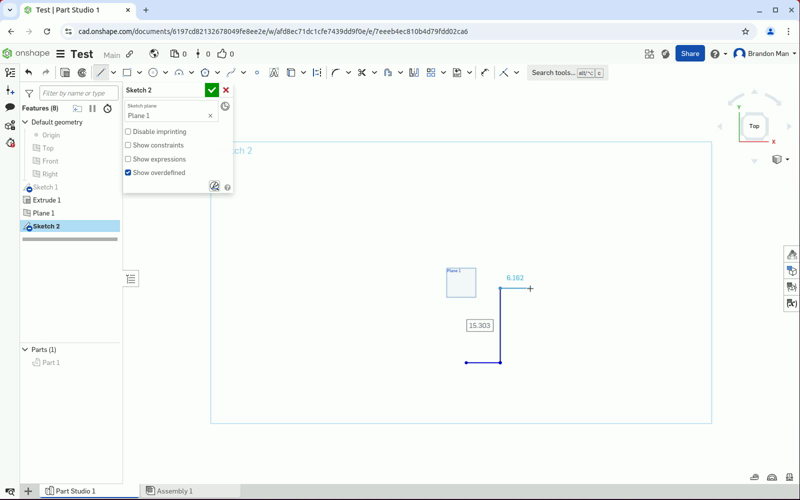
mouse_move(466, 288)
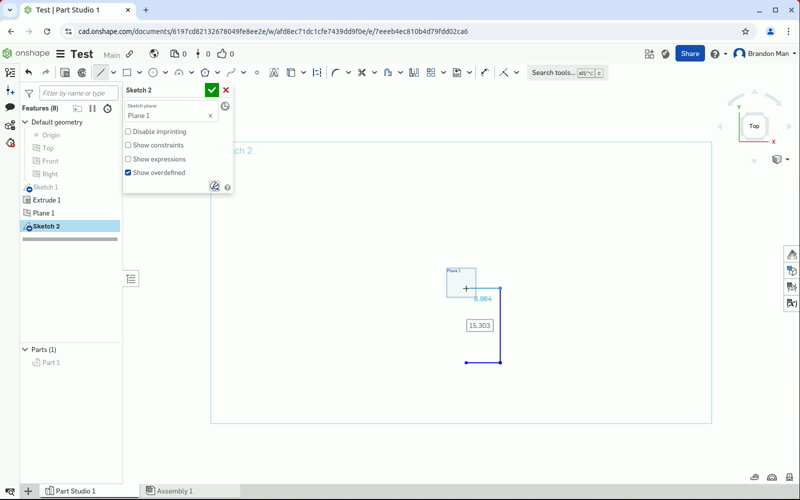
click(466, 288)
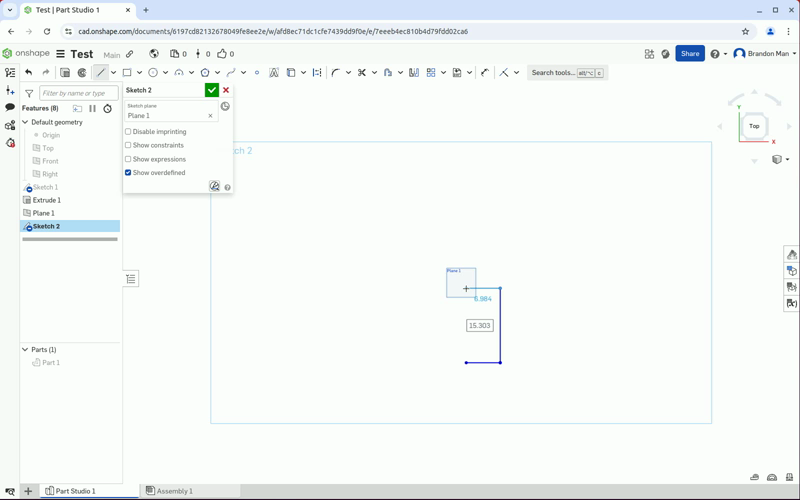
key_up(shift)
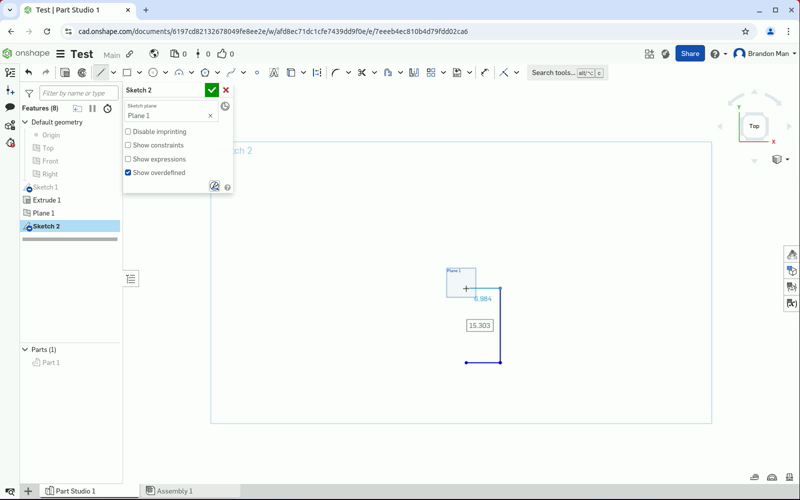
key_down(shift)
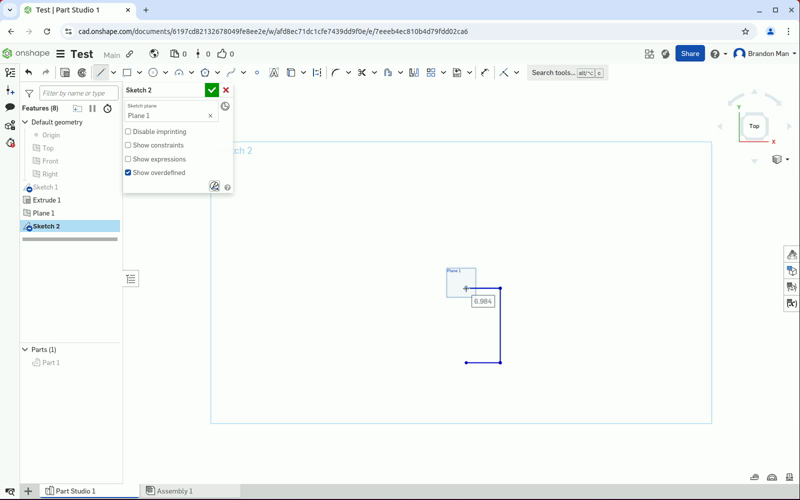
mouse_move(466, 362)
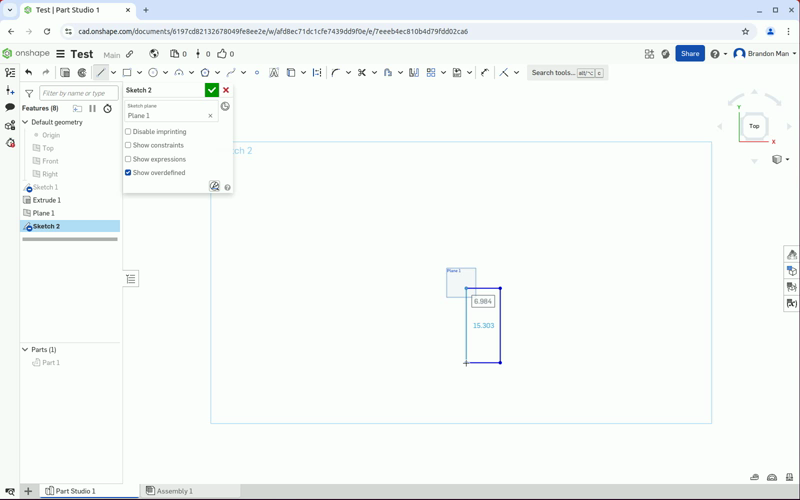
key_up(shift)
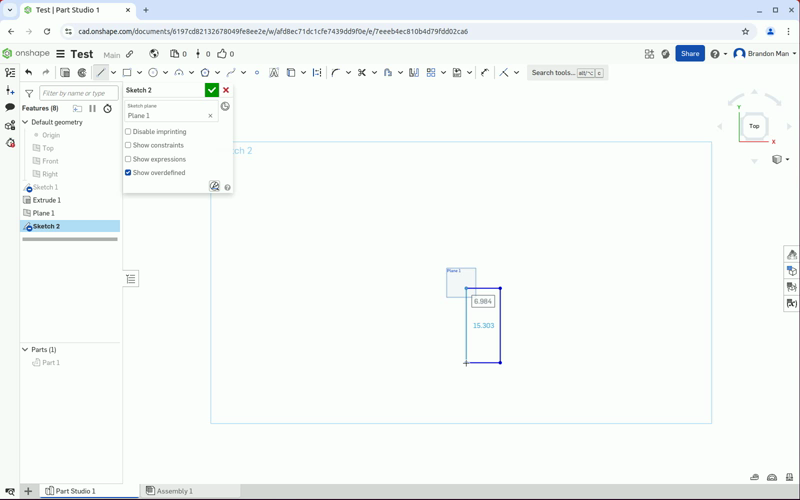
click(466, 362)
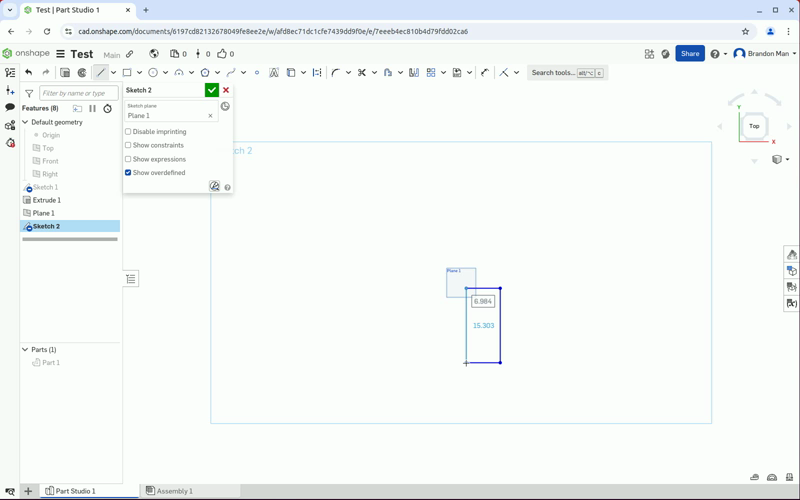
key(esc)
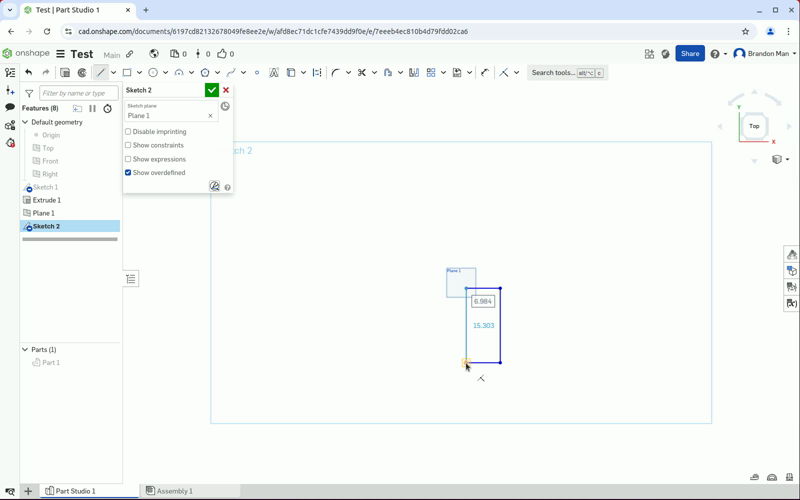
mouse_move(487, 290)
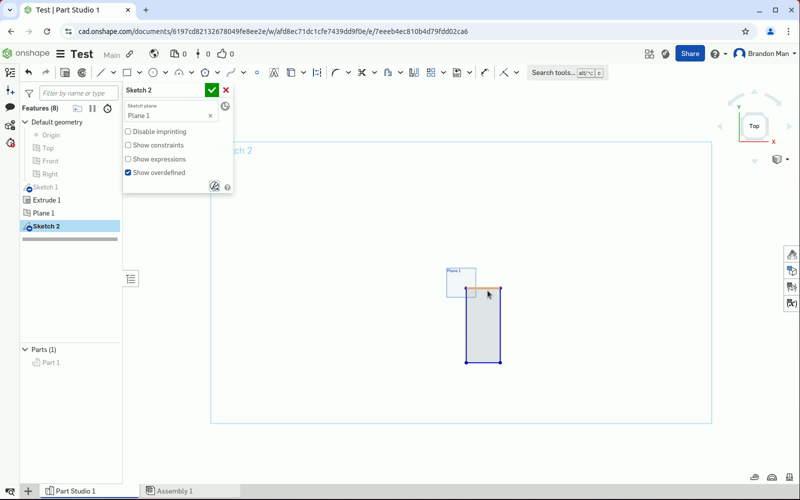
click(487, 290)
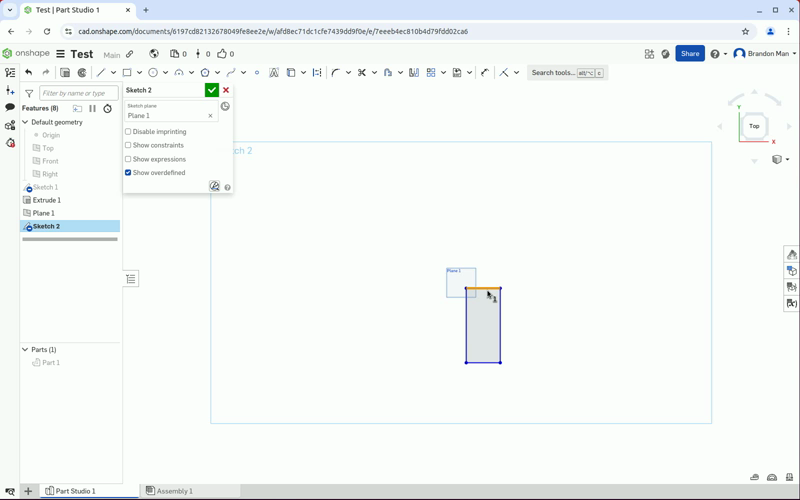
mouse_move(73, 352)
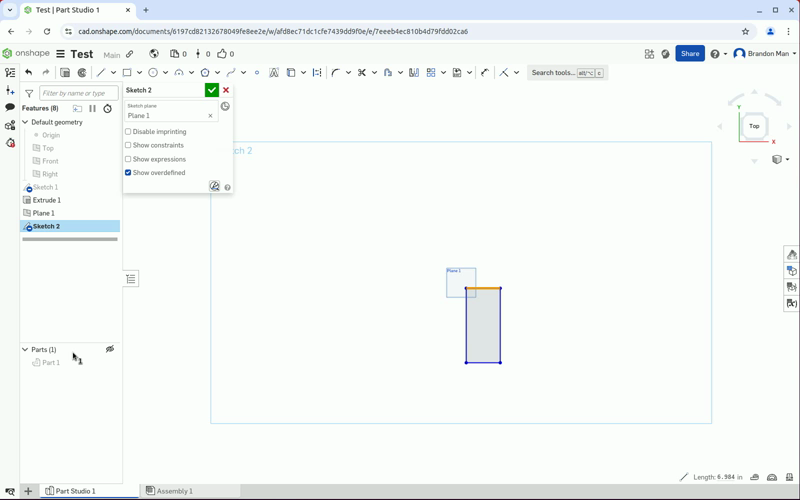
key(shift+y)
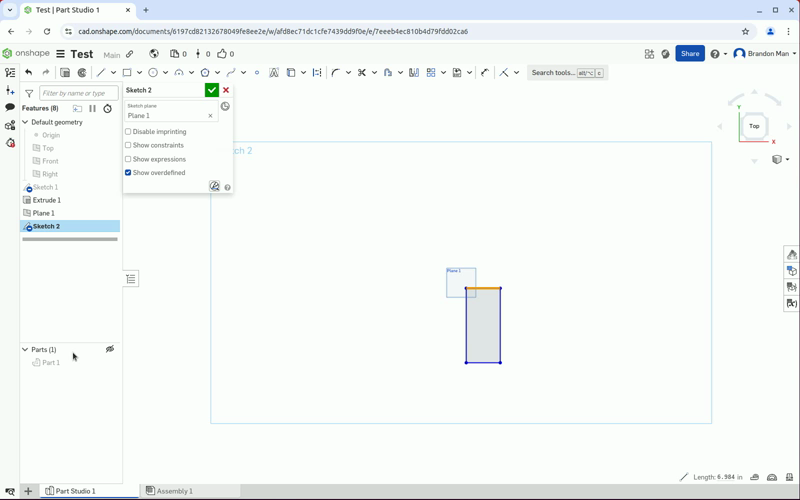
key(shift+e)
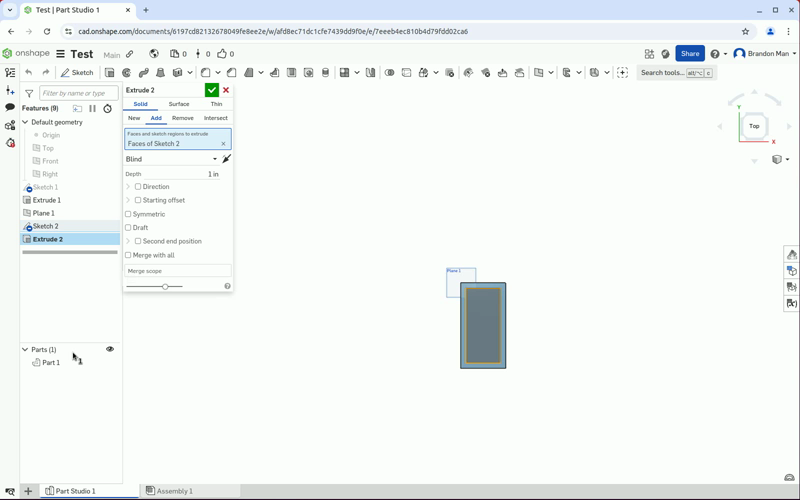
mouse_move(143, 106)
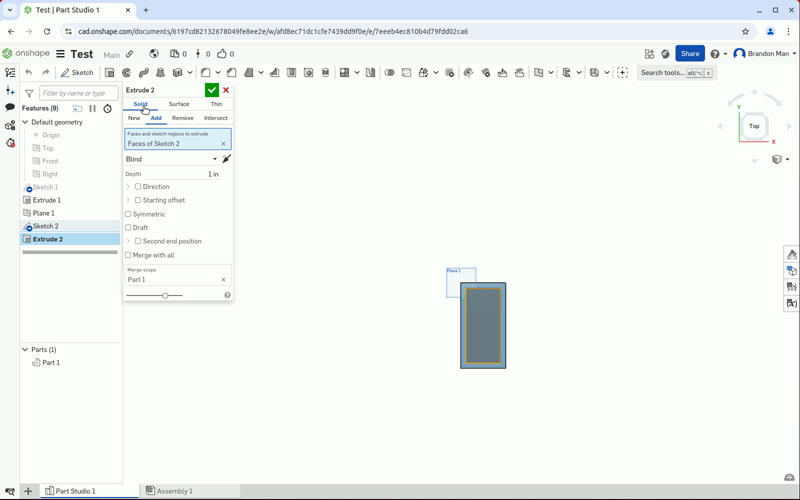
click(143, 106)
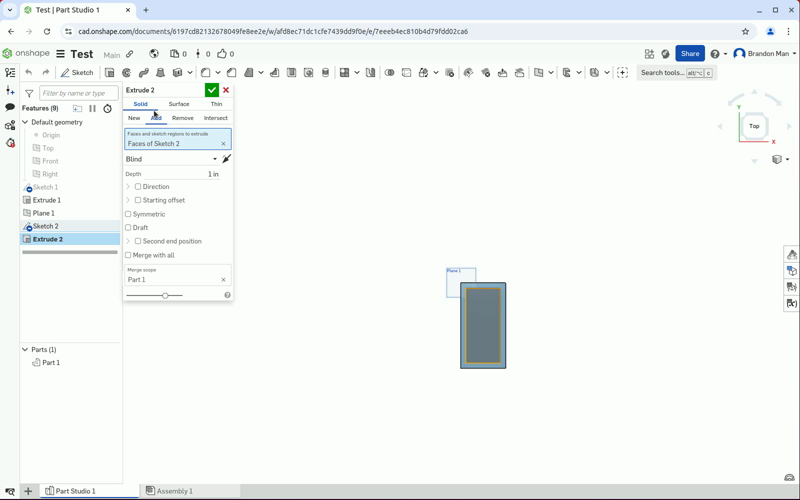
mouse_move(186, 120)
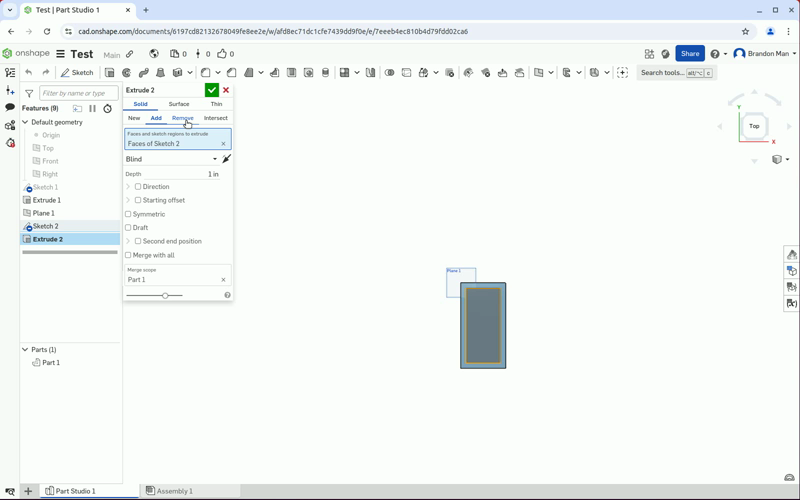
click(186, 120)
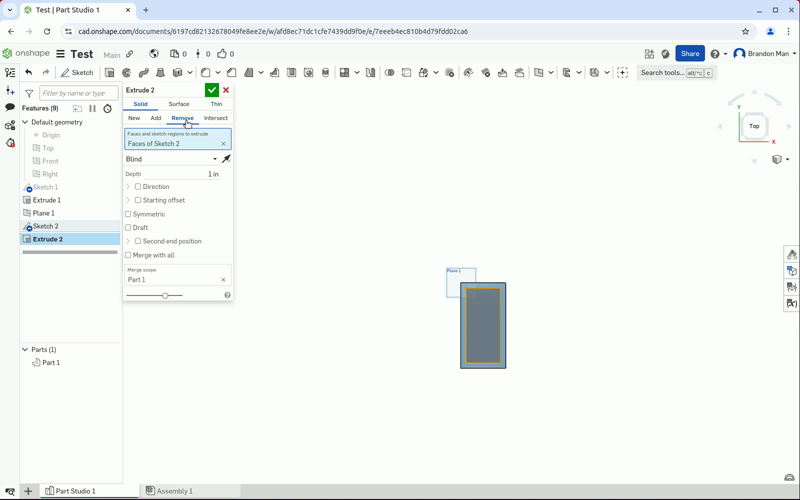
key(tab, 4)
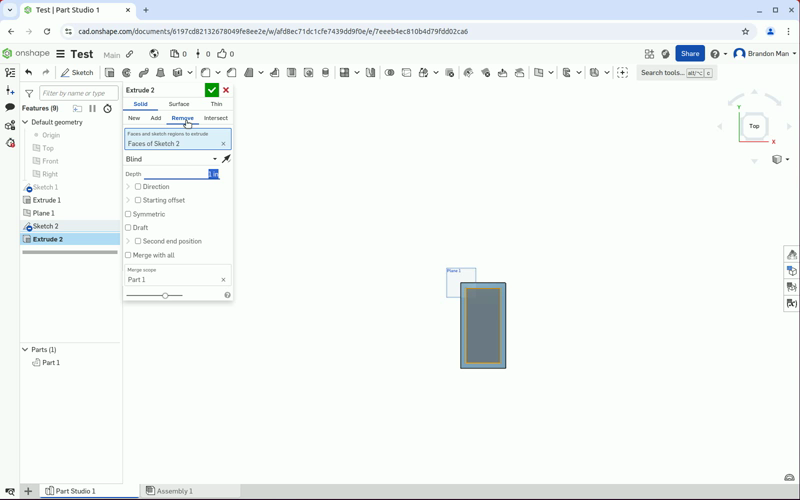
text(21.183)
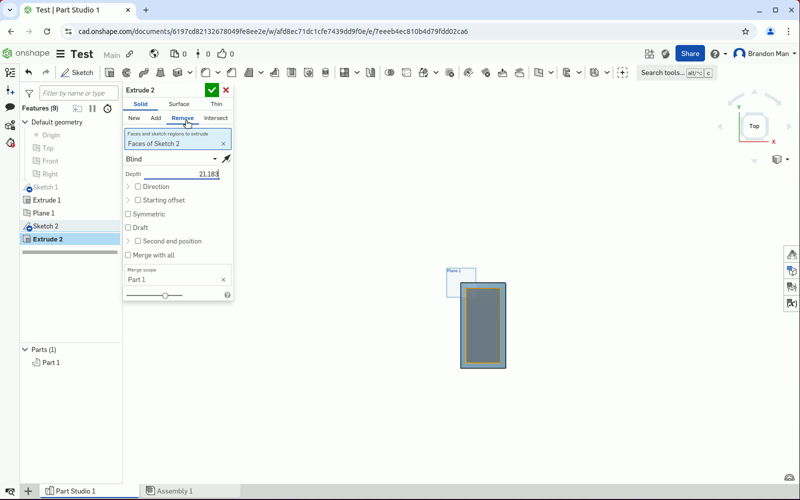
key(tab, 6)
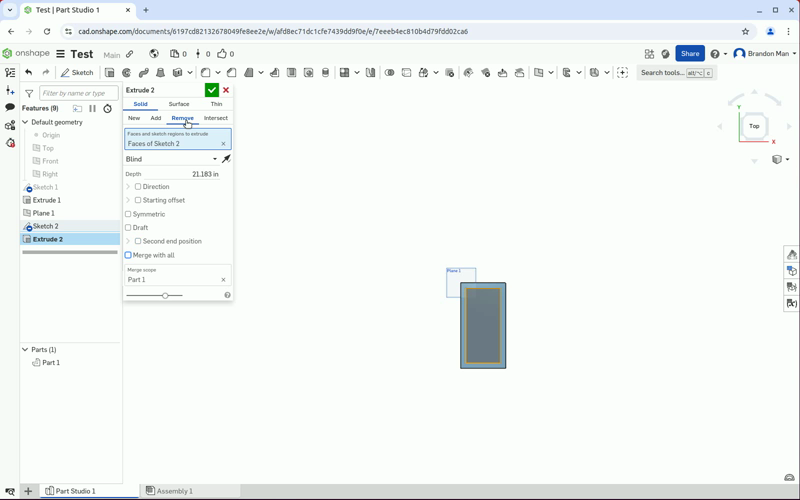
key(space)
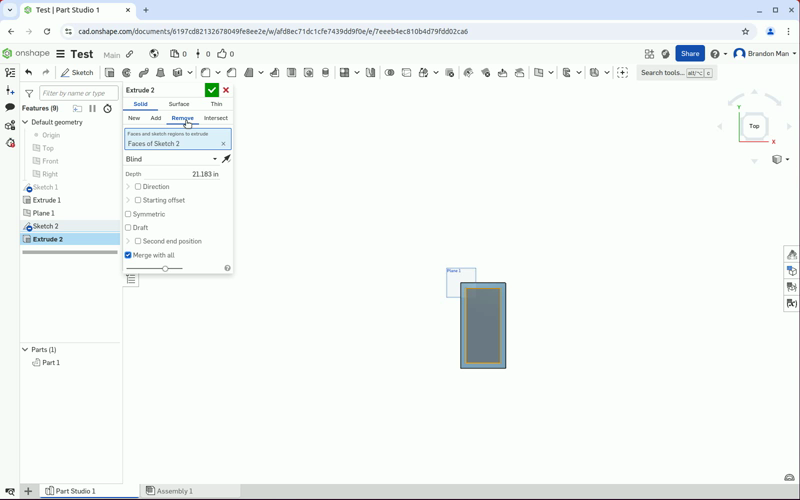
key(enter)
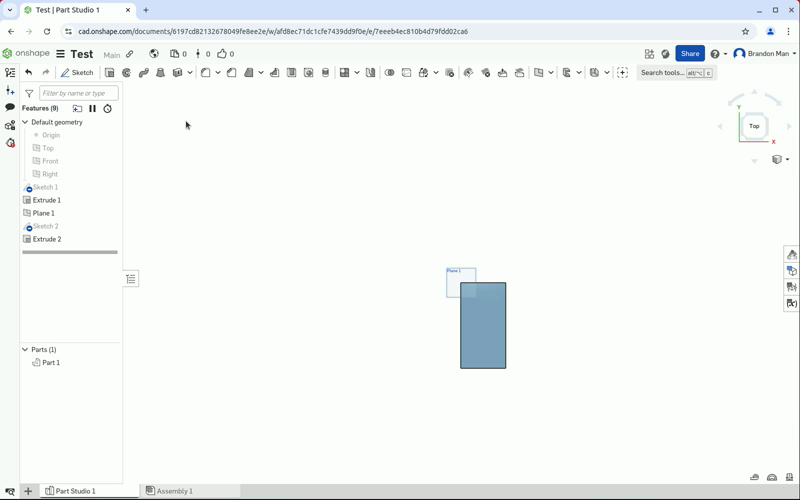
key(shift+h)
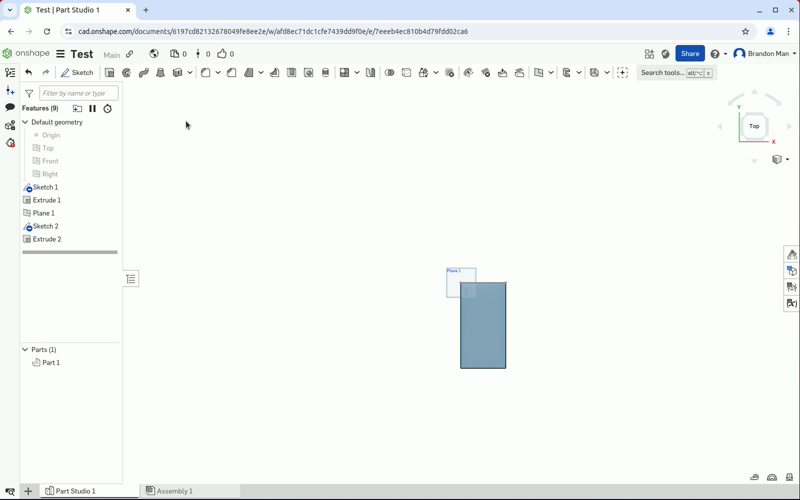
key(shift+h)
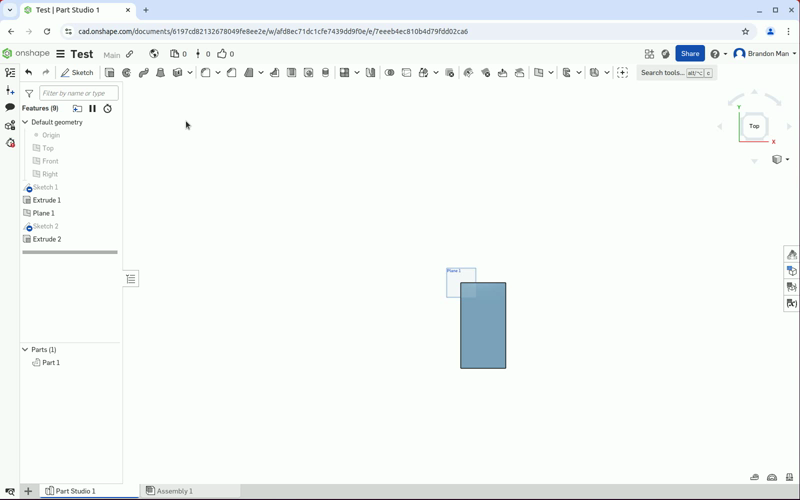
mouse_move(73, 189)
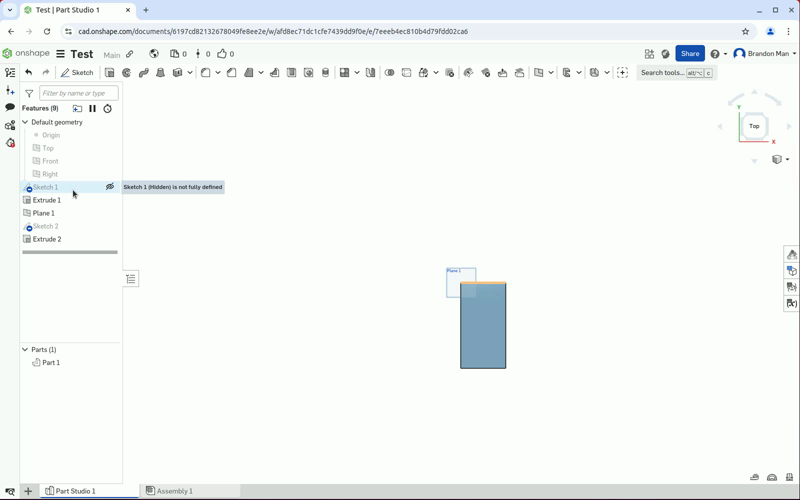
click(73, 189)
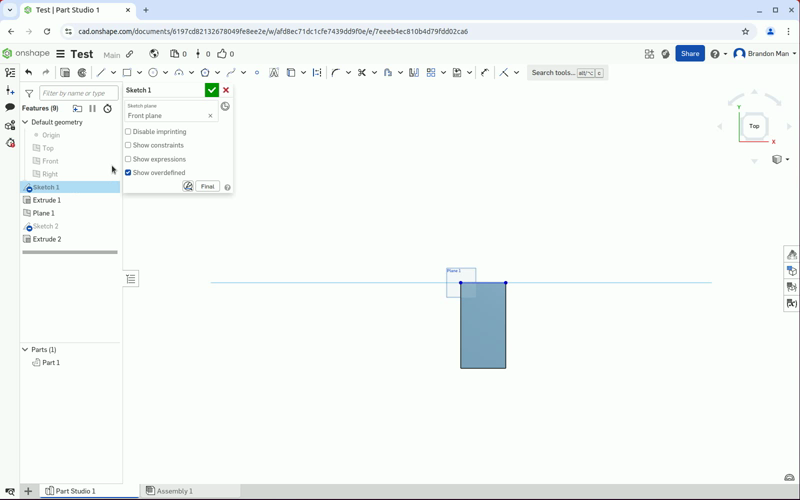
mouse_move(229, 92)
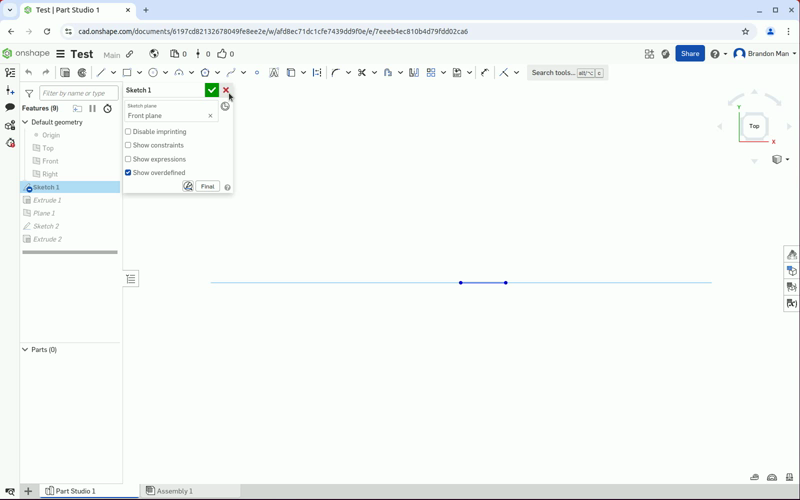
click(229, 92)
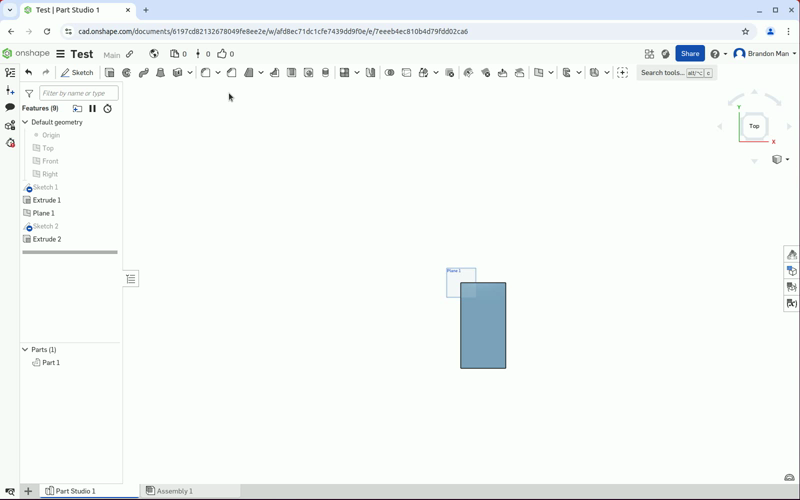
mouse_move(73, 352)
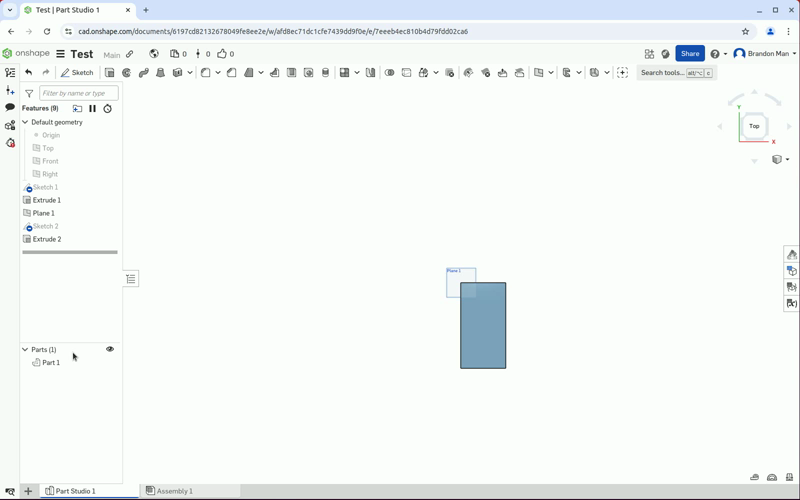
key(y)
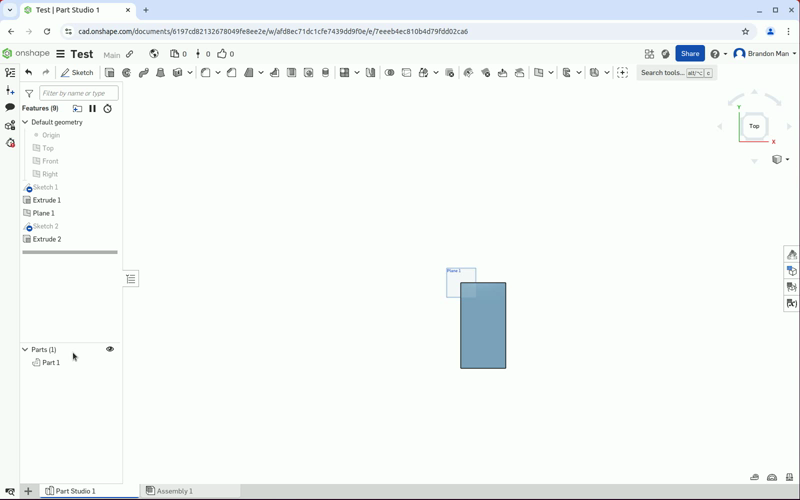
key(shift+p)
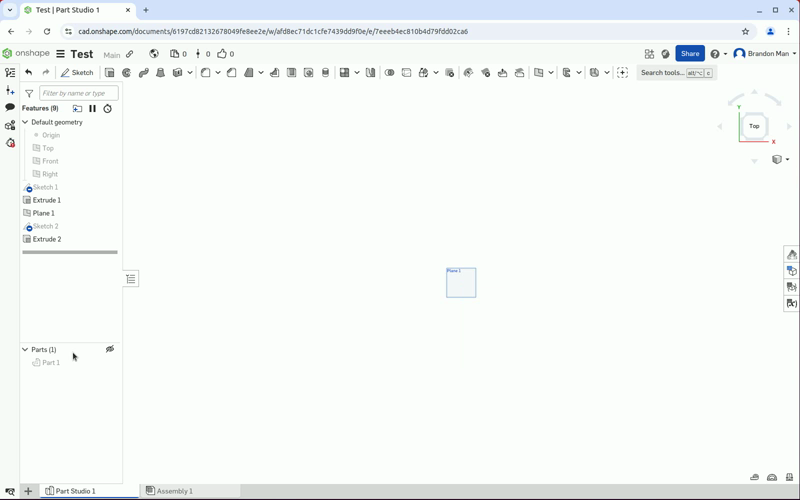
key(space)
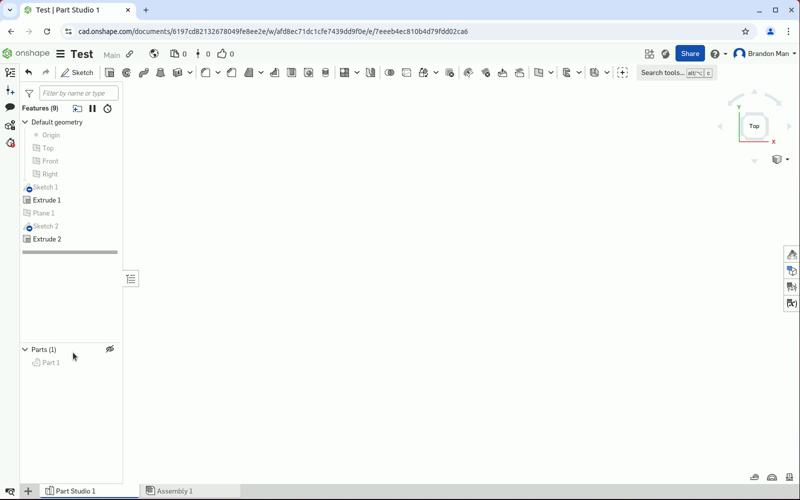
key_down(shift)
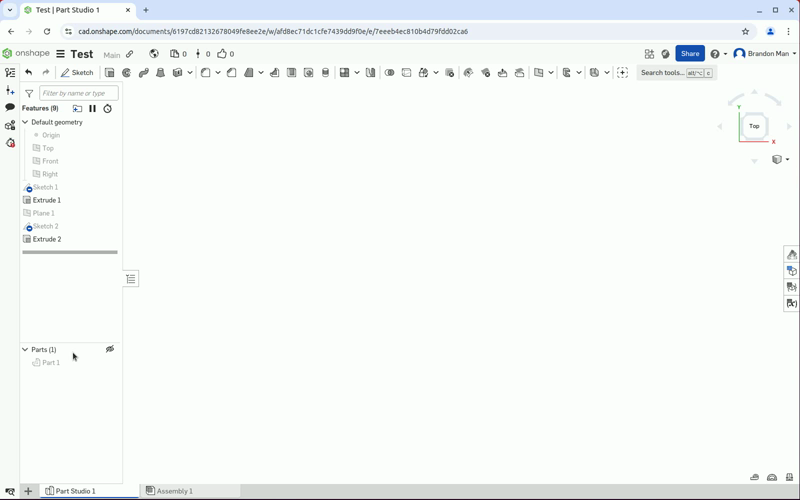
key(up)
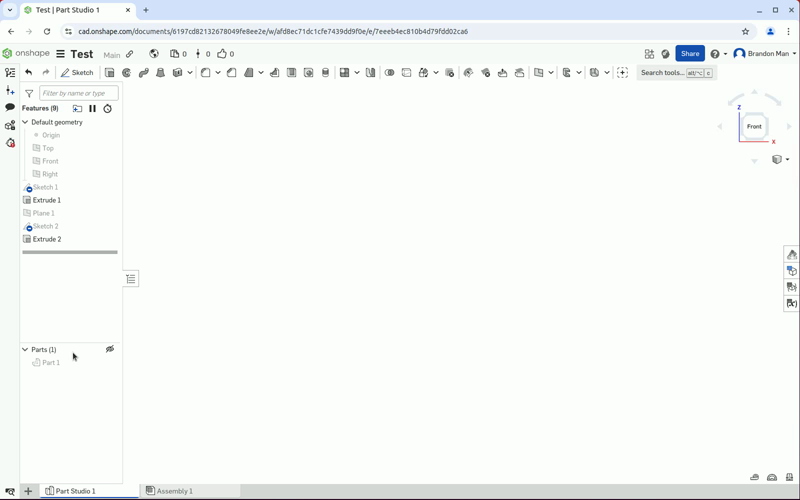
key_up(shift)
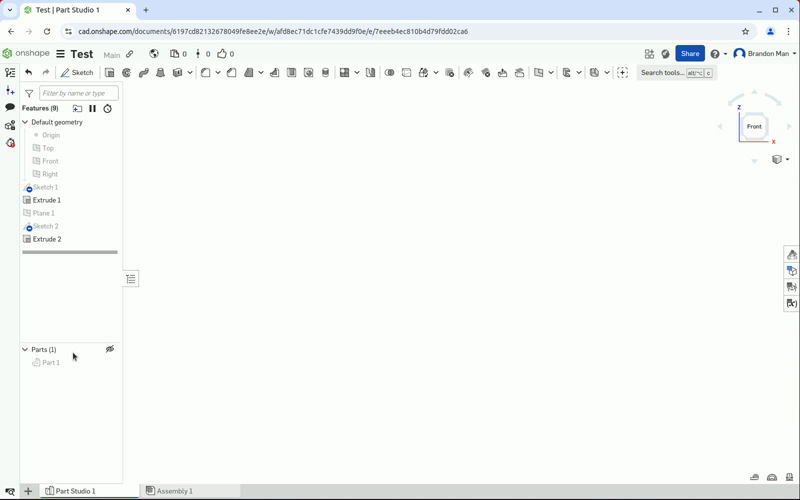
mouse_move(73, 352)
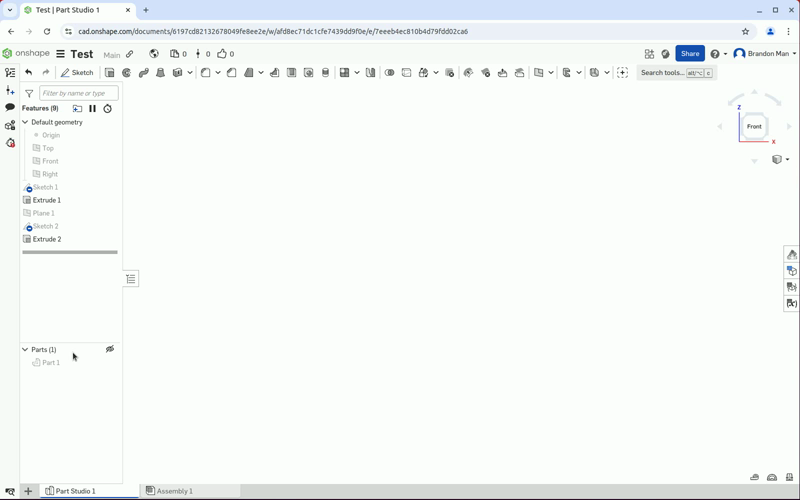
key(shift+y)
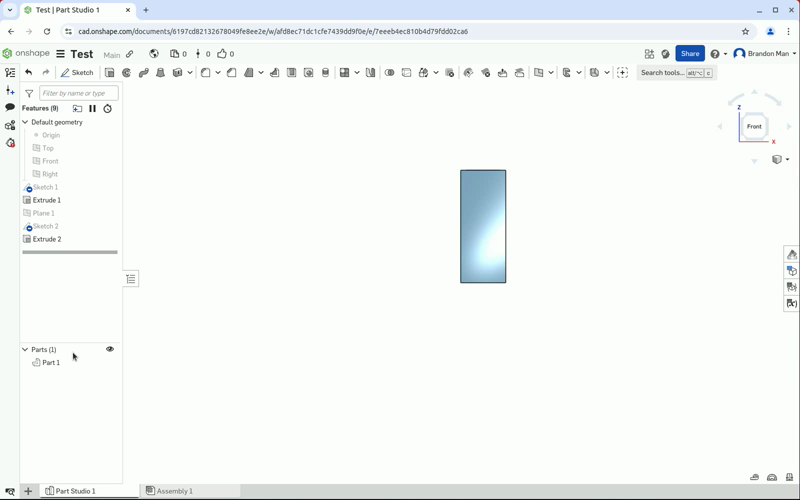
mouse_move(541, 75)
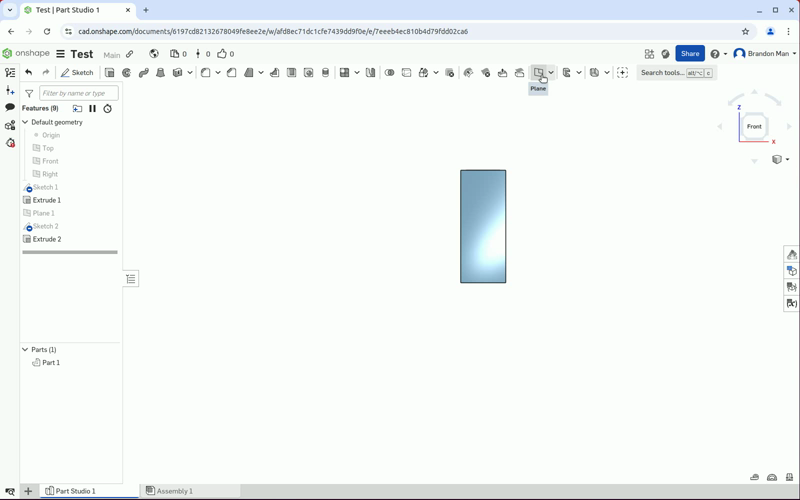
click(541, 75)
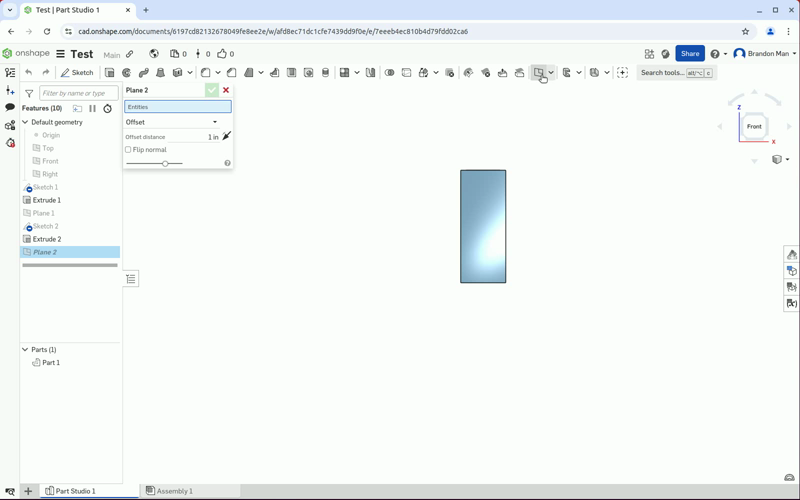
mouse_move(73, 163)
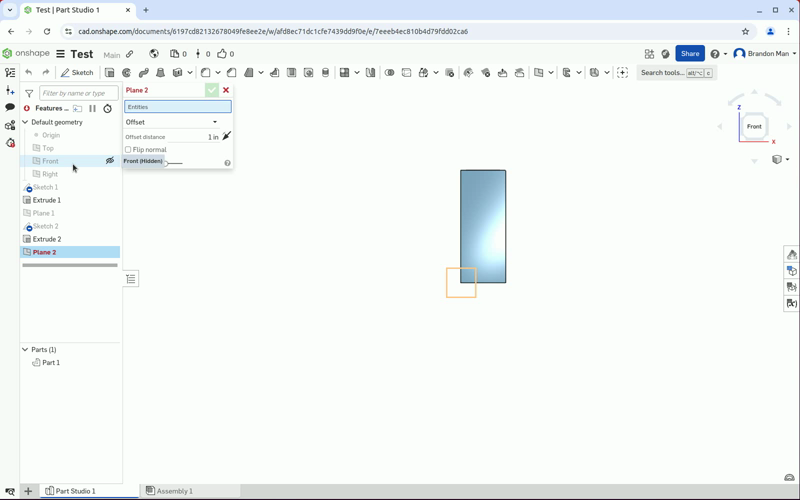
click(73, 163)
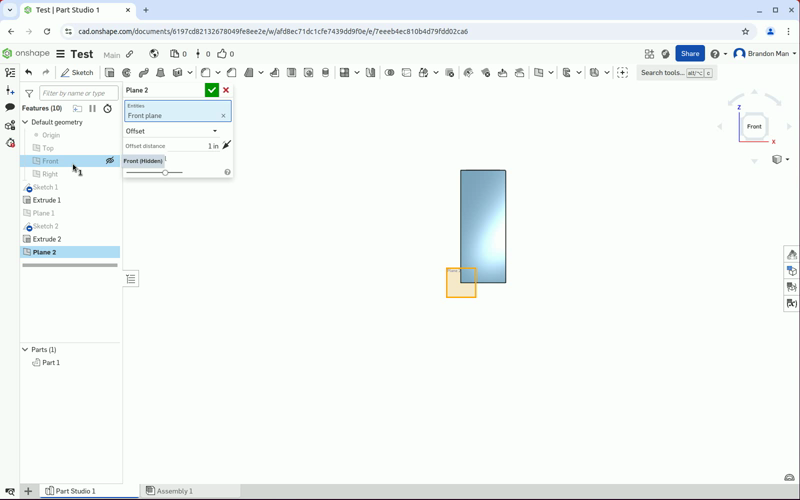
key(tab, 2)
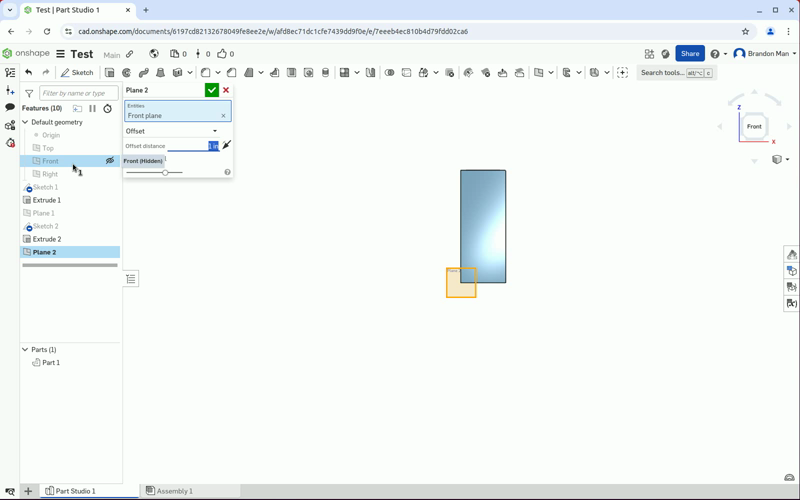
text(17.562)
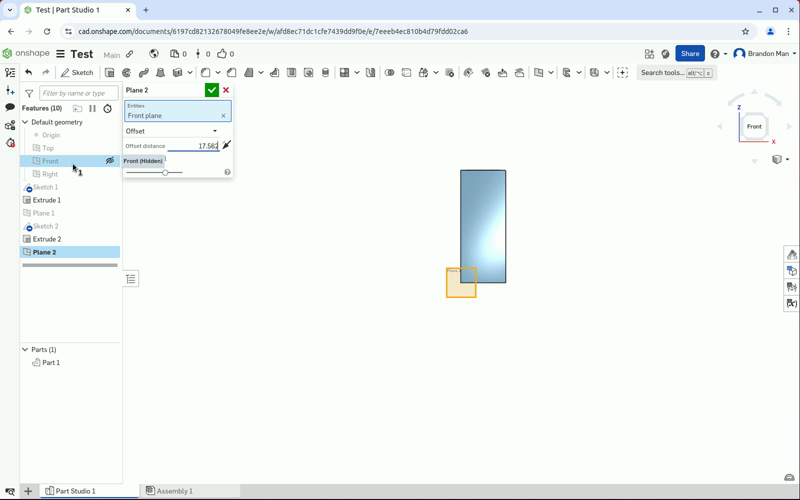
key(enter, 2)
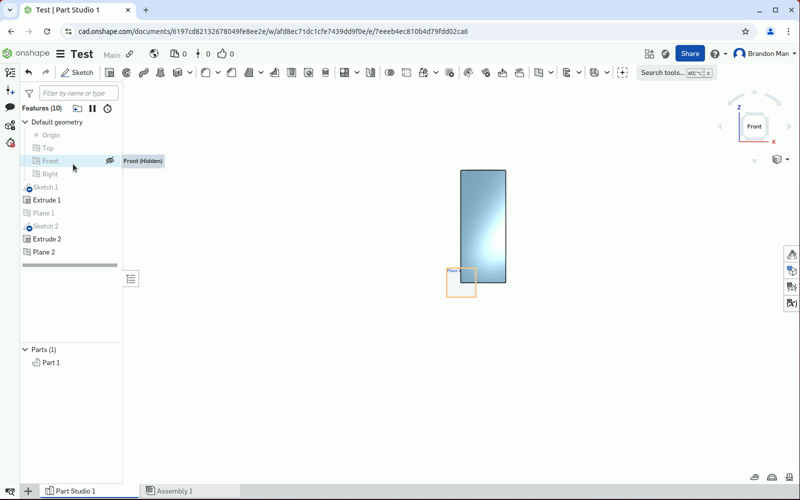
key(shift+s)
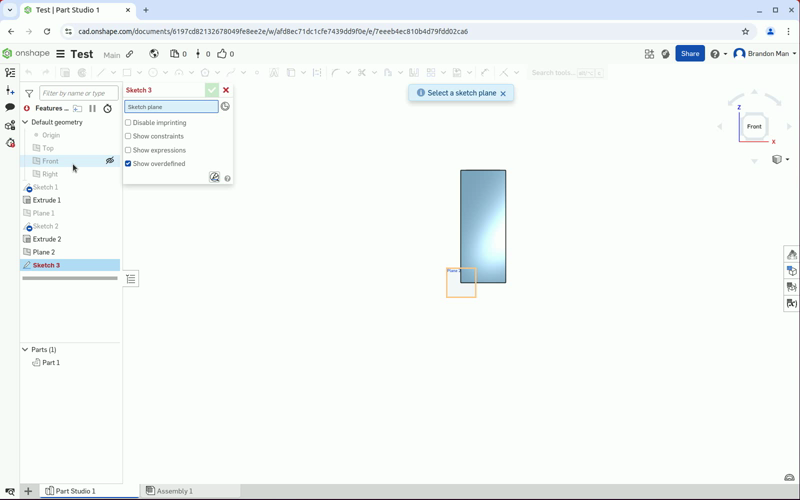
mouse_move(73, 254)
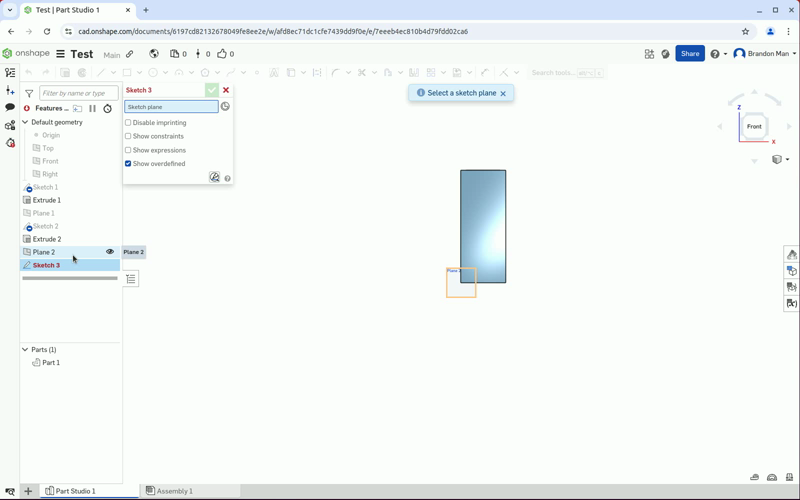
click(73, 254)
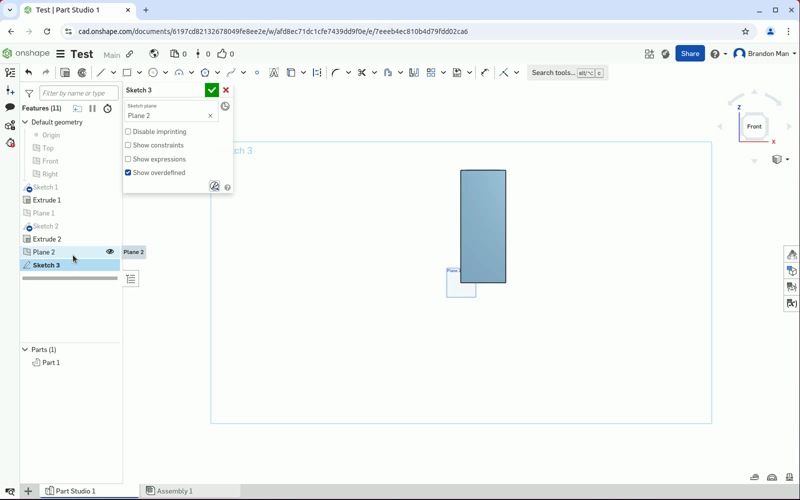
mouse_move(73, 352)
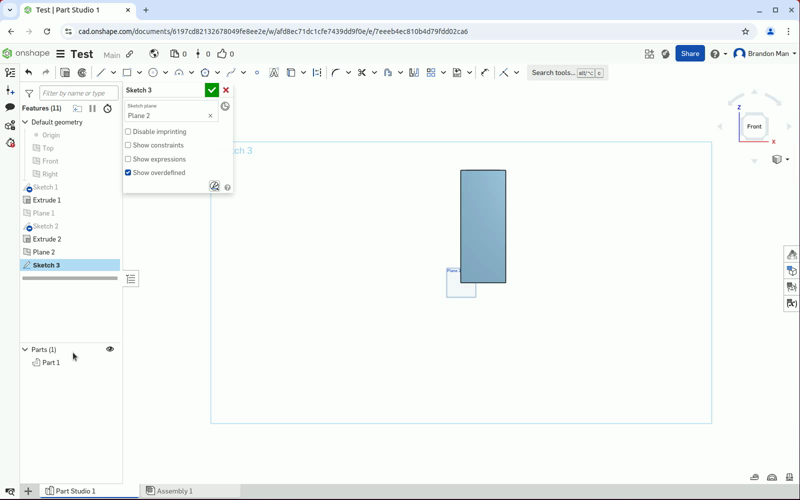
key(y)
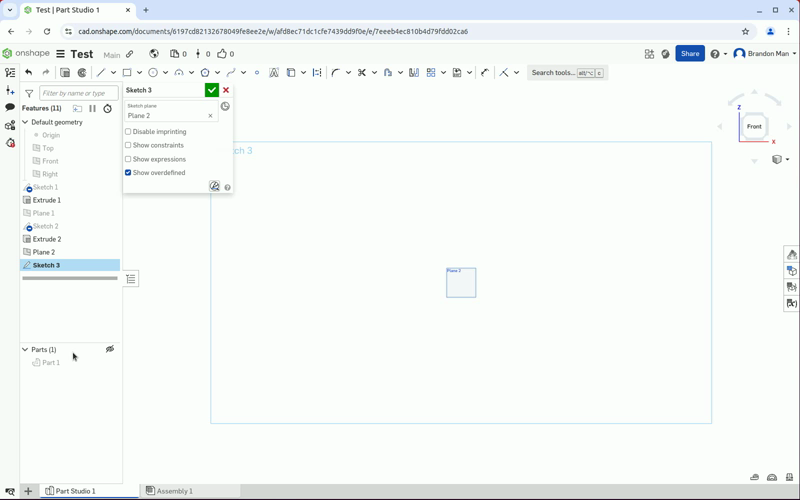
key(l)
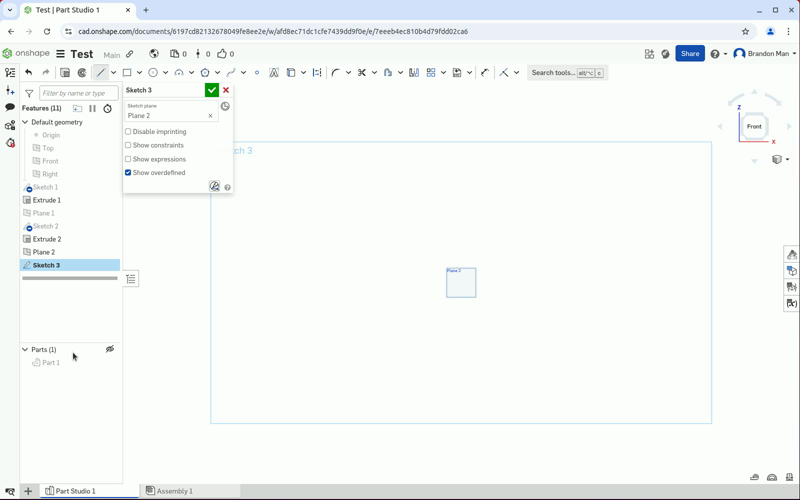
key_down(shift)
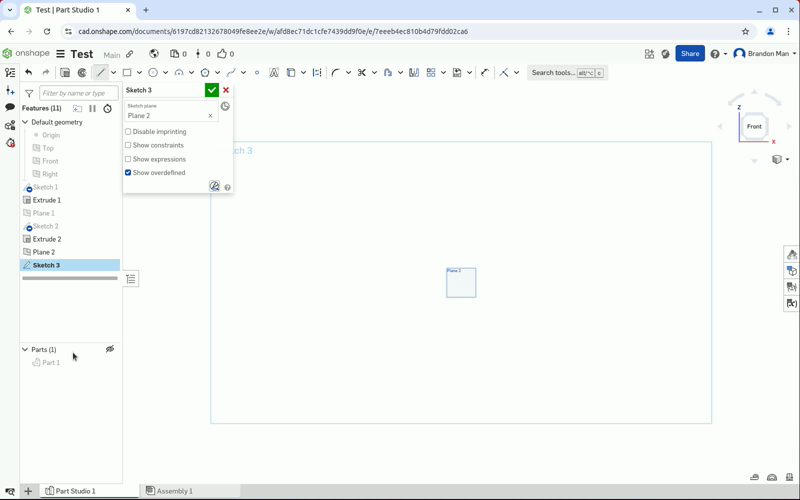
mouse_move(505, 177)
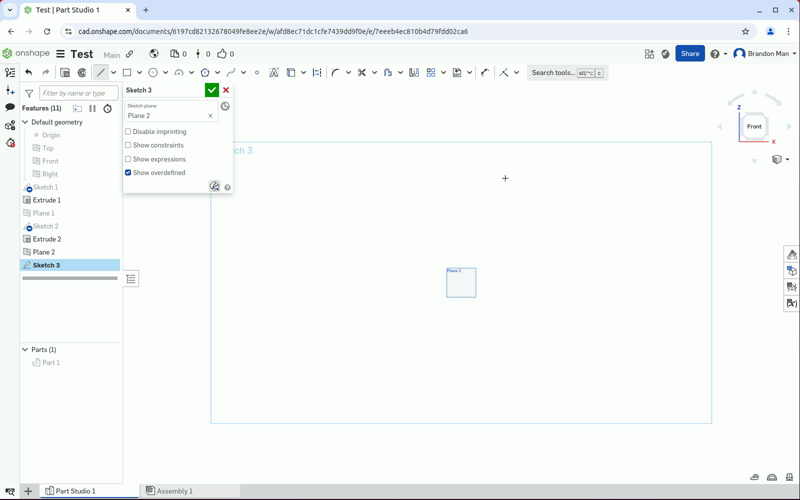
click(505, 177)
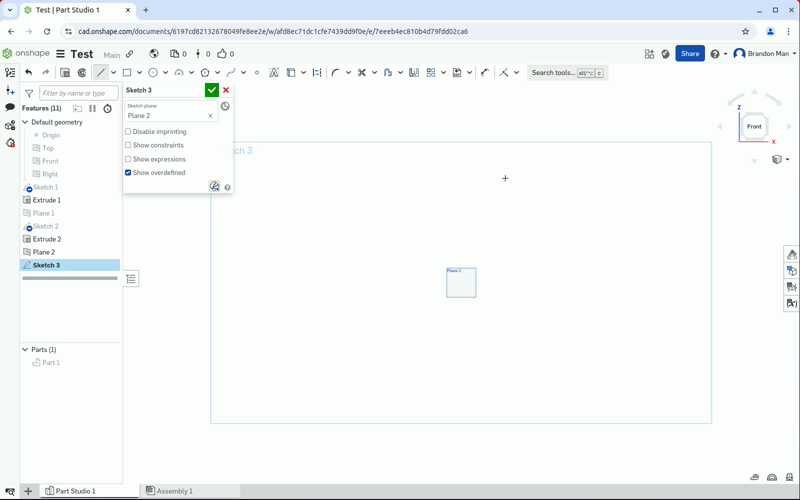
key_up(shift)
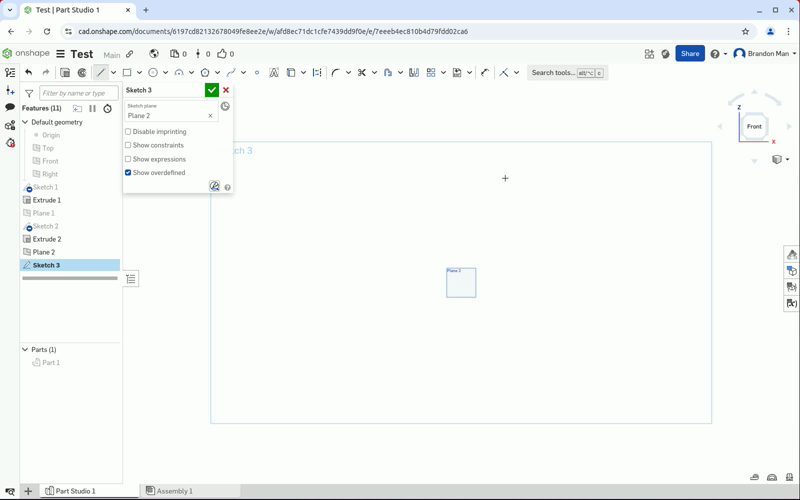
key_down(shift)
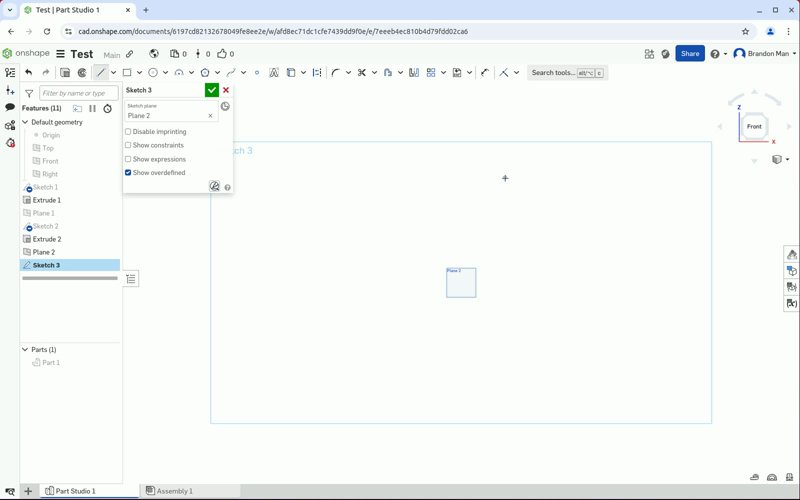
mouse_move(535, 177)
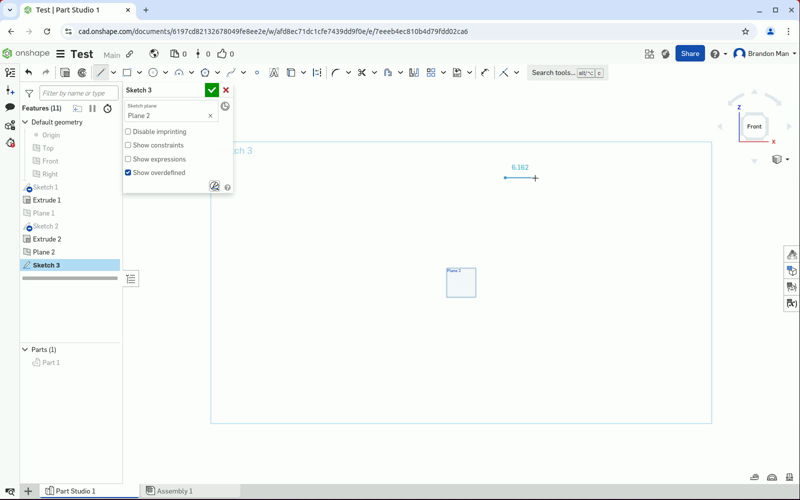
mouse_move(527, 177)
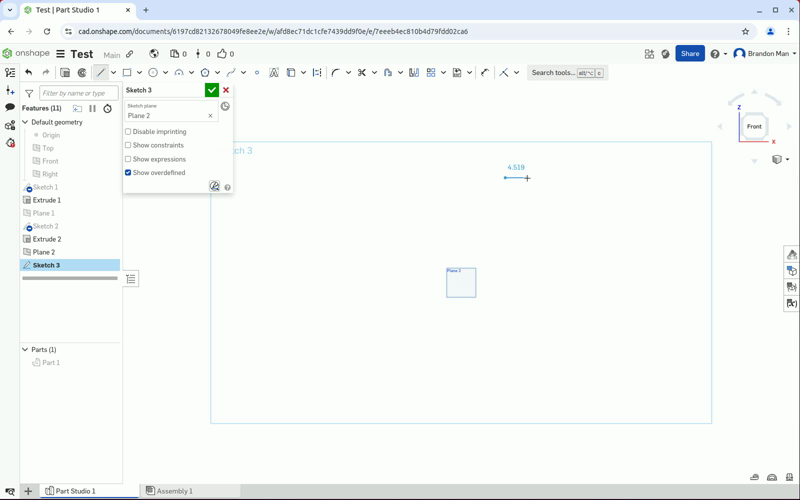
click(527, 177)
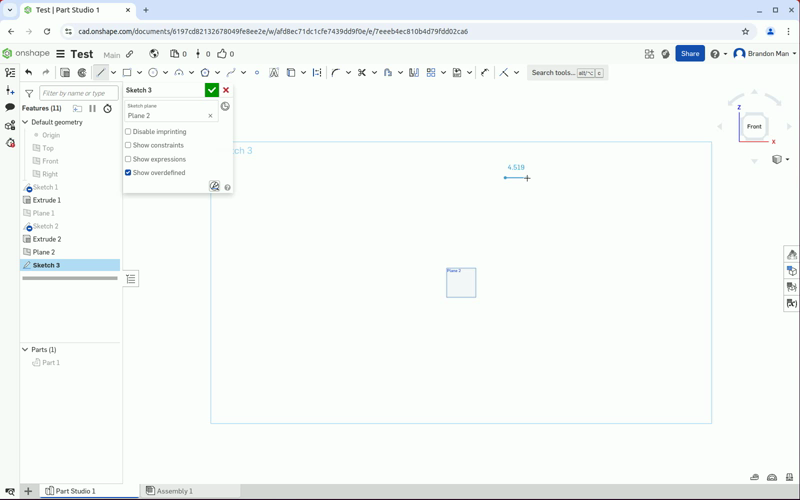
key_up(shift)
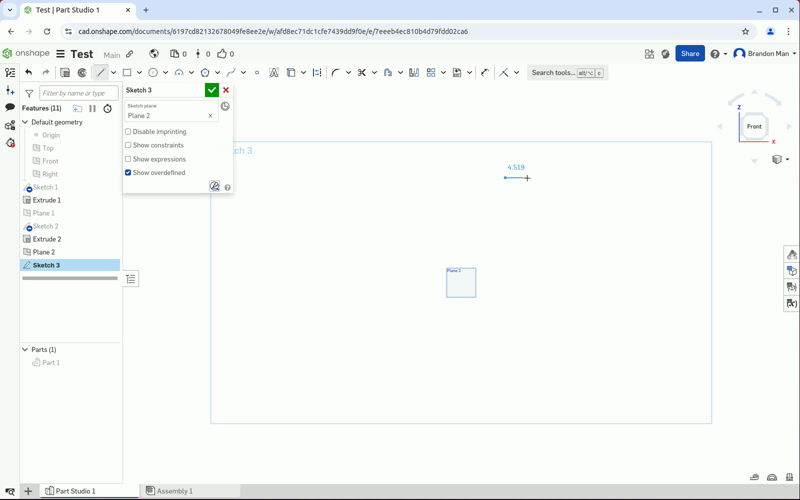
key_down(shift)
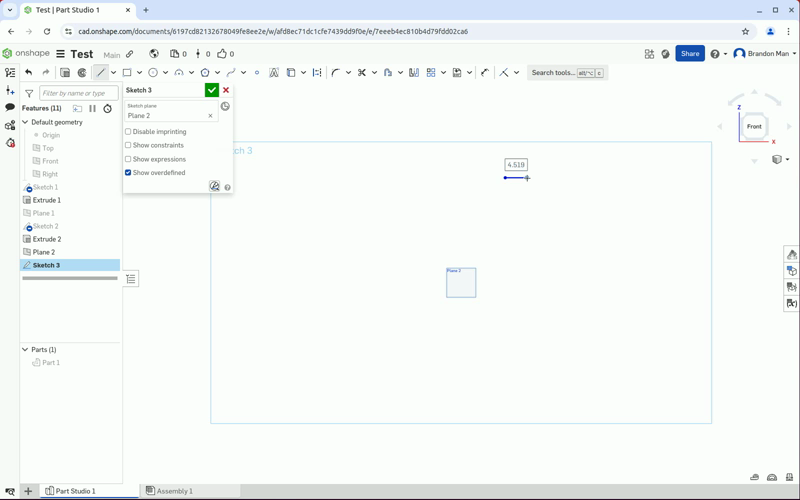
mouse_move(557, 177)
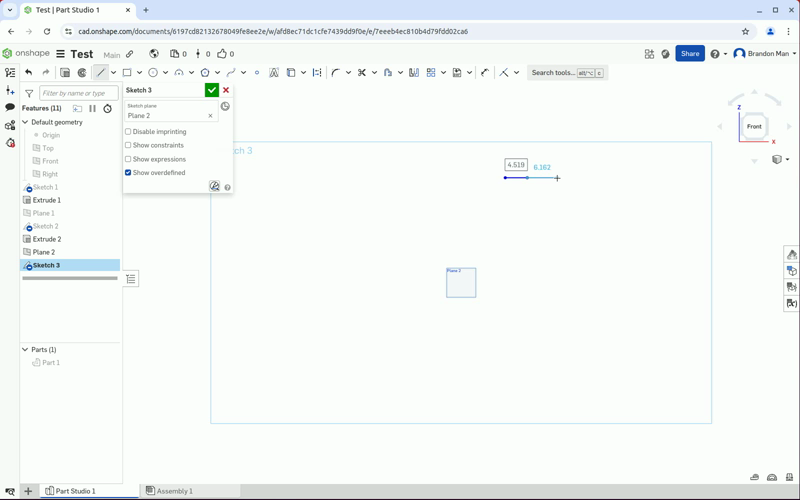
mouse_move(527, 199)
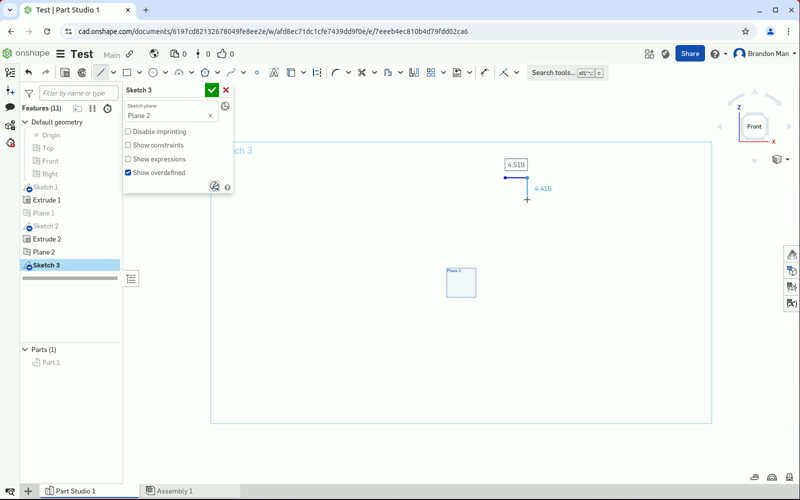
click(527, 199)
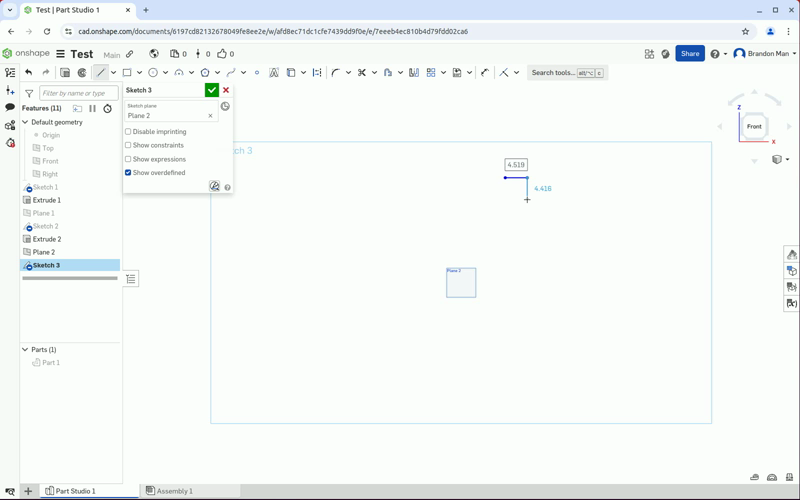
key_up(shift)
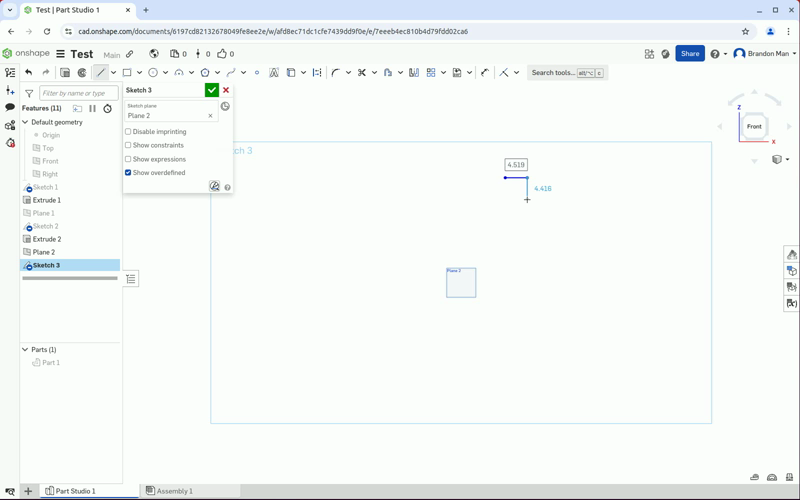
key_down(shift)
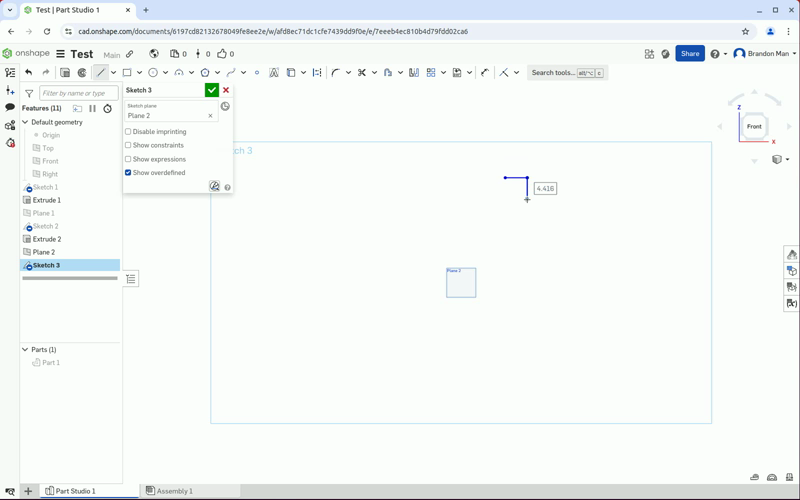
mouse_move(557, 199)
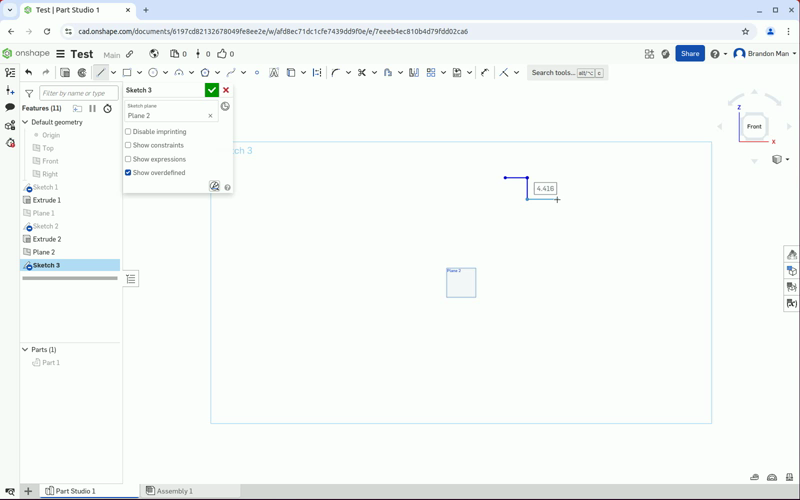
mouse_move(534, 199)
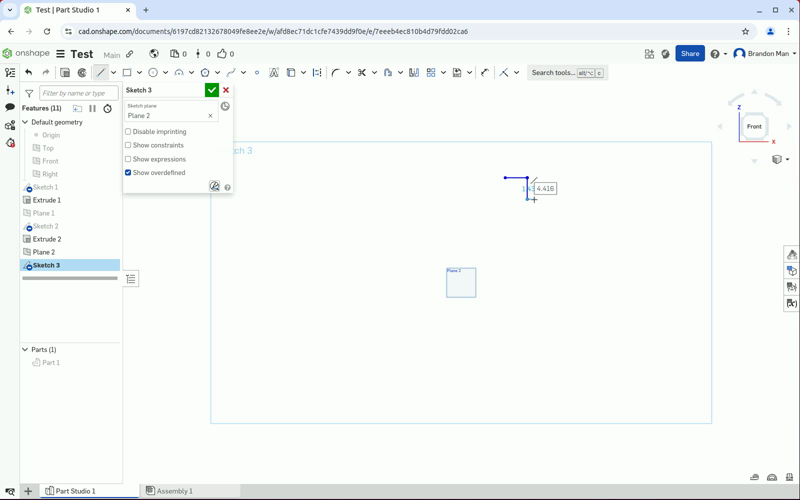
scroll(6)
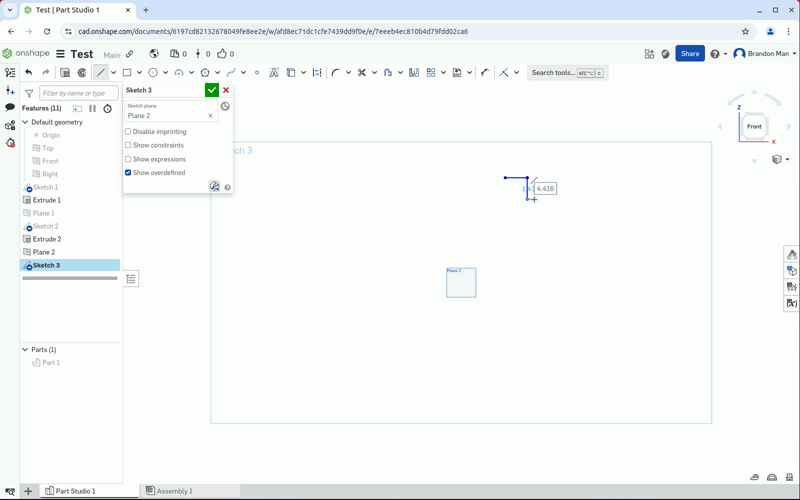
scroll(6)
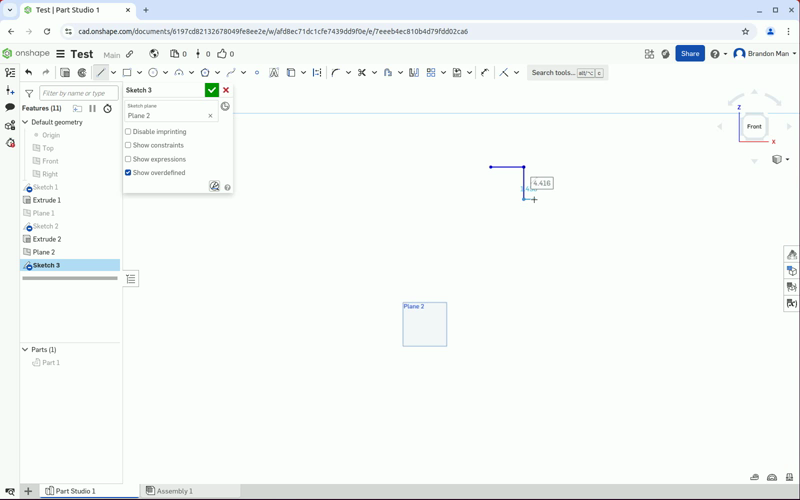
scroll(6)
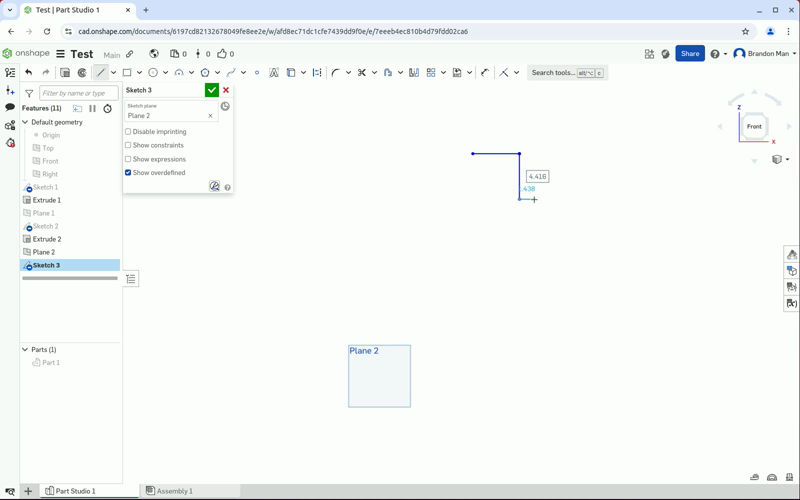
scroll(6)
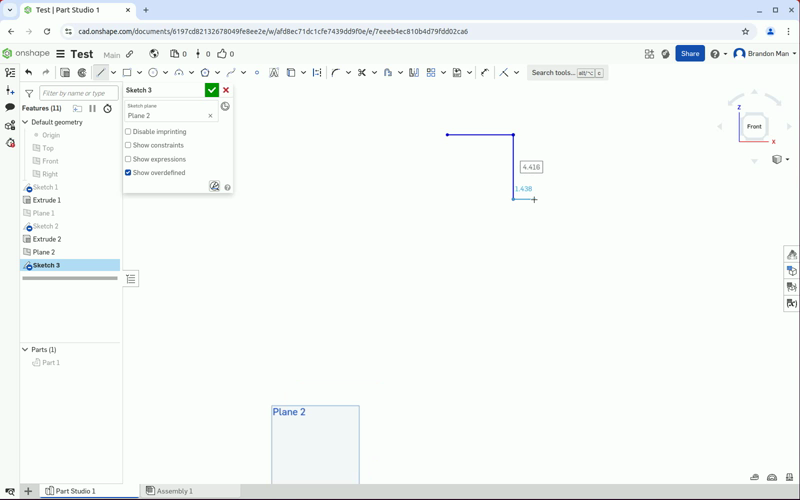
scroll(6)
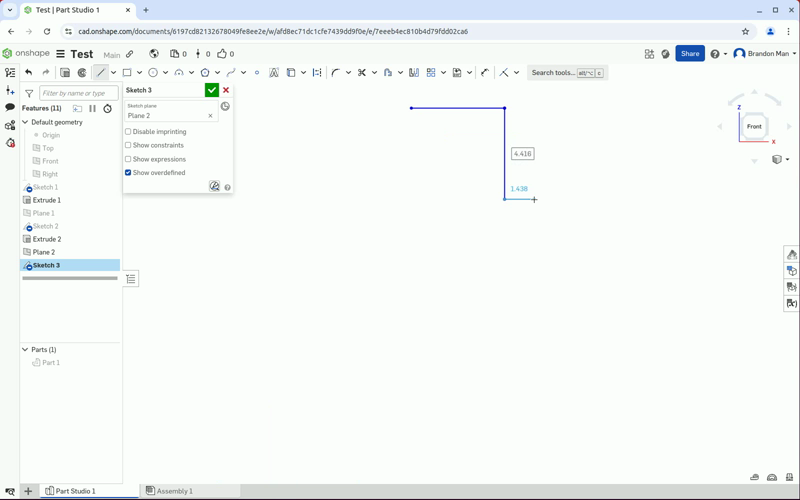
scroll(6)
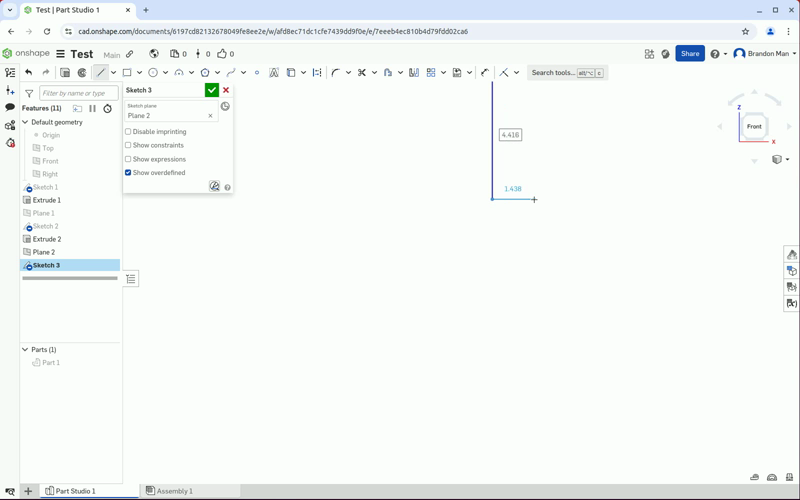
scroll(6)
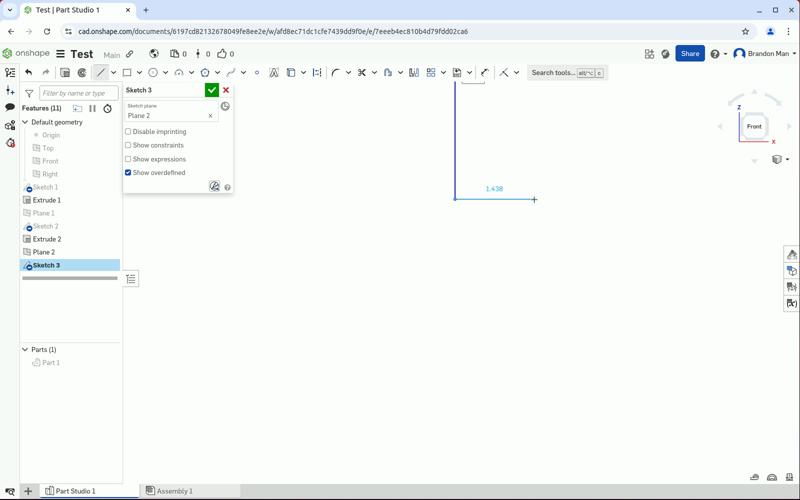
click(534, 199)
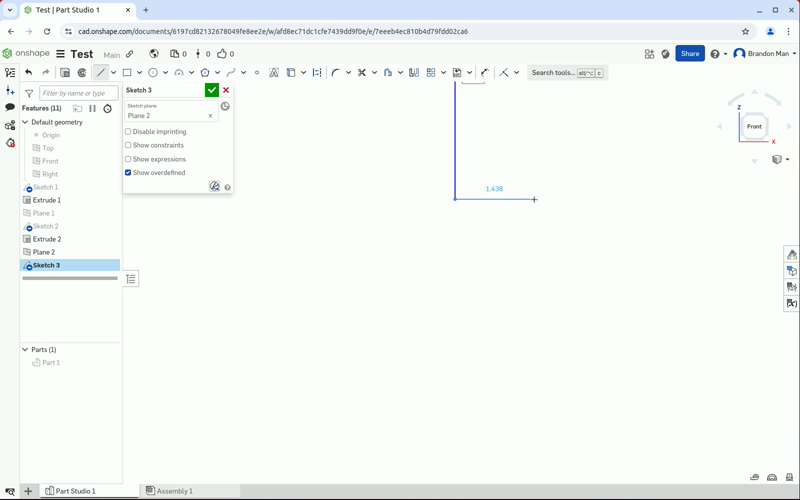
scroll(-6)
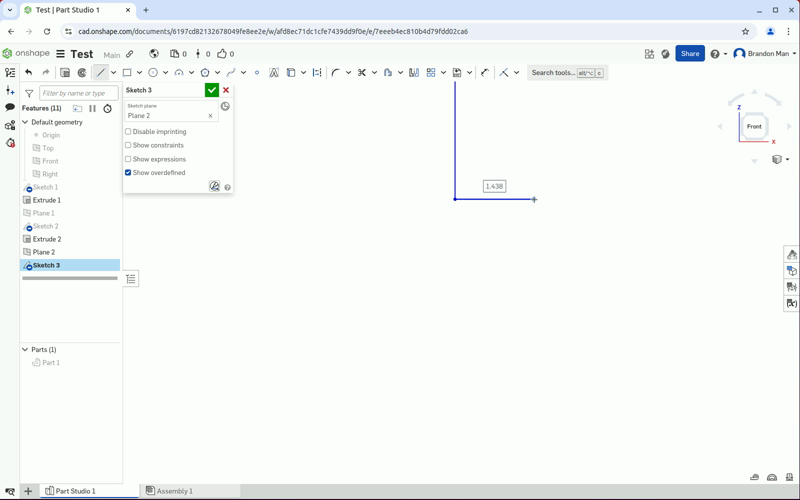
scroll(-6)
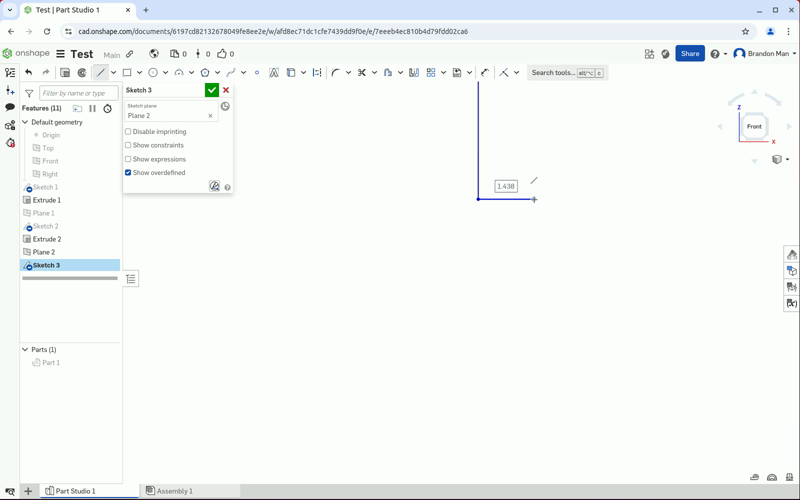
scroll(-6)
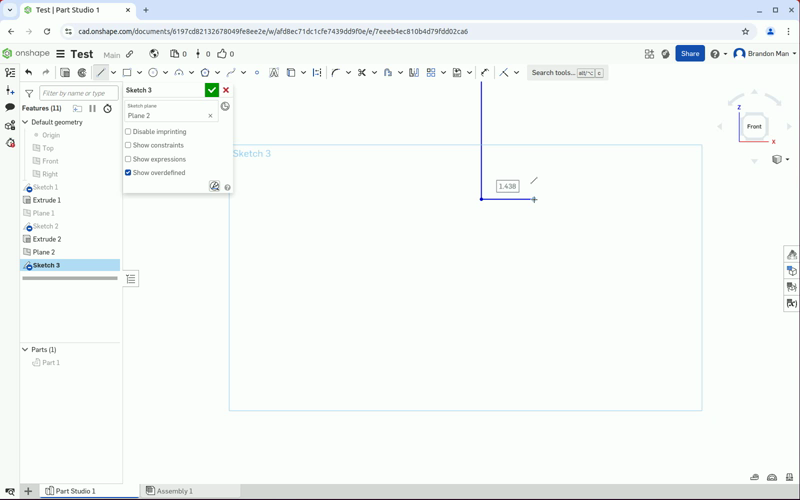
scroll(-6)
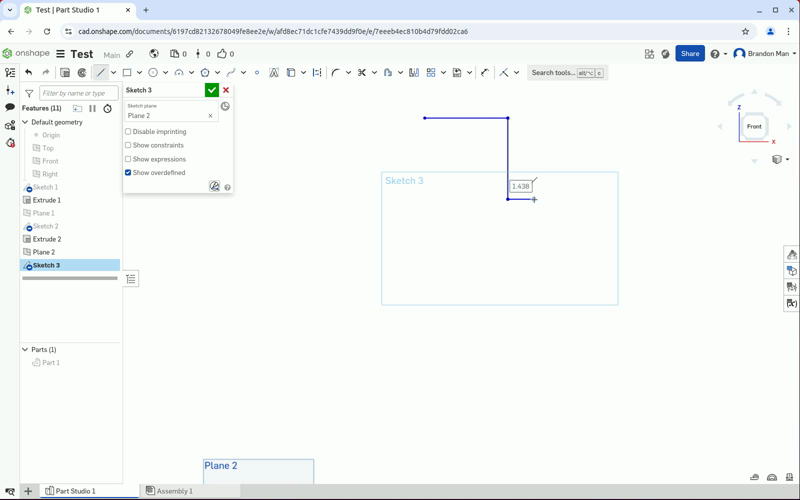
scroll(-6)
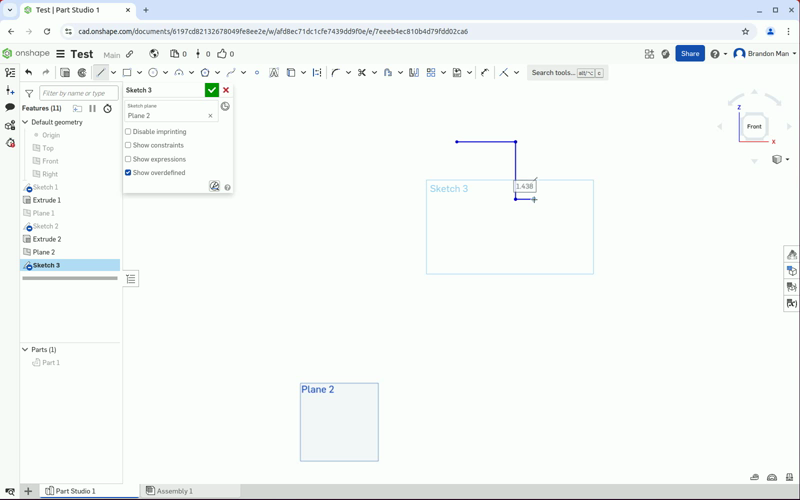
scroll(-6)
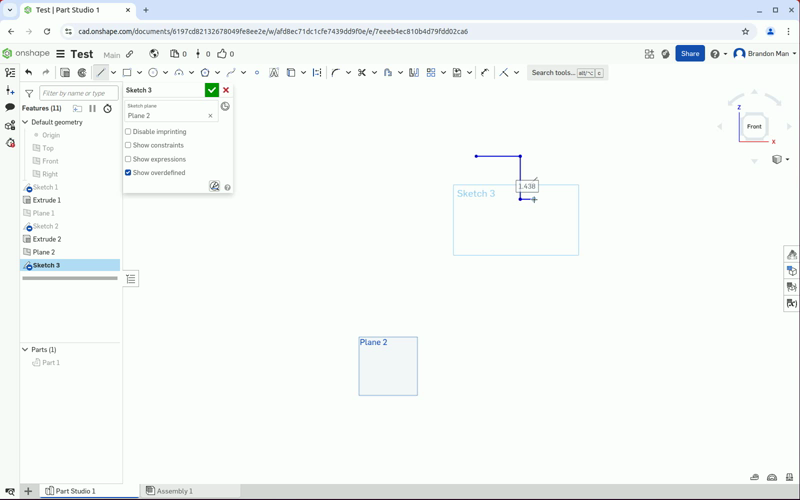
scroll(-6)
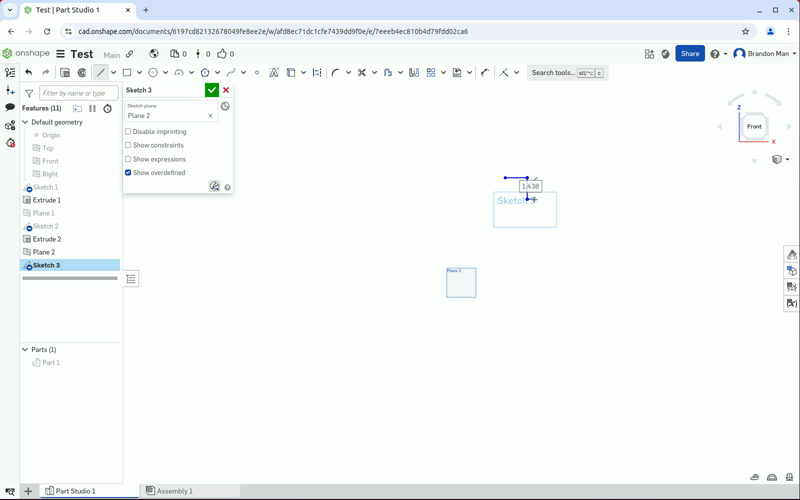
key_up(shift)
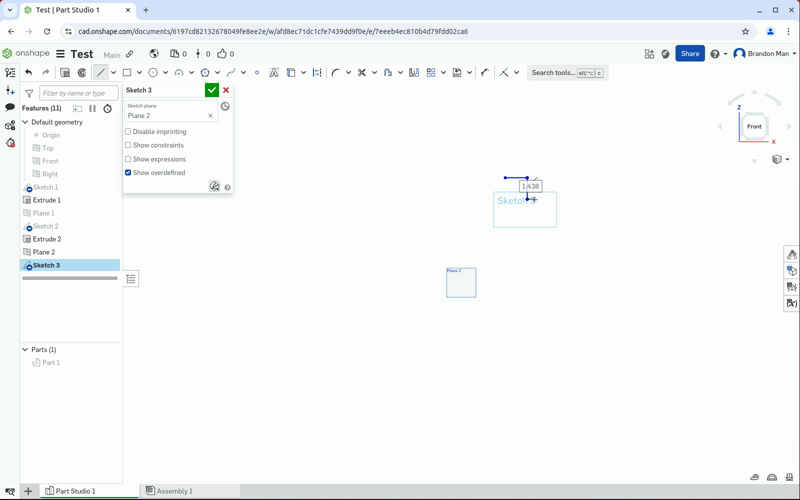
key_down(shift)
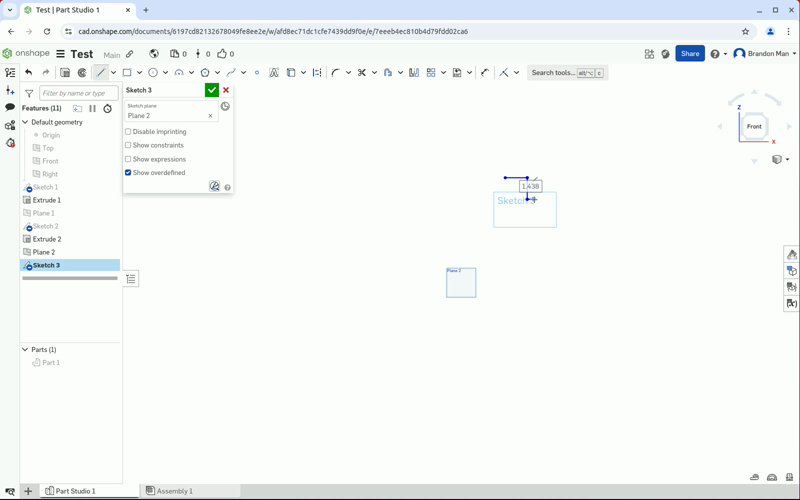
mouse_move(564, 199)
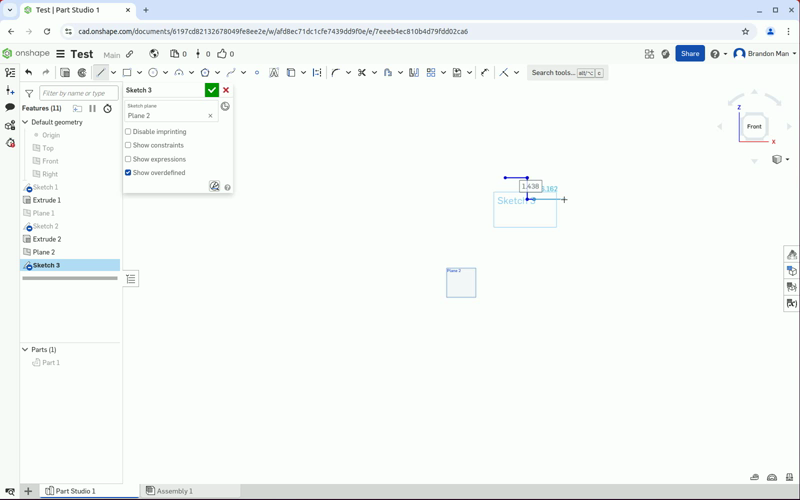
mouse_move(534, 170)
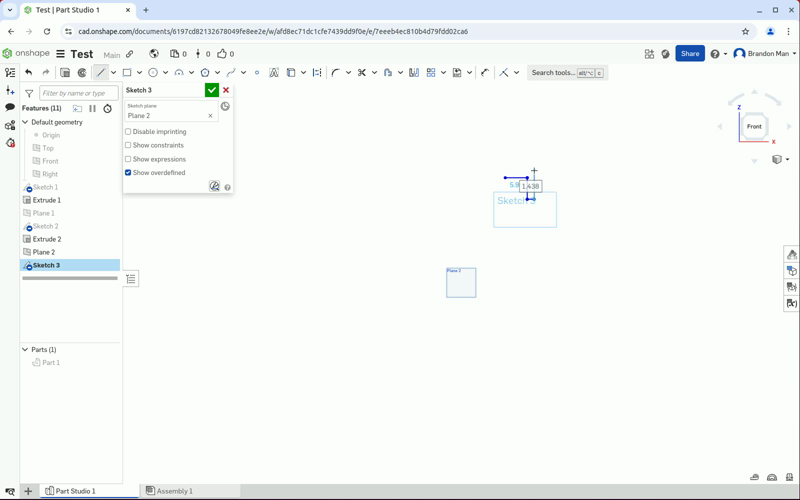
click(534, 170)
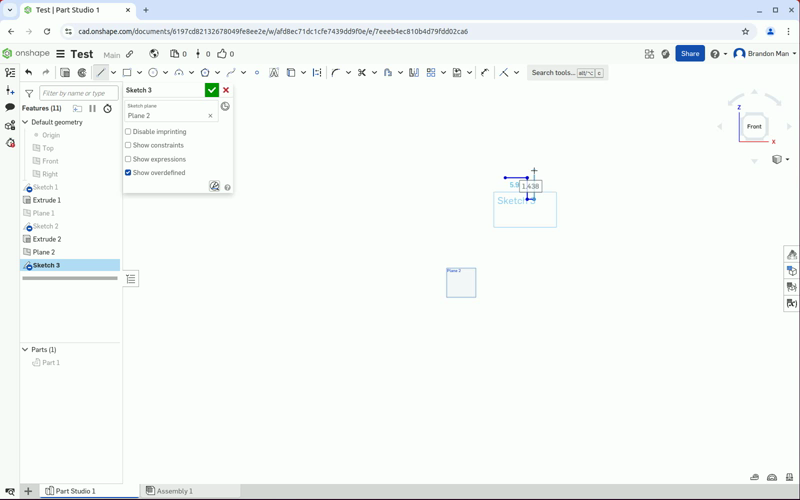
key_up(shift)
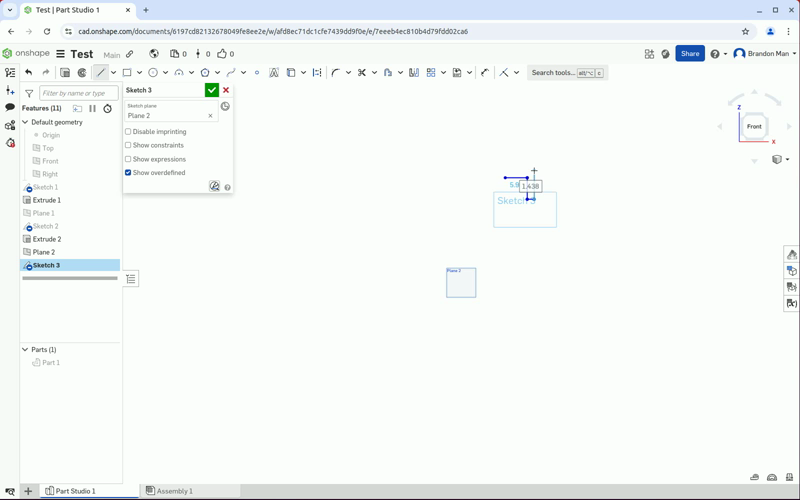
key_down(shift)
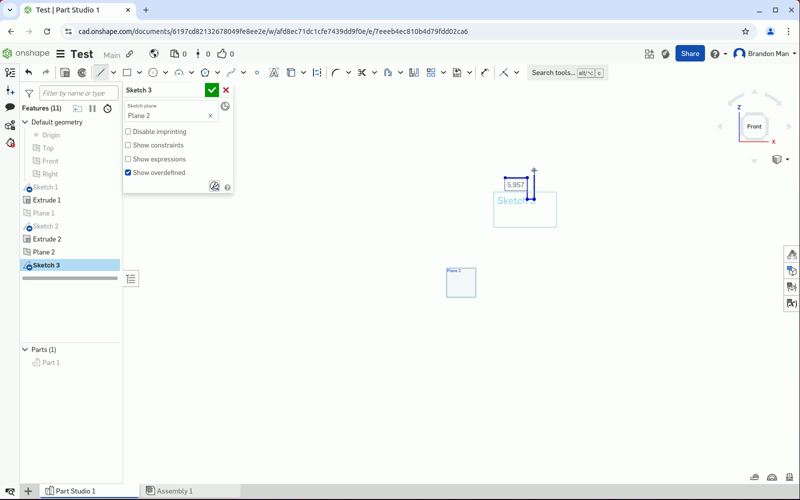
mouse_move(564, 170)
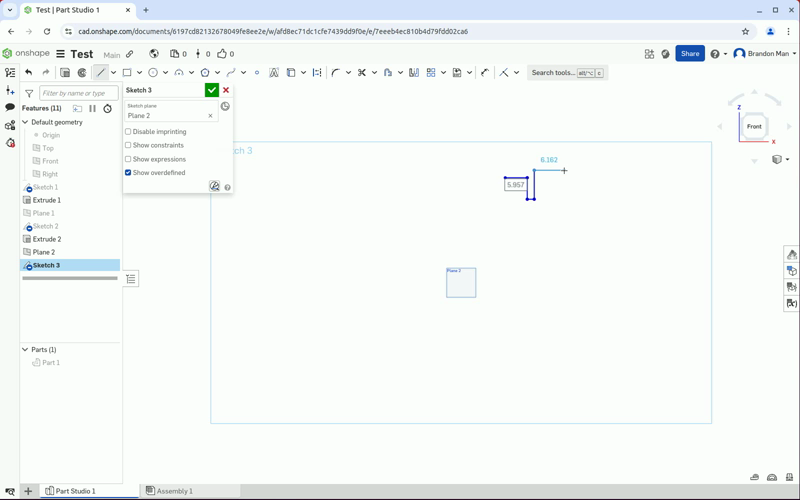
mouse_move(505, 170)
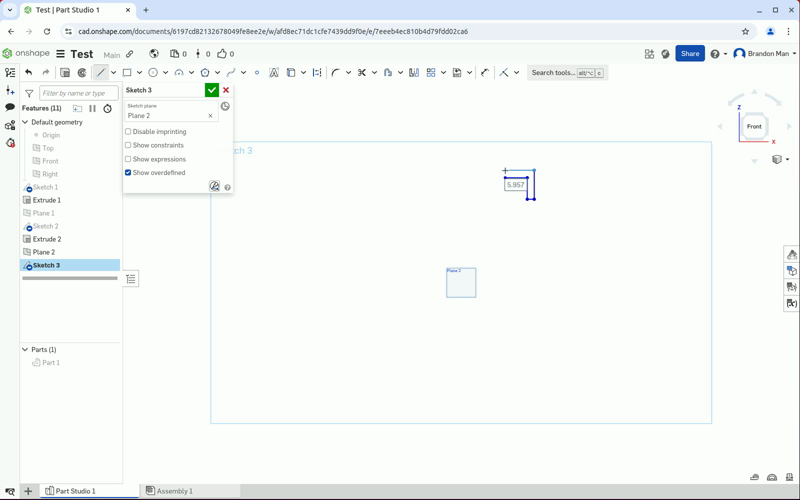
click(505, 170)
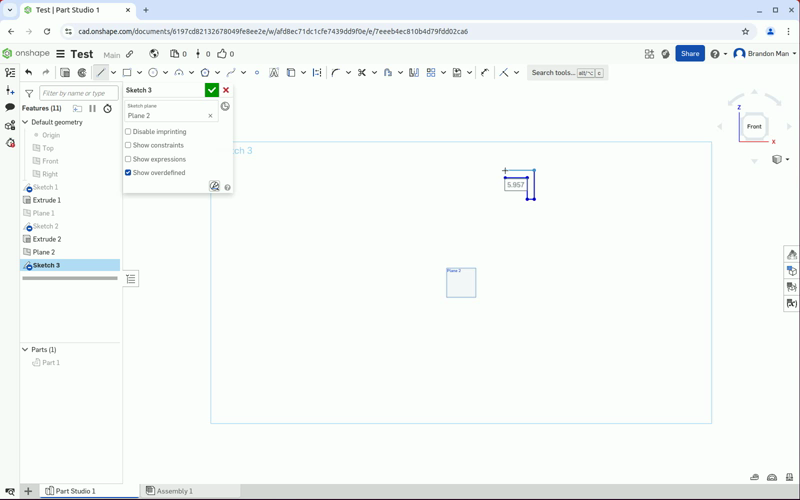
key_up(shift)
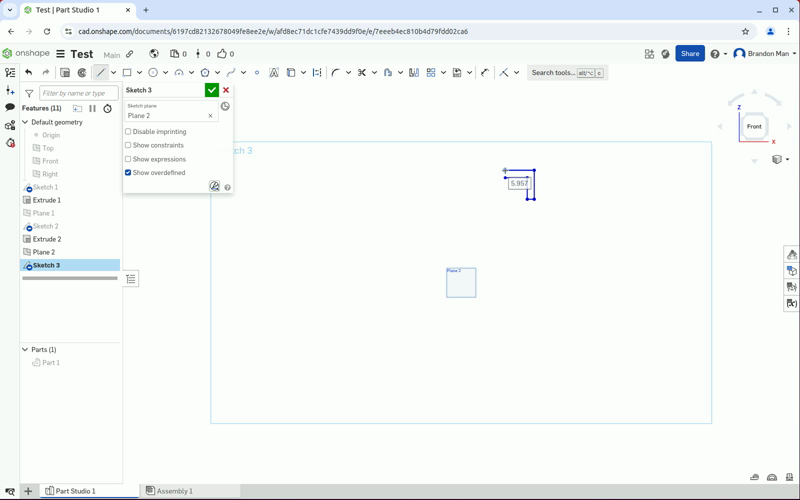
mouse_move(535, 170)
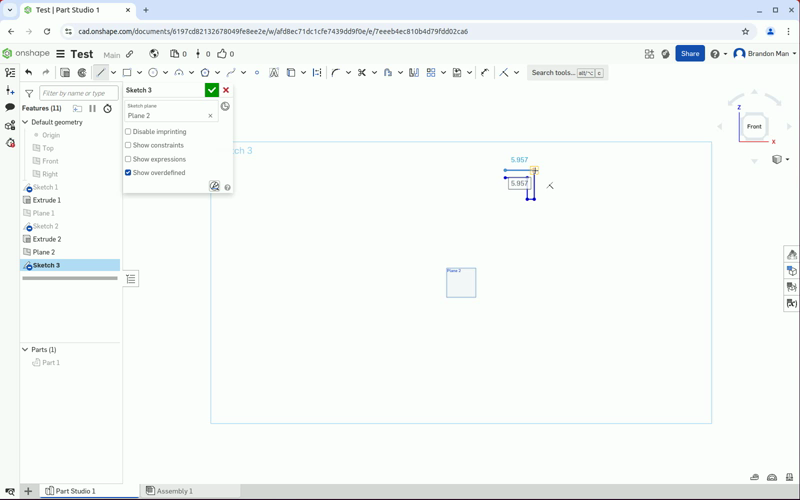
key_down(shift)
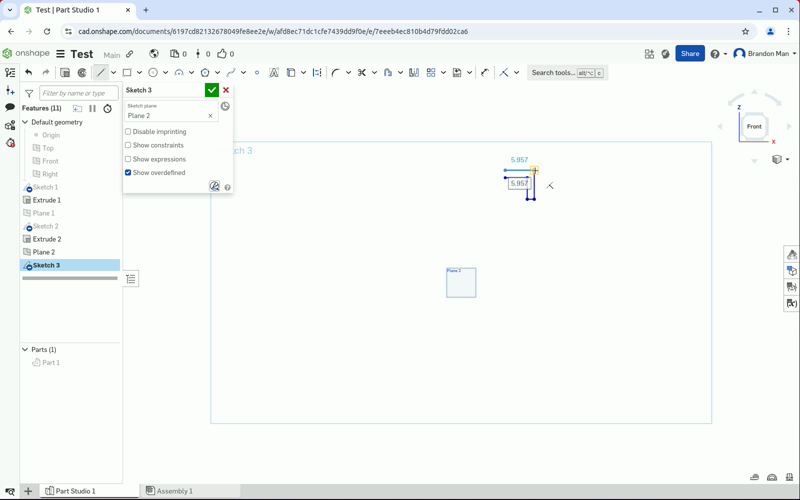
mouse_move(505, 177)
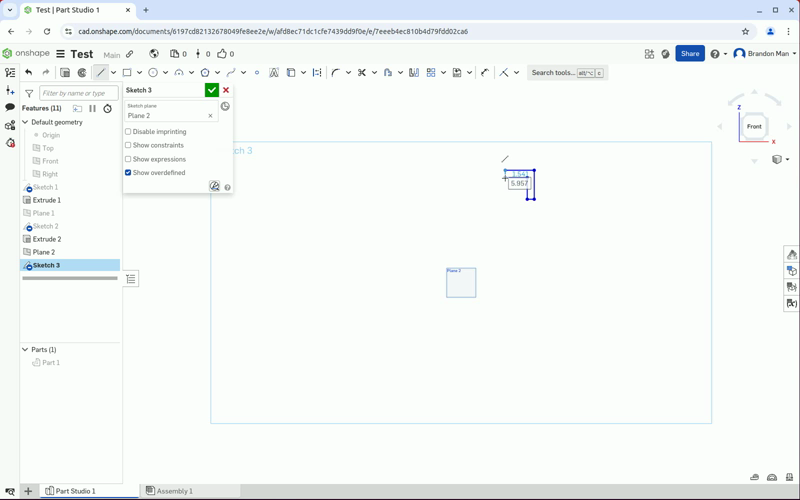
scroll(6)
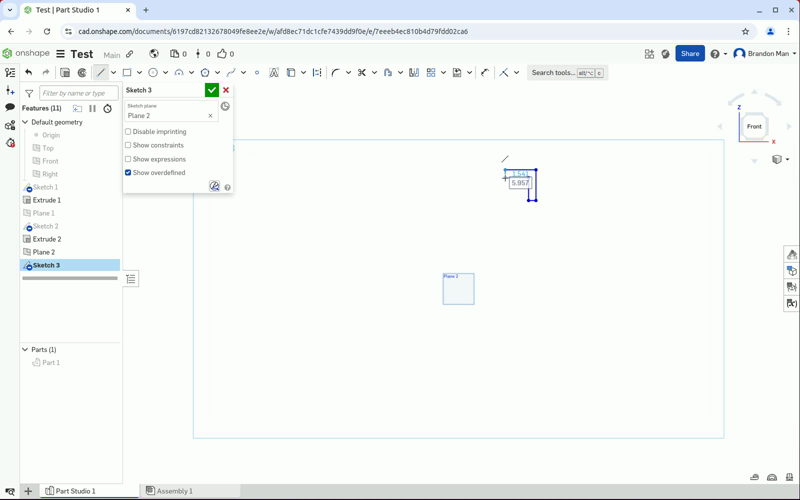
scroll(6)
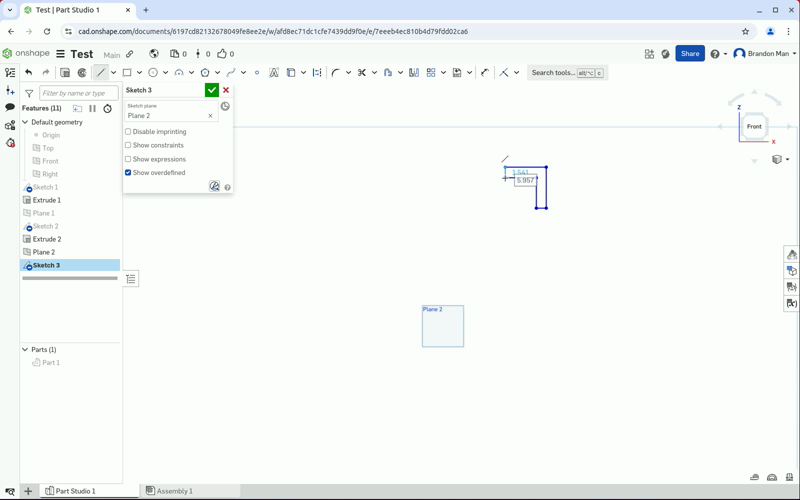
scroll(6)
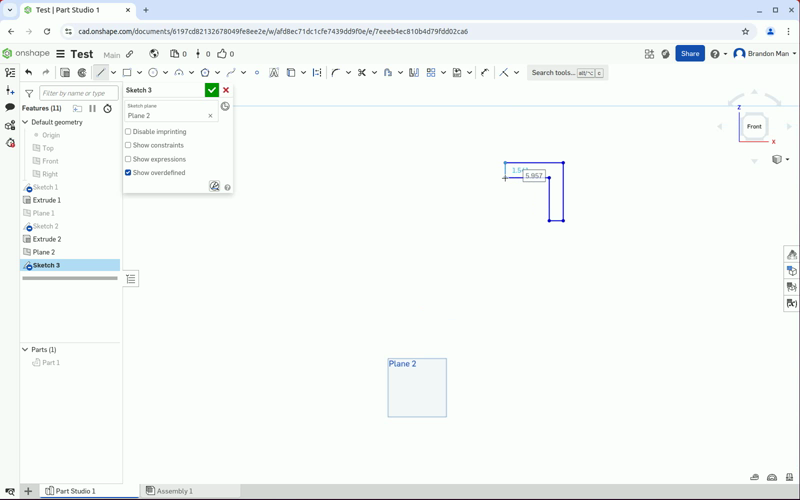
scroll(6)
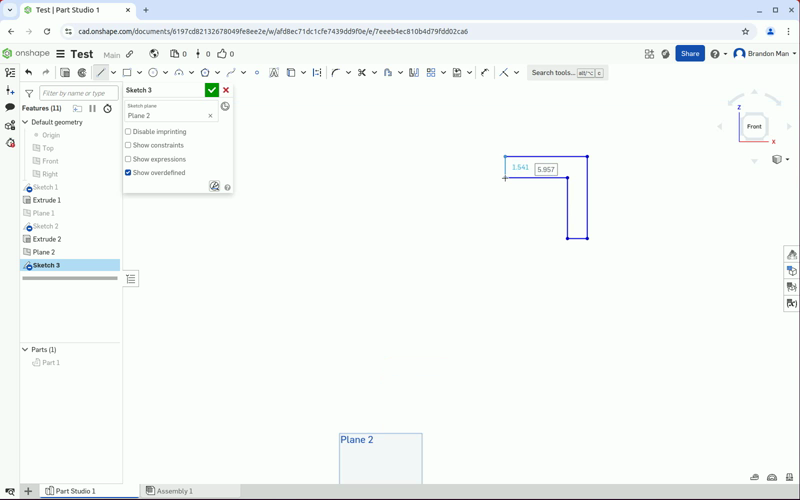
scroll(6)
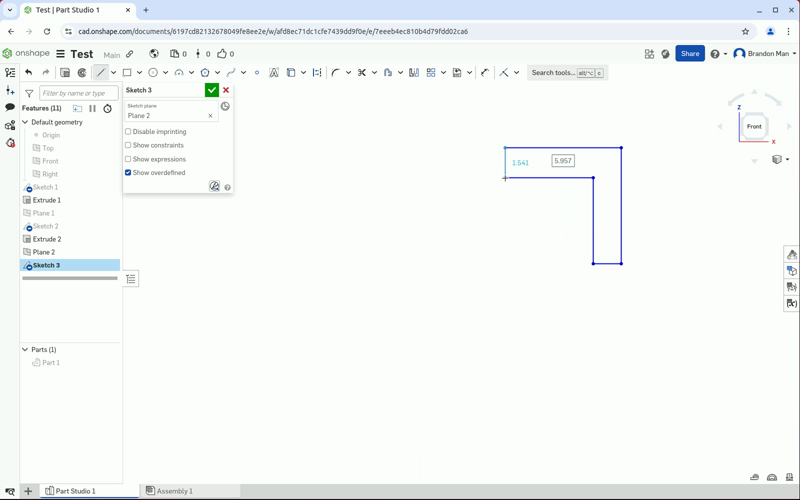
scroll(6)
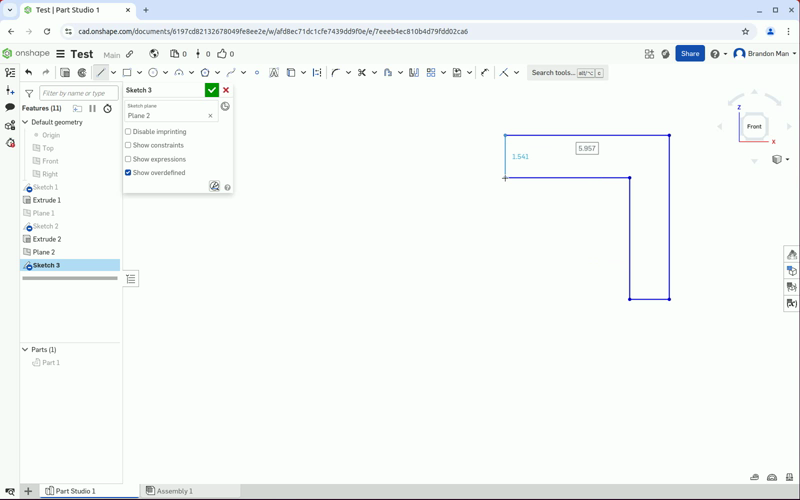
scroll(6)
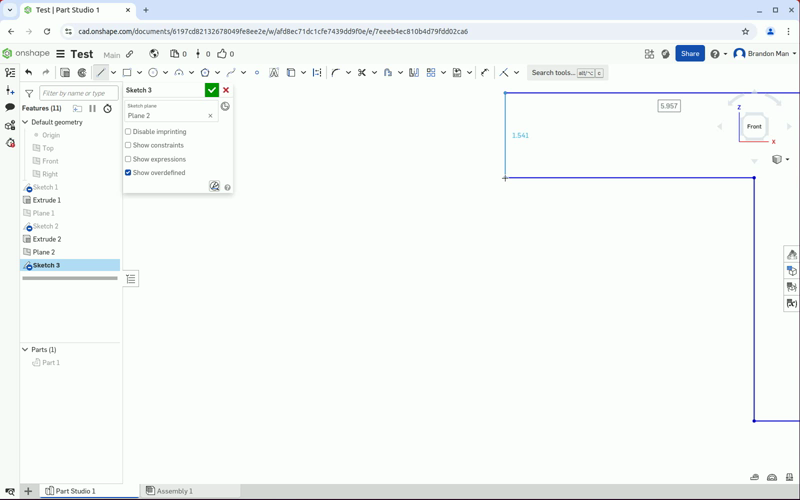
key_up(shift)
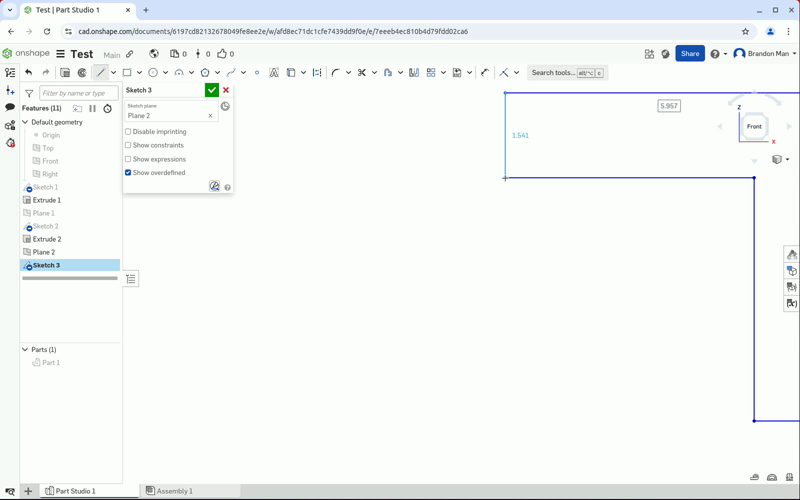
click(505, 177)
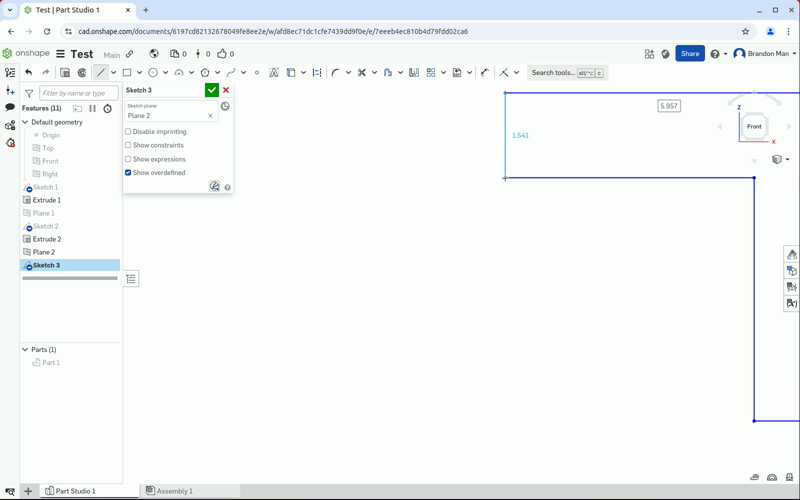
scroll(-6)
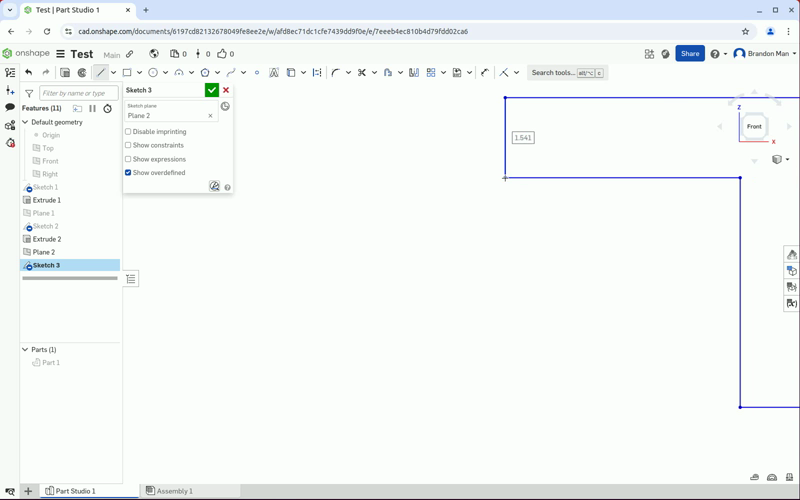
scroll(-6)
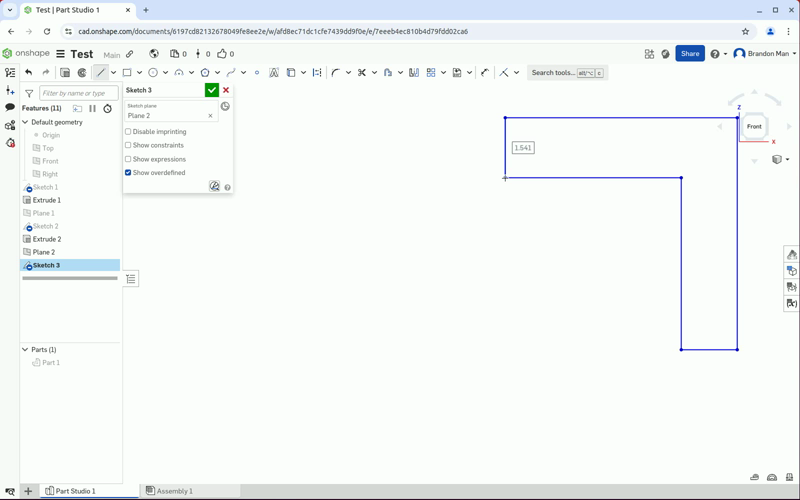
scroll(-6)
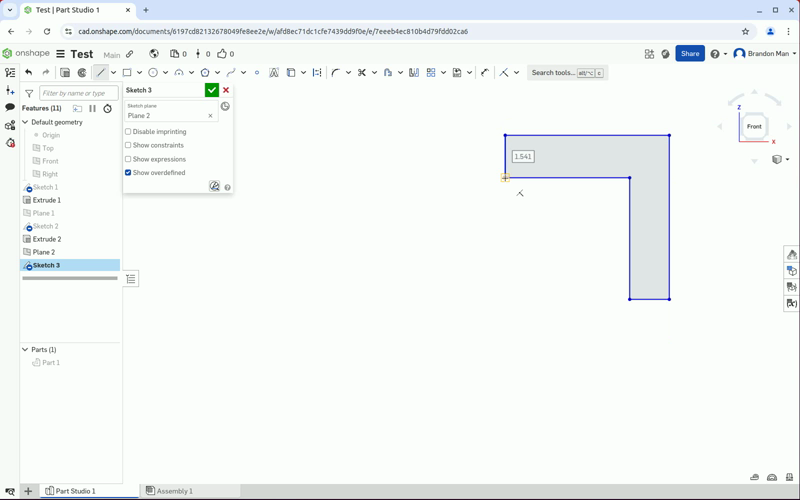
scroll(-6)
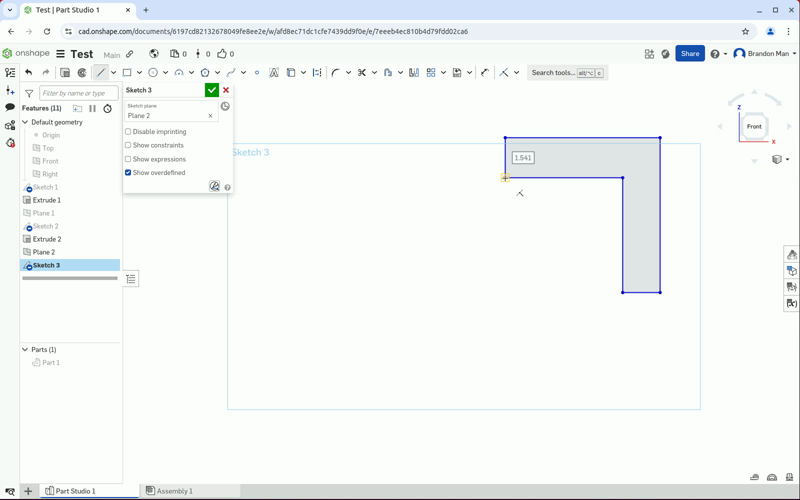
scroll(-6)
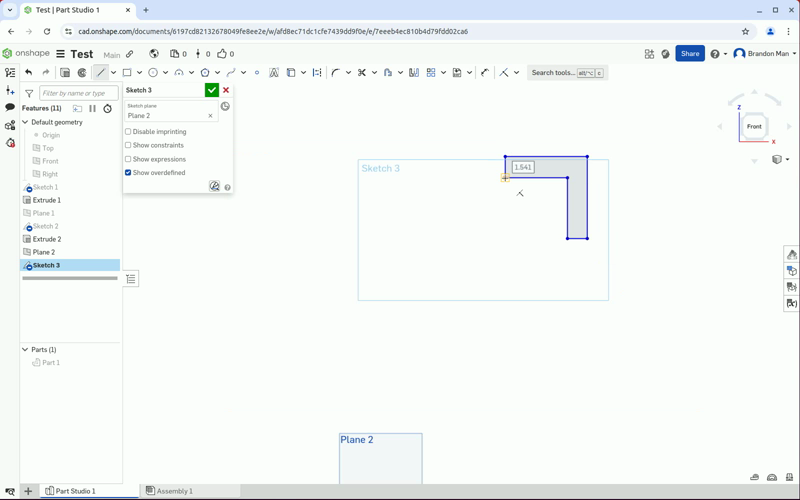
scroll(-6)
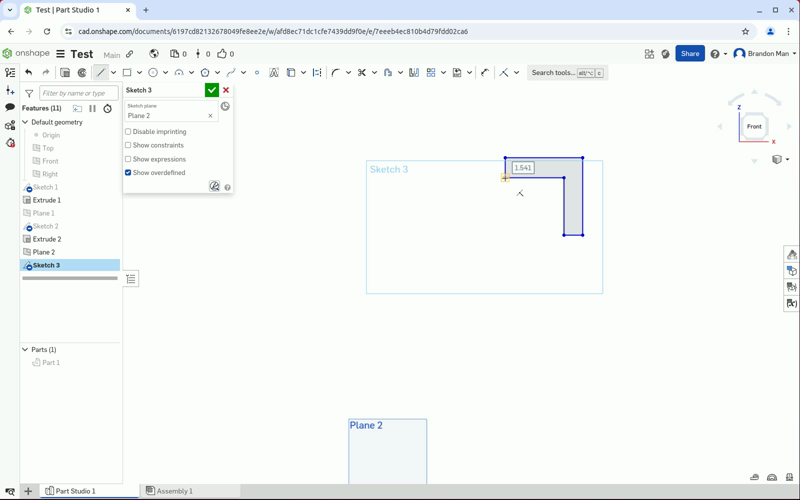
scroll(-6)
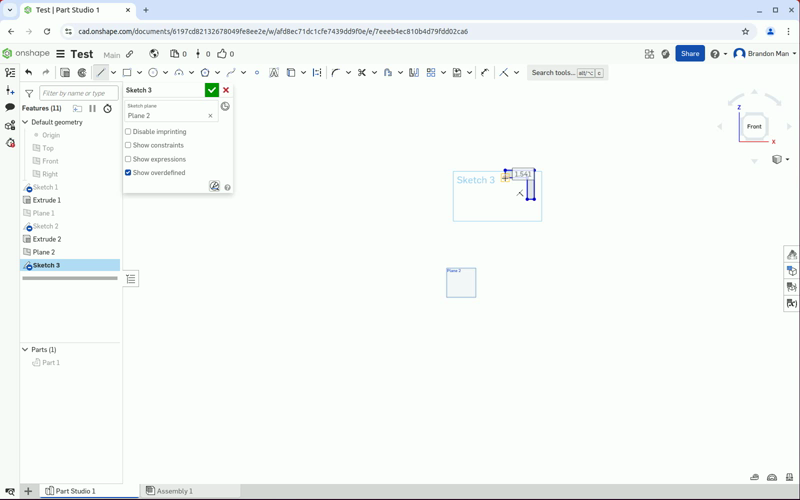
key(esc)
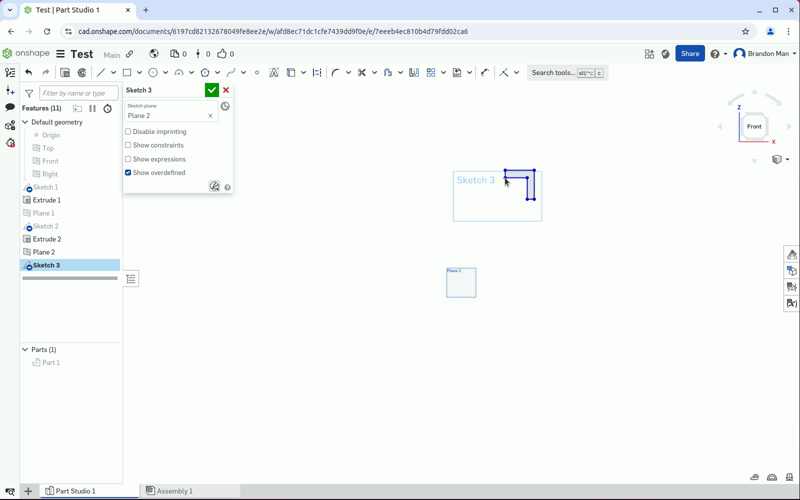
mouse_move(533, 170)
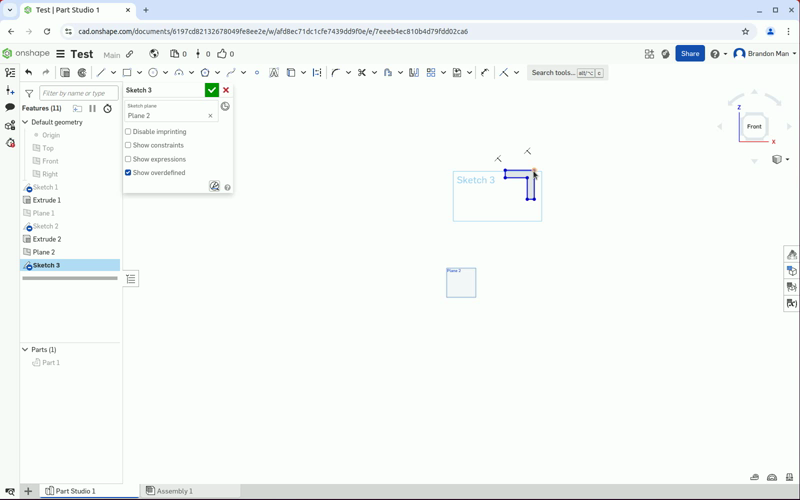
scroll(6)
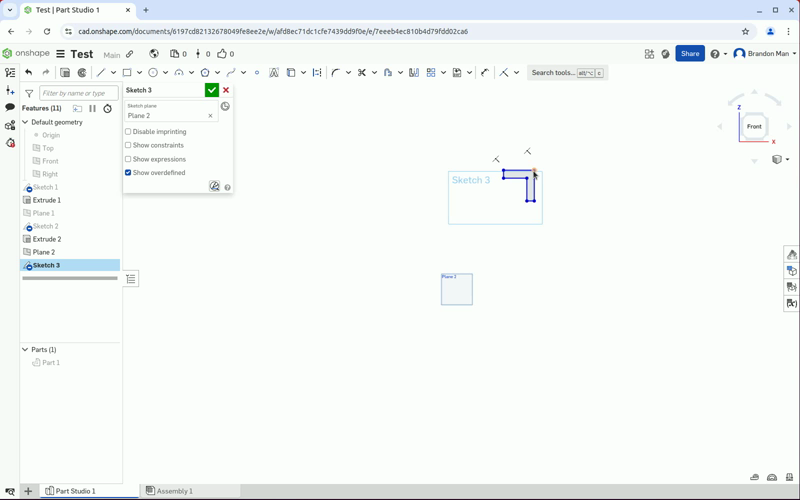
scroll(6)
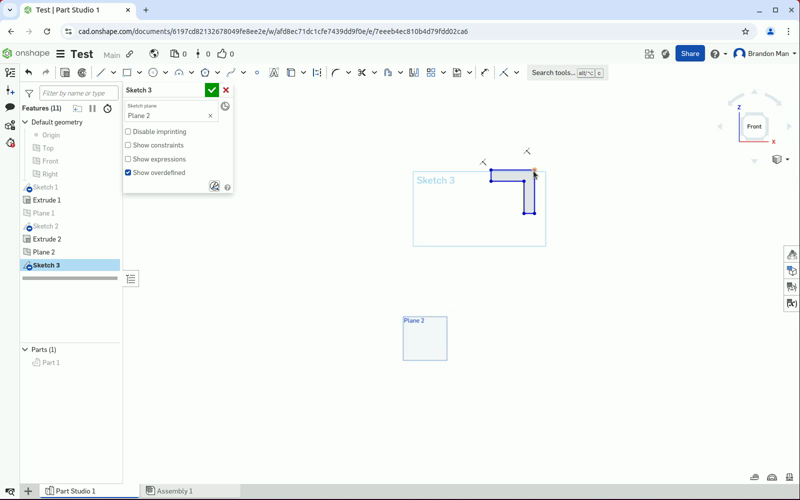
scroll(6)
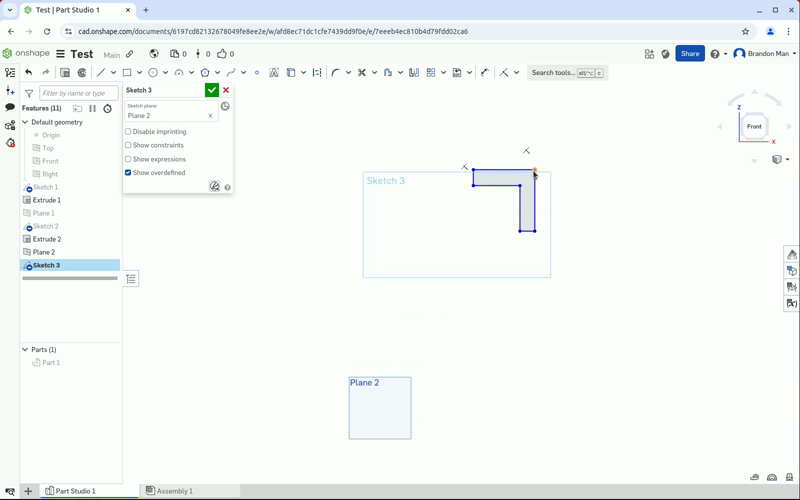
scroll(6)
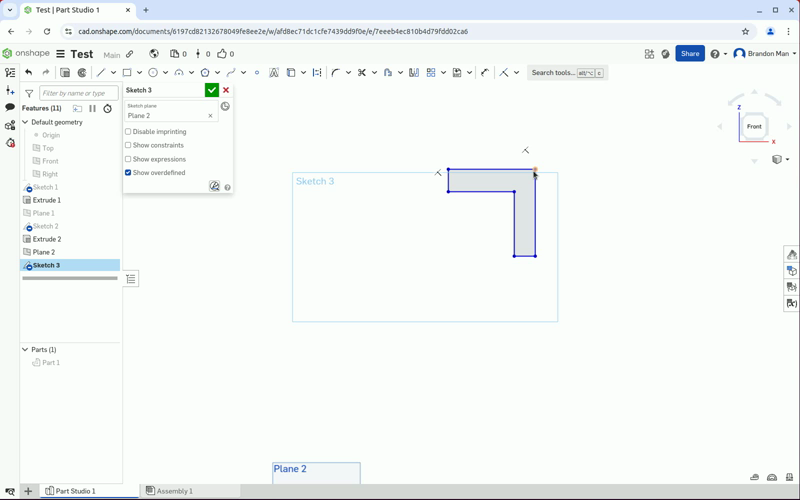
scroll(6)
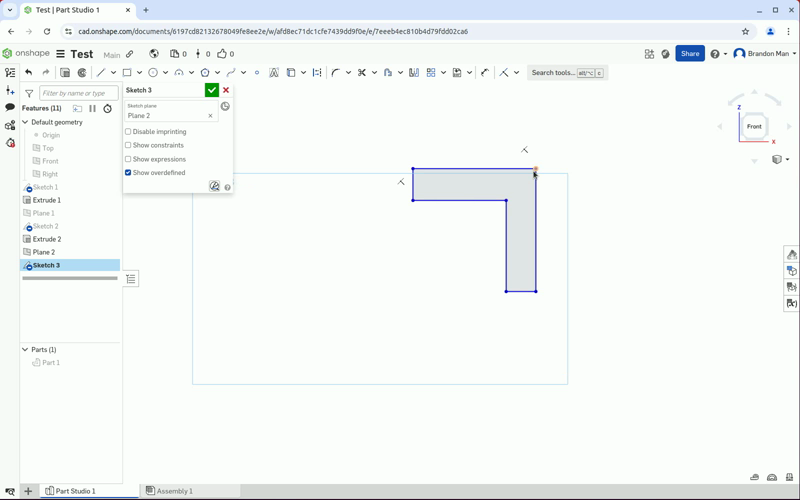
scroll(6)
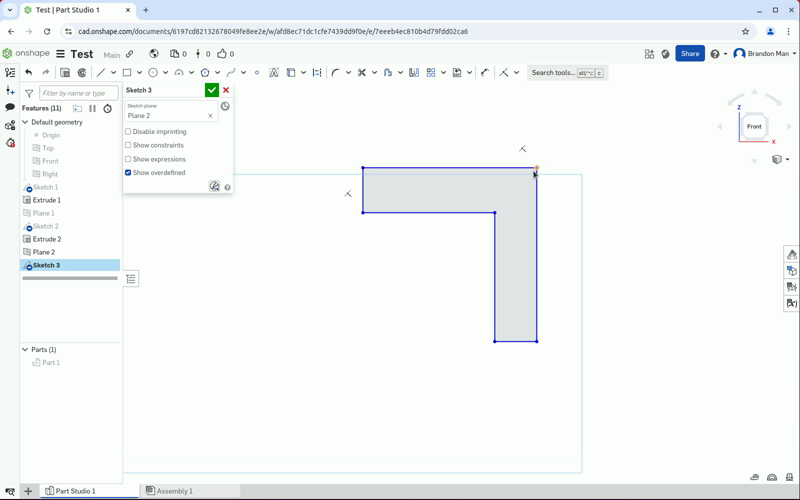
scroll(6)
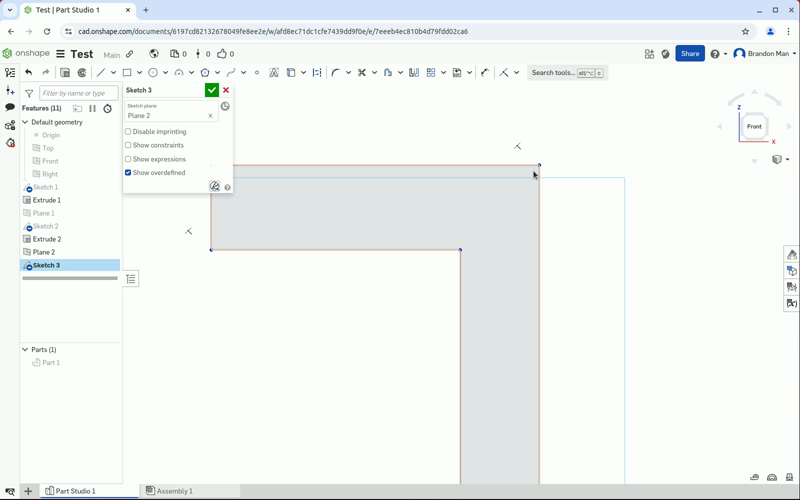
click(533, 170)
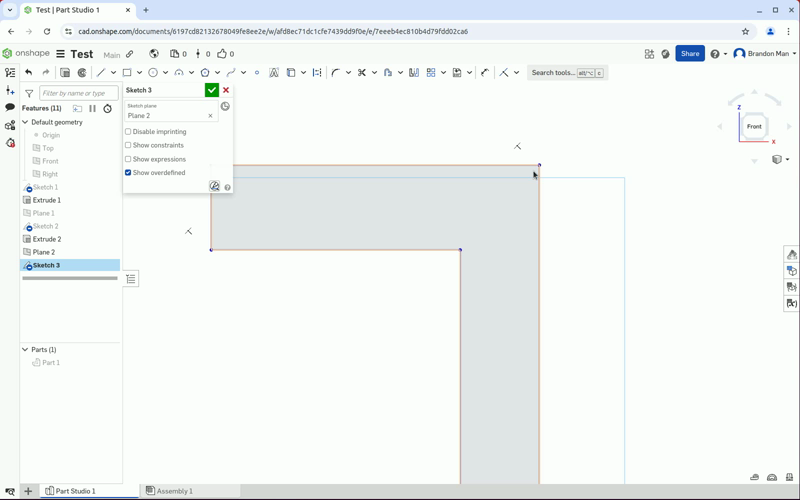
scroll(-6)
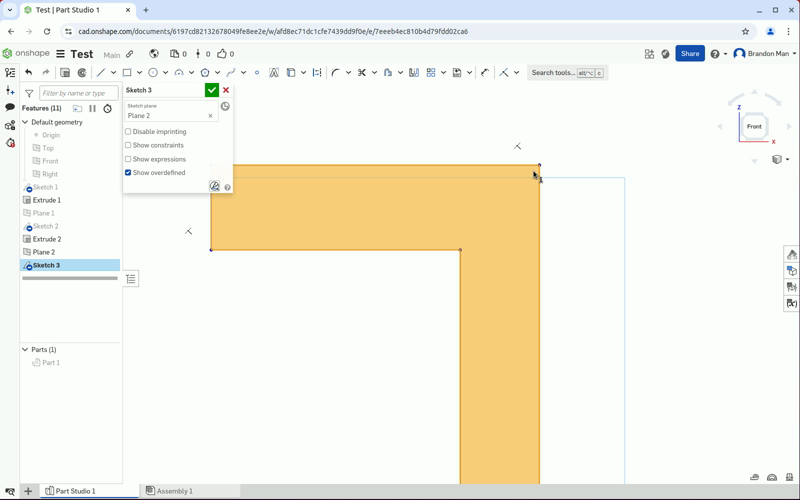
scroll(-6)
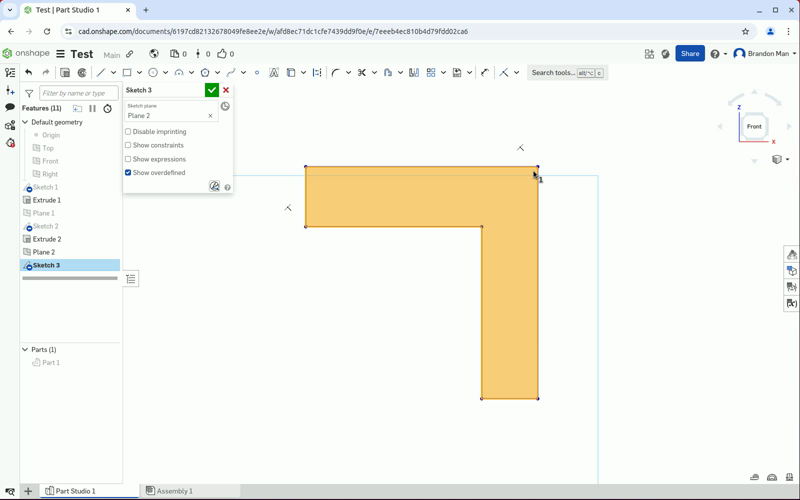
scroll(-6)
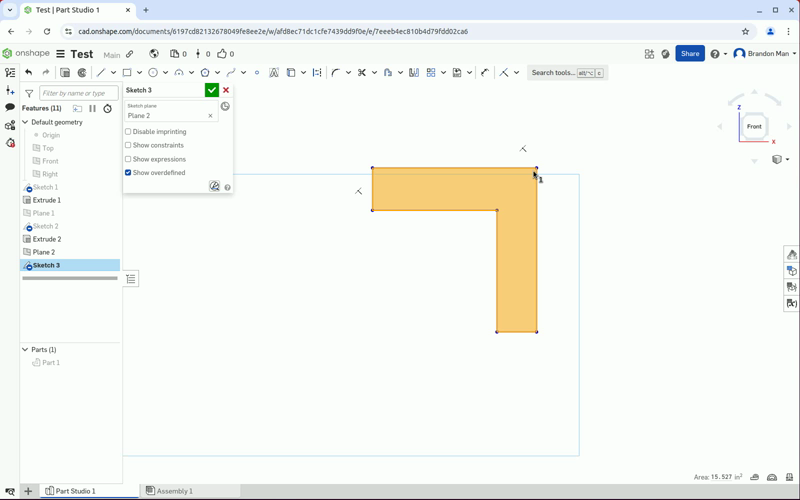
scroll(-6)
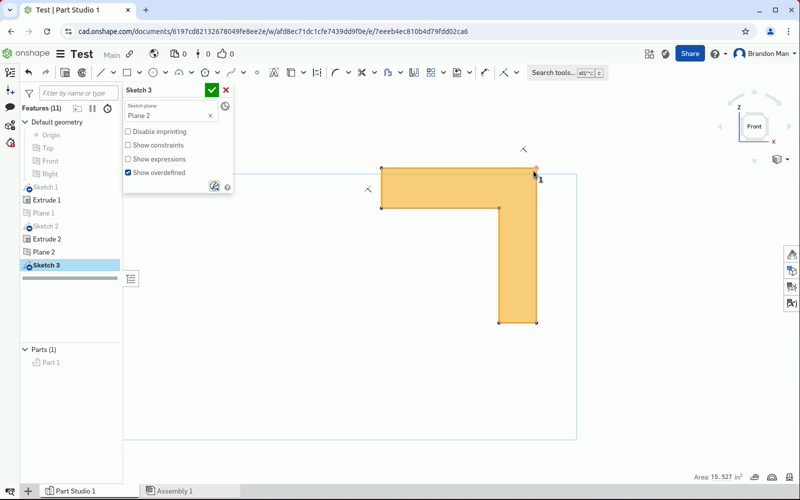
scroll(-6)
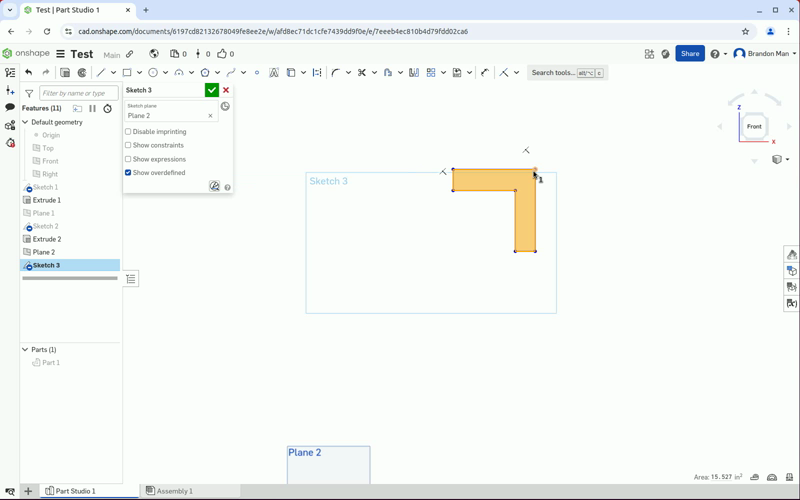
scroll(-6)
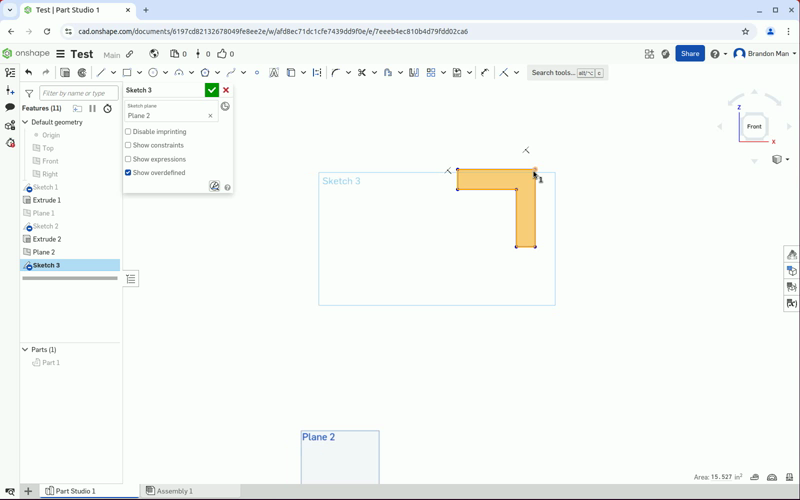
scroll(-6)
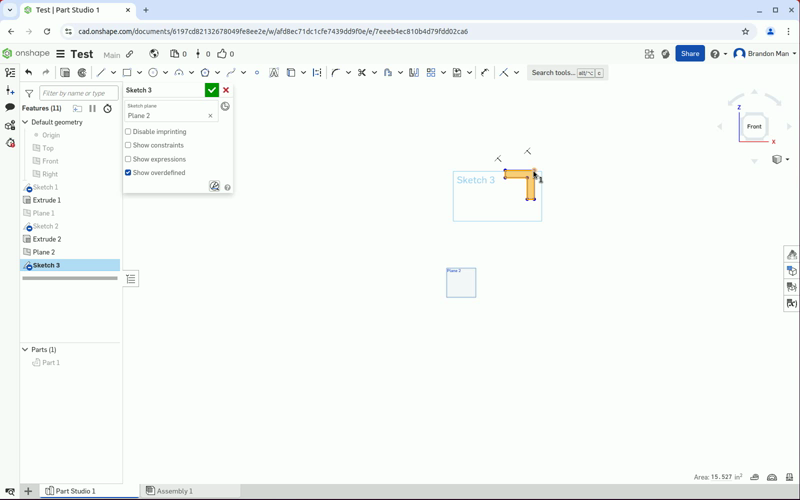
mouse_move(73, 352)
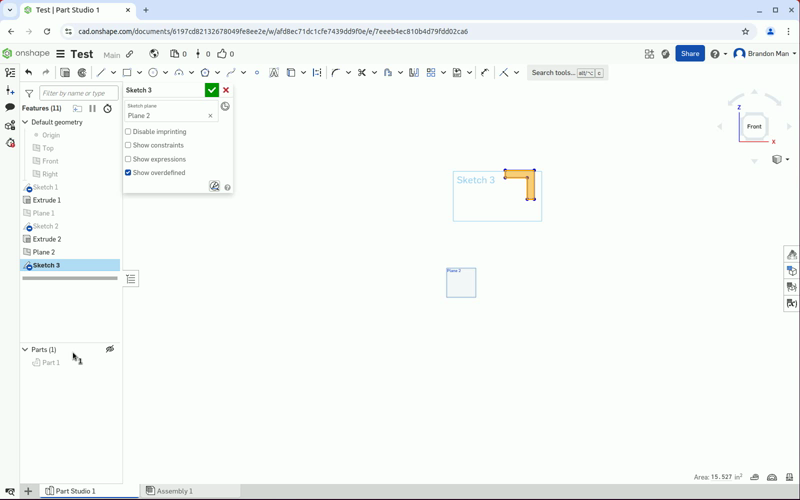
key(shift+y)
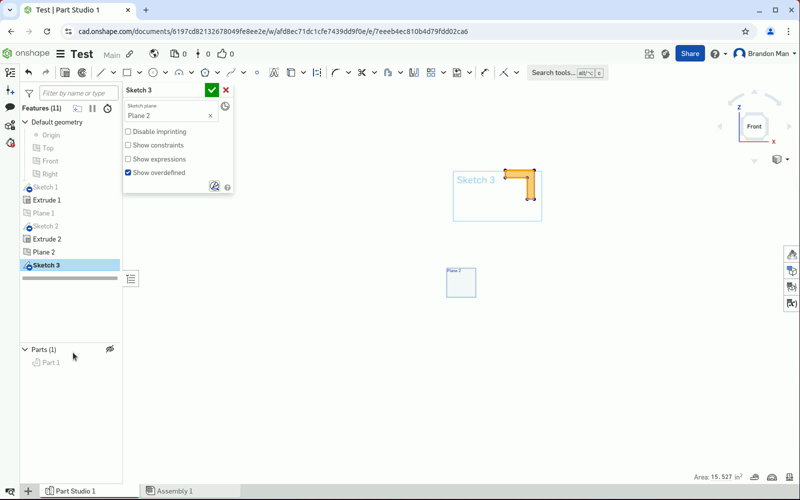
key(shift+e)
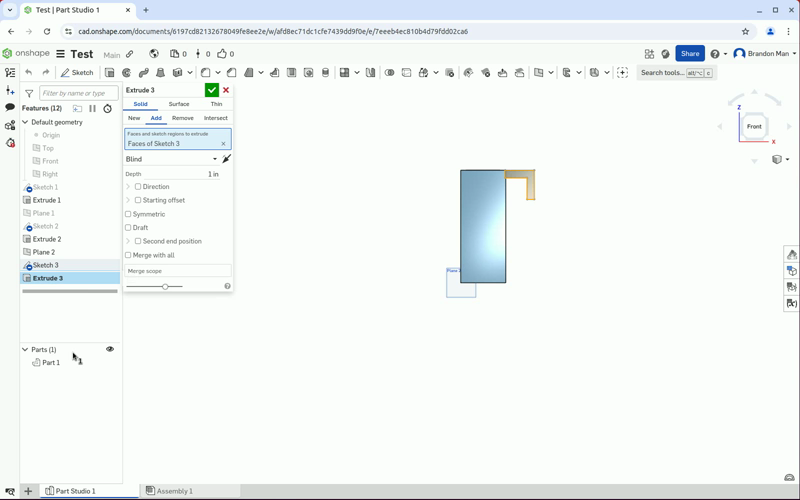
mouse_move(143, 106)
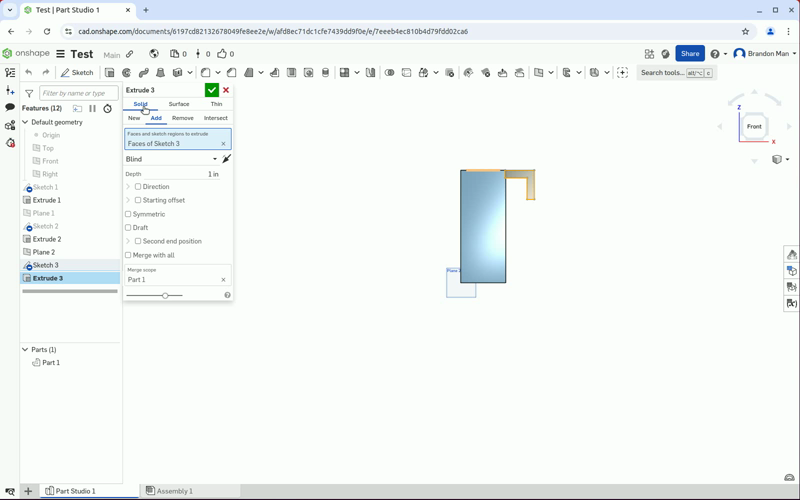
click(143, 106)
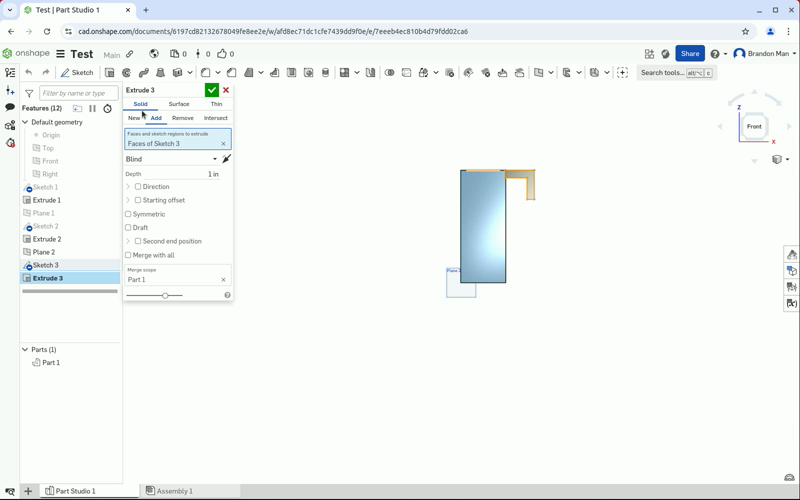
mouse_move(137, 120)
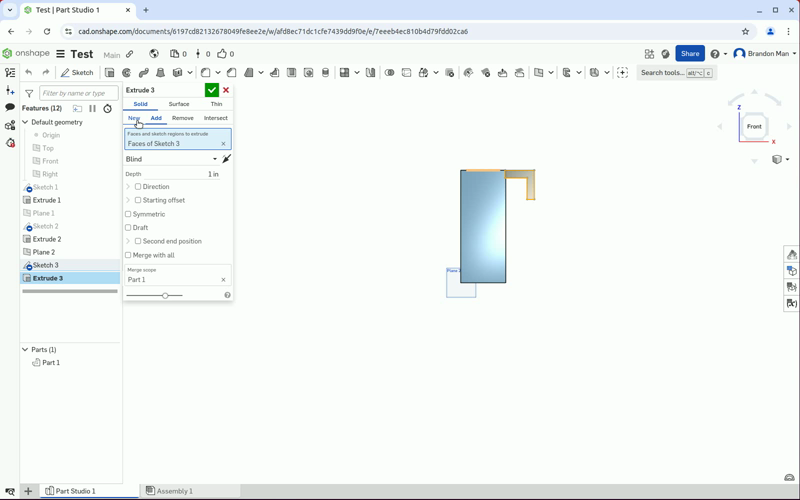
click(137, 120)
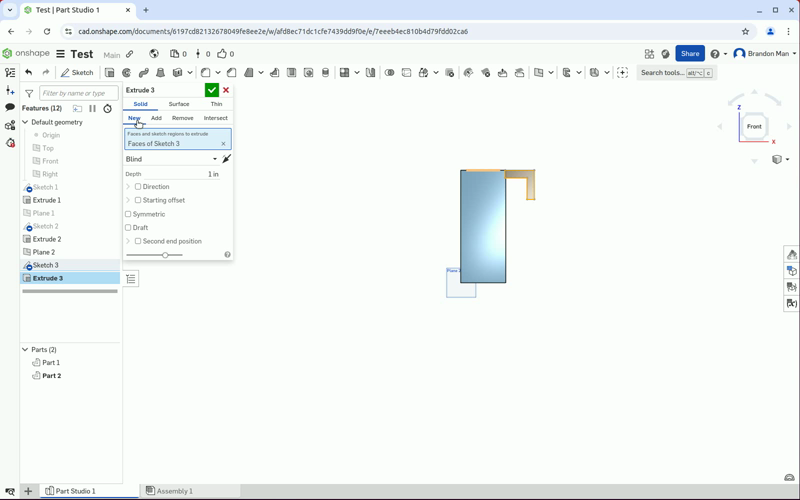
key(tab, 4)
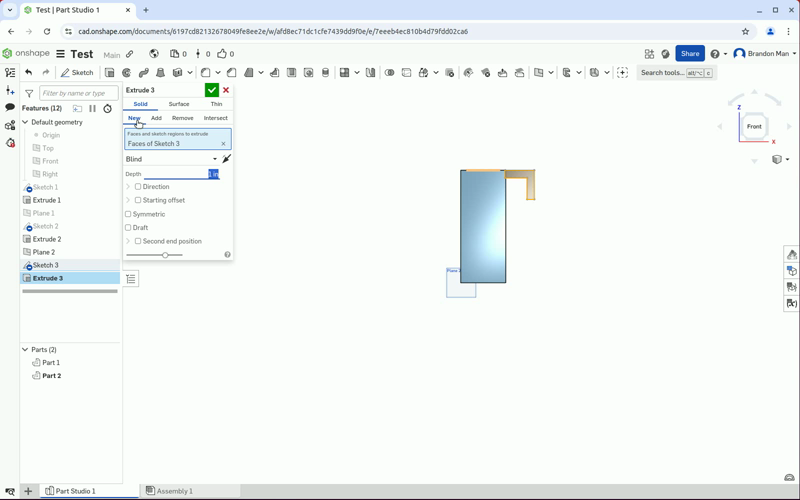
text(-17.572)
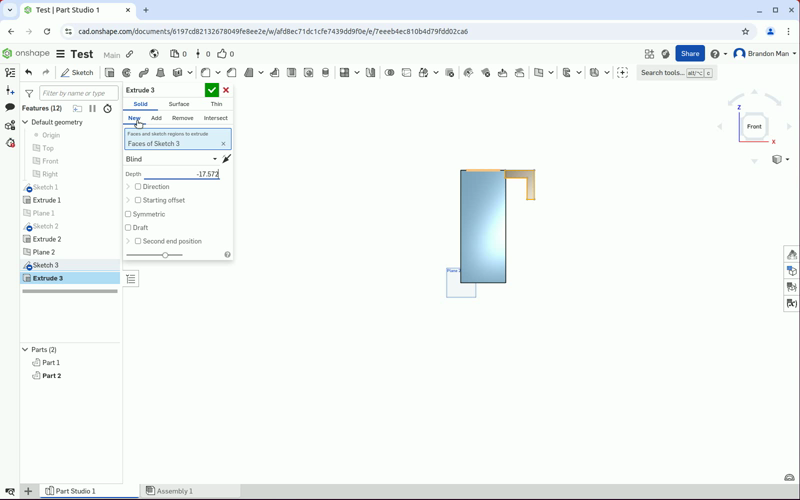
key(enter)
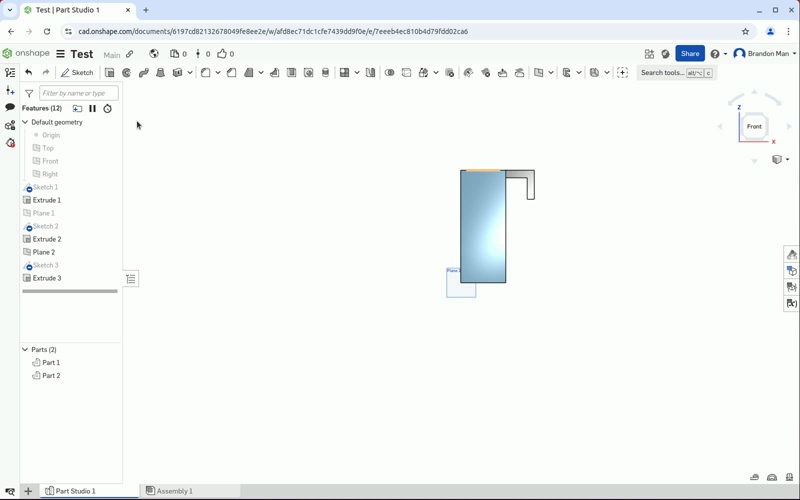
key(shift+h)
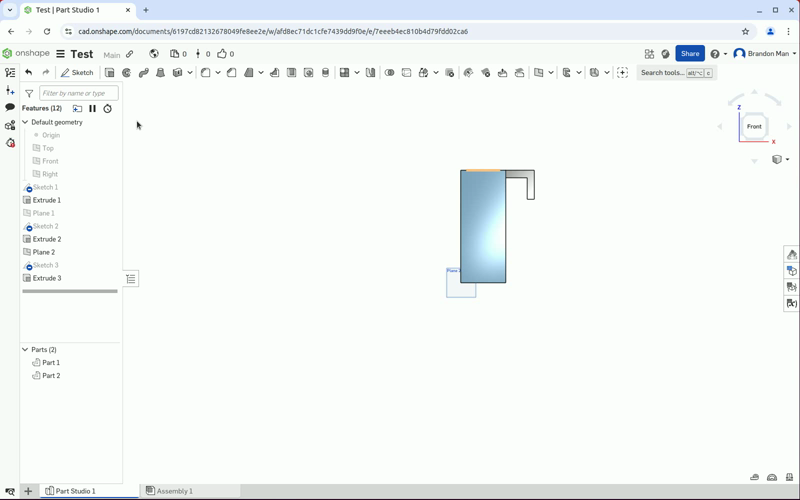
key(shift+h)
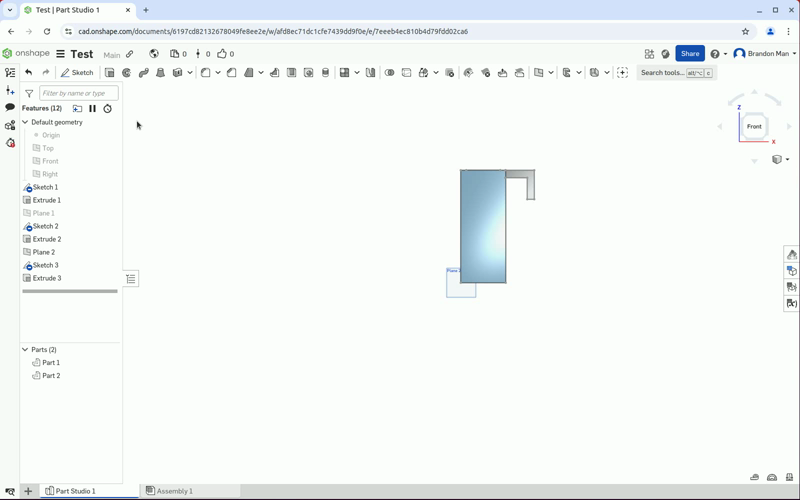
key(shift+7)
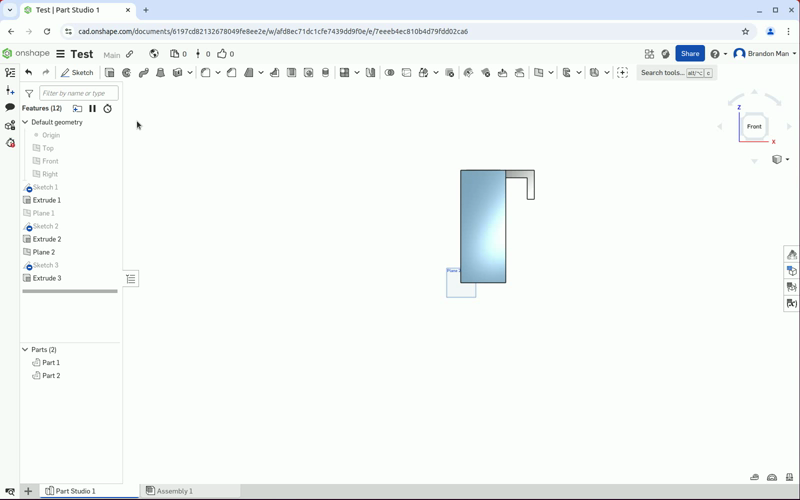
key(left, 2)
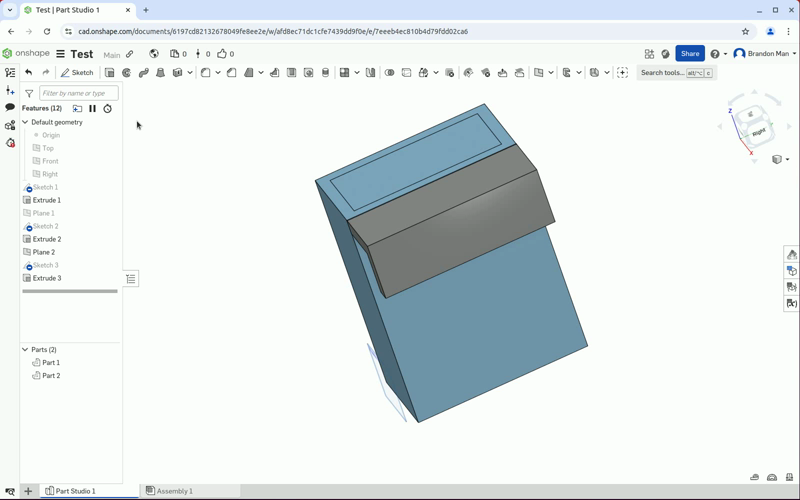
key(down, 2)
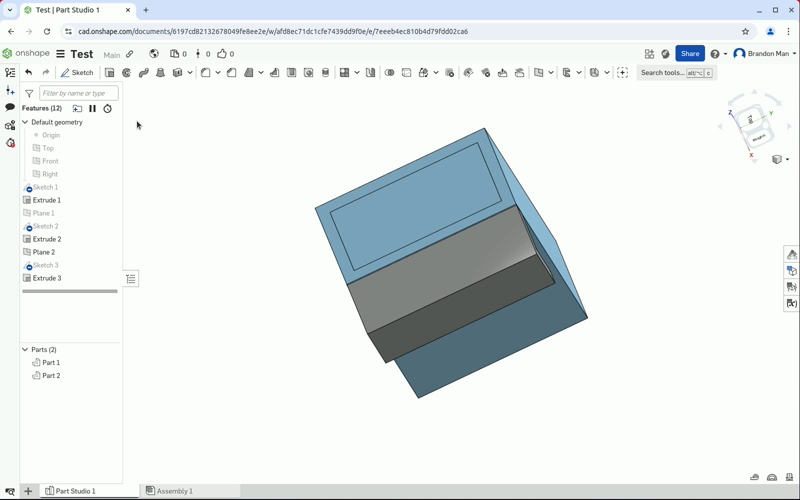
key(up, 2)
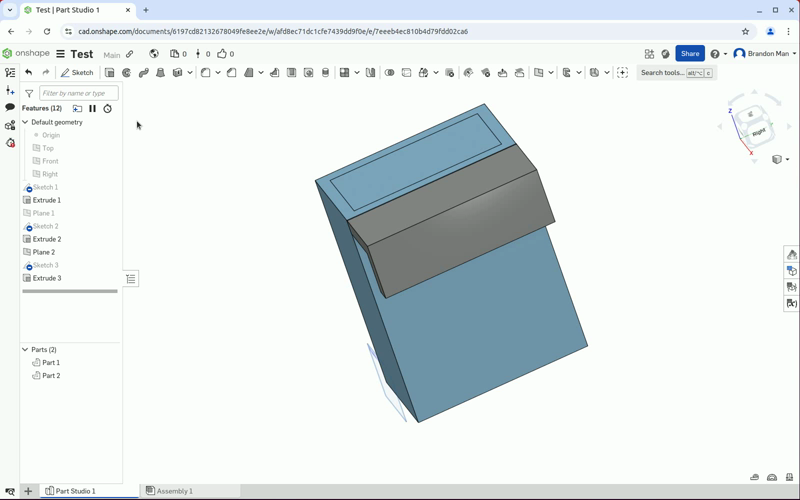
key(right, 2)
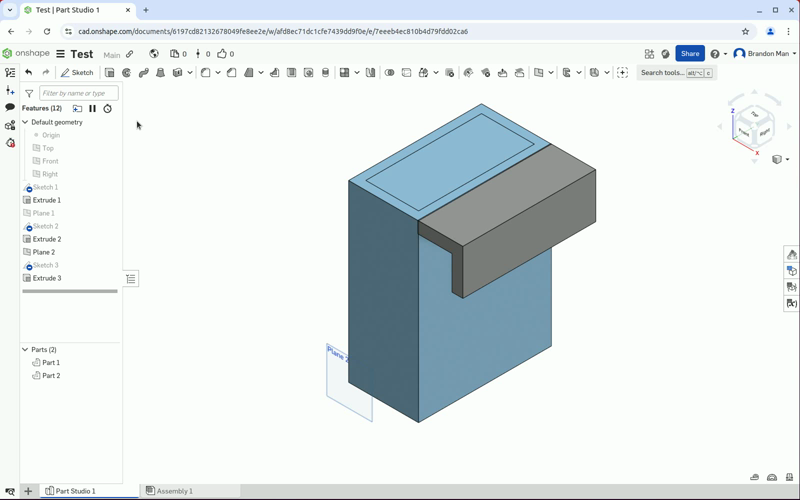
mouse_move(73, 189)
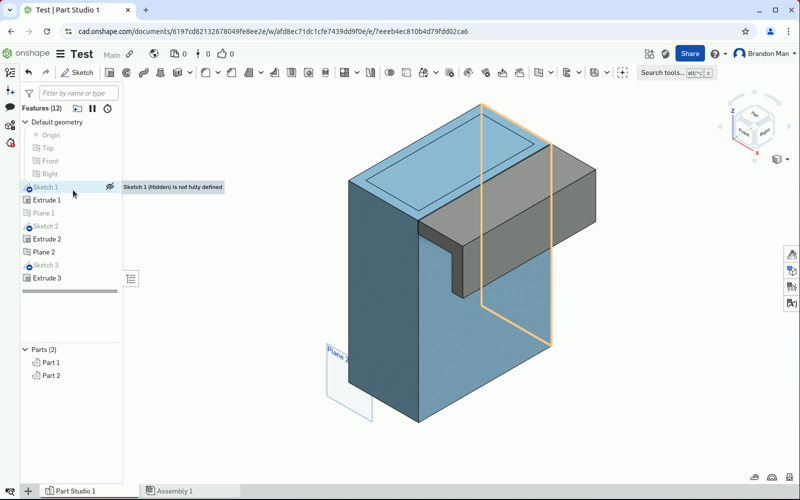
click(73, 189)